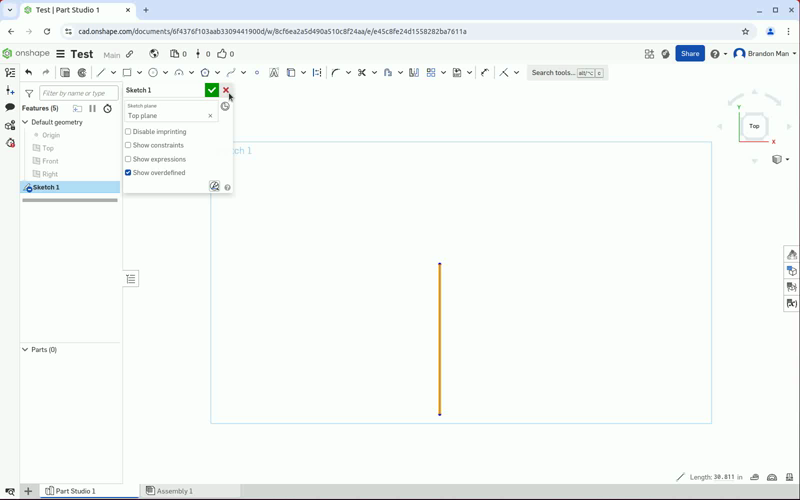
key(shift+h)
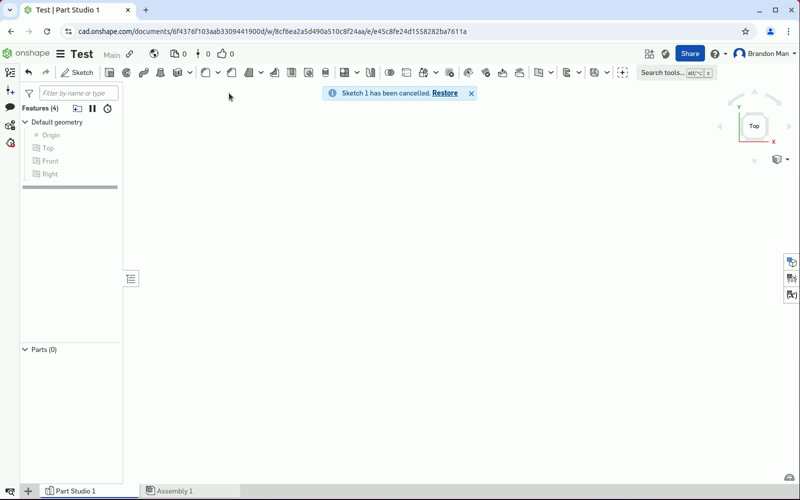
mouse_move(73, 352)
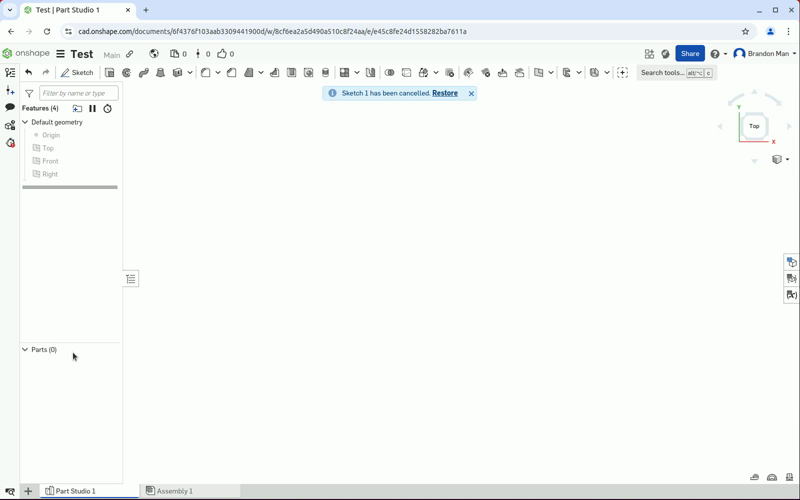
key(y)
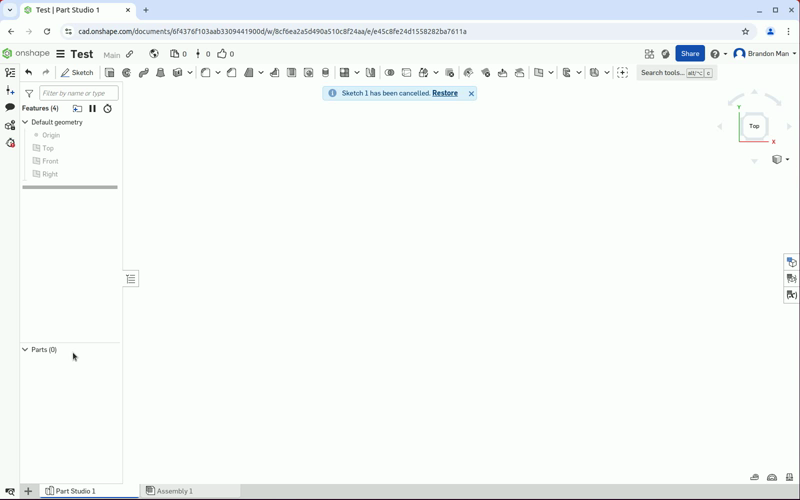
key(shift+p)
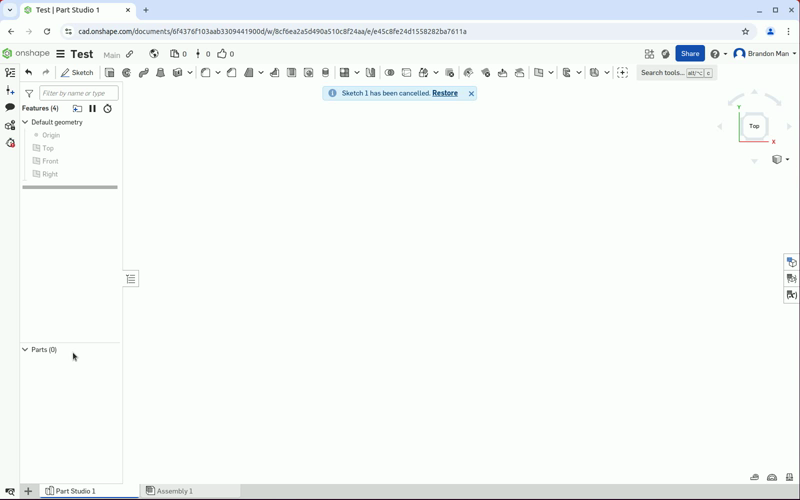
key(space)
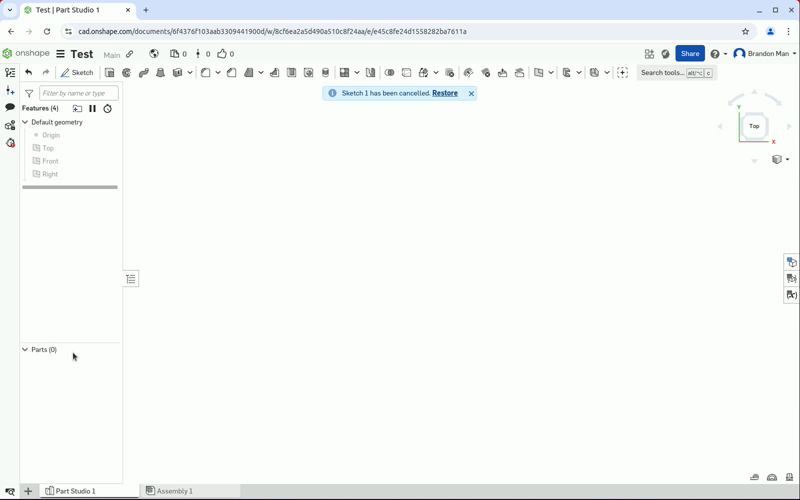
key_down(shift)
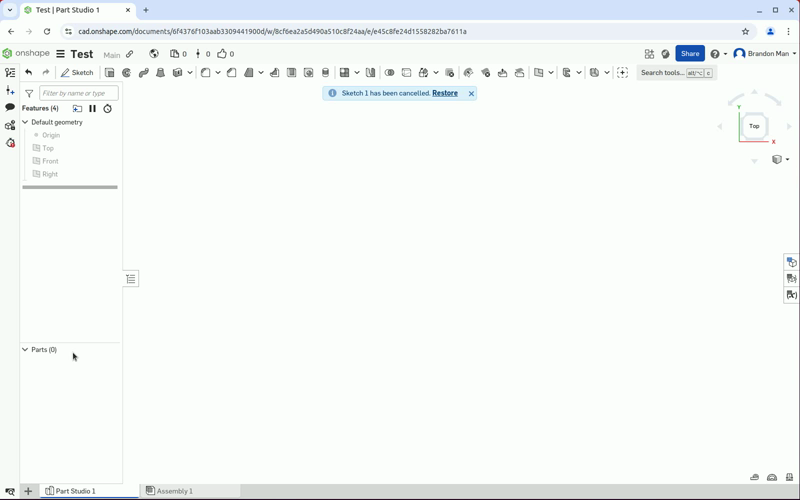
key(up)
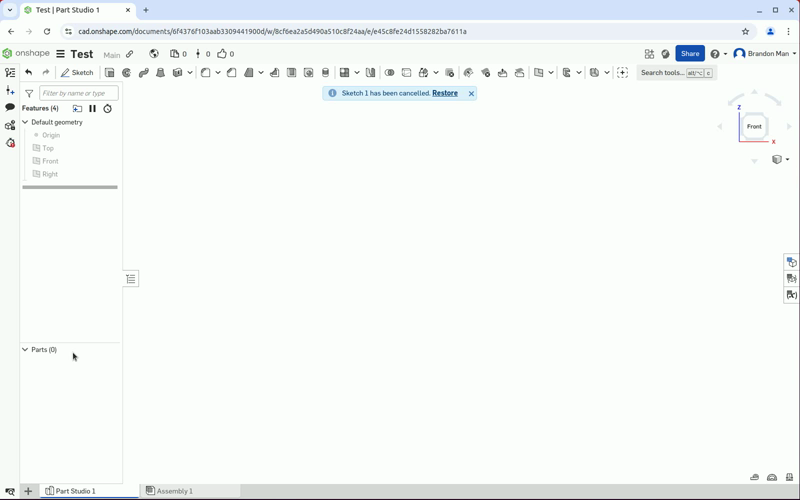
key_up(shift)
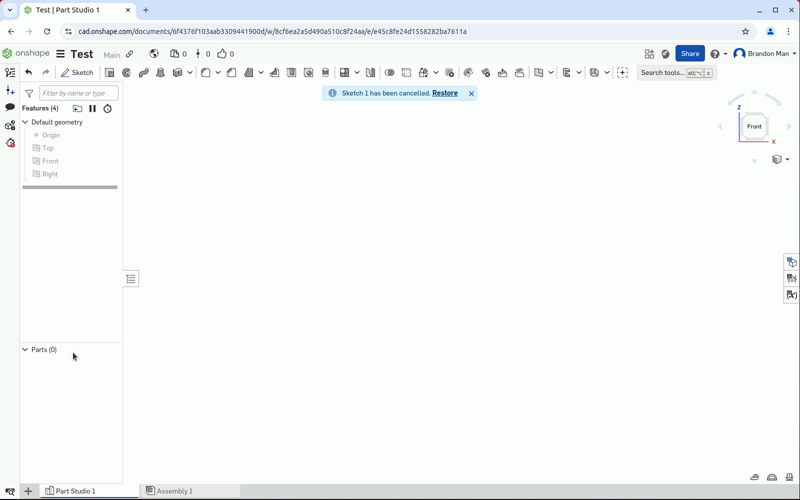
mouse_move(73, 352)
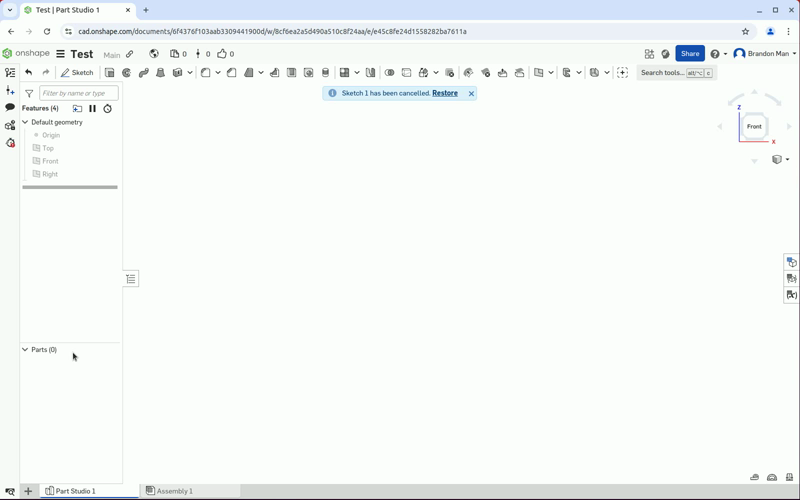
key(shift+y)
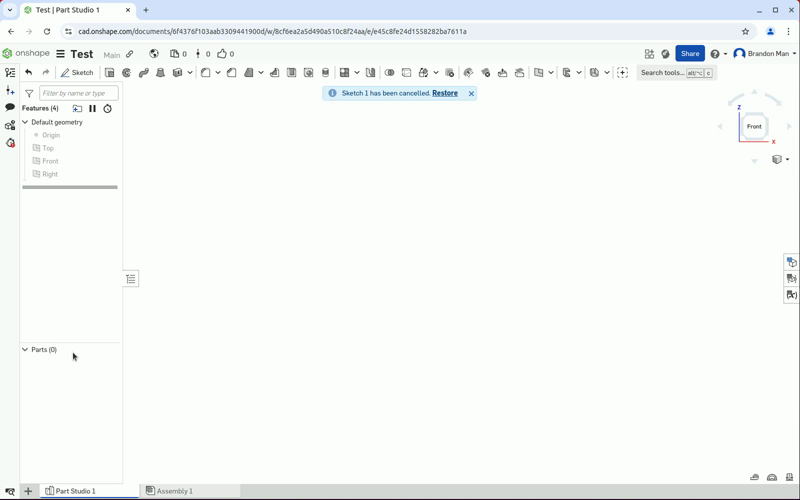
key(shift+s)
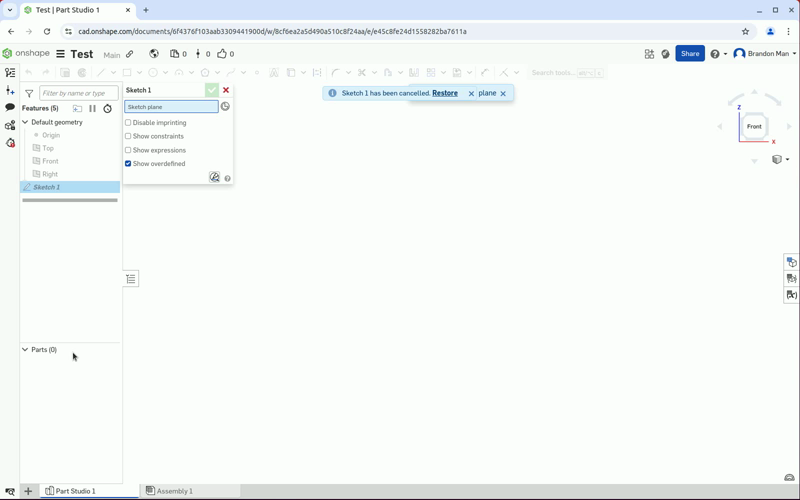
mouse_move(73, 163)
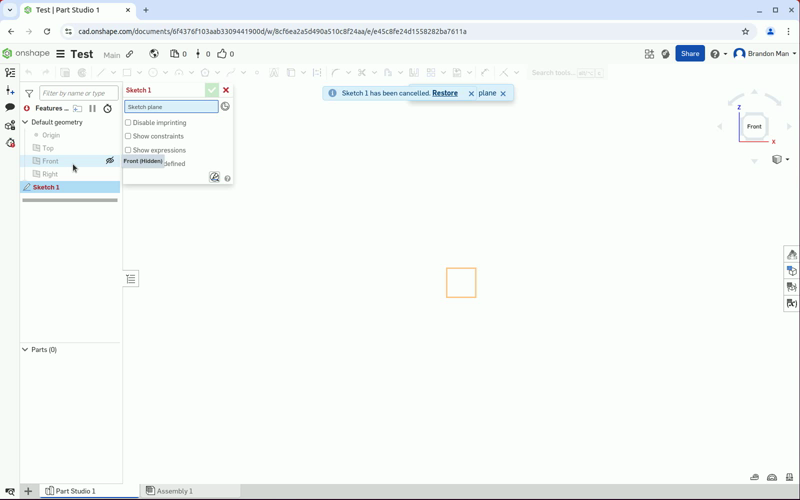
click(73, 163)
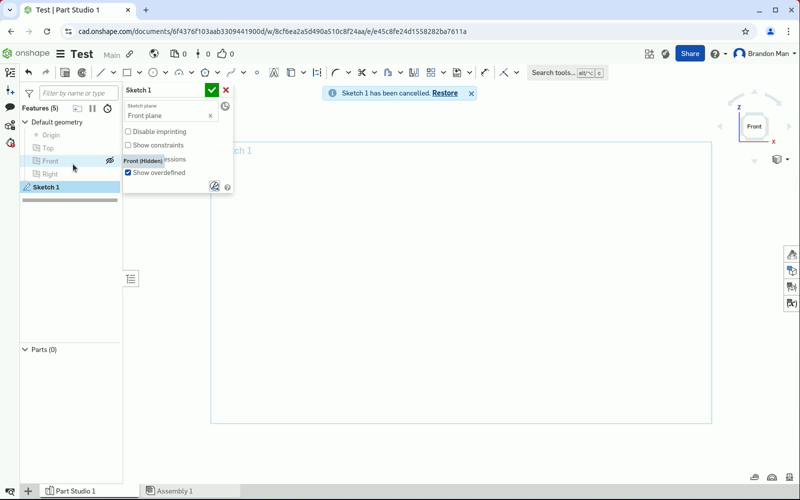
mouse_move(73, 352)
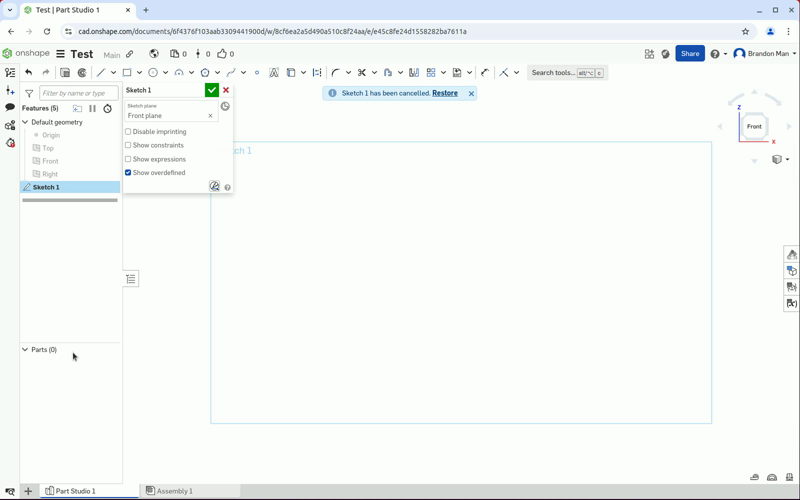
key(y)
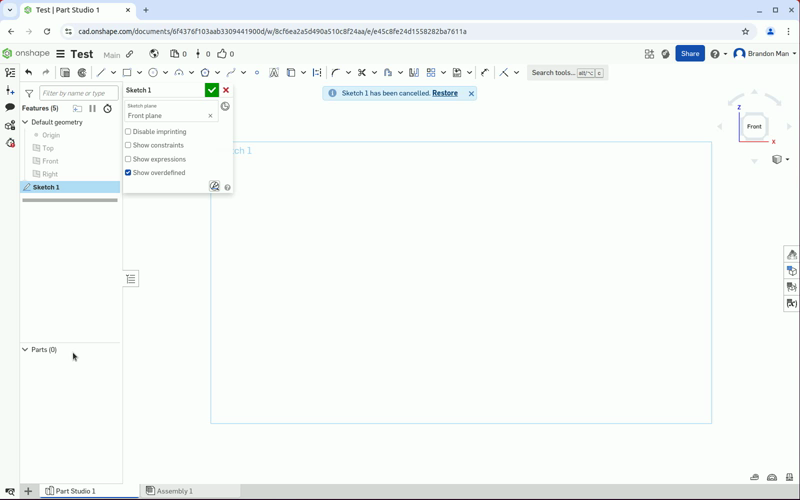
key(a)
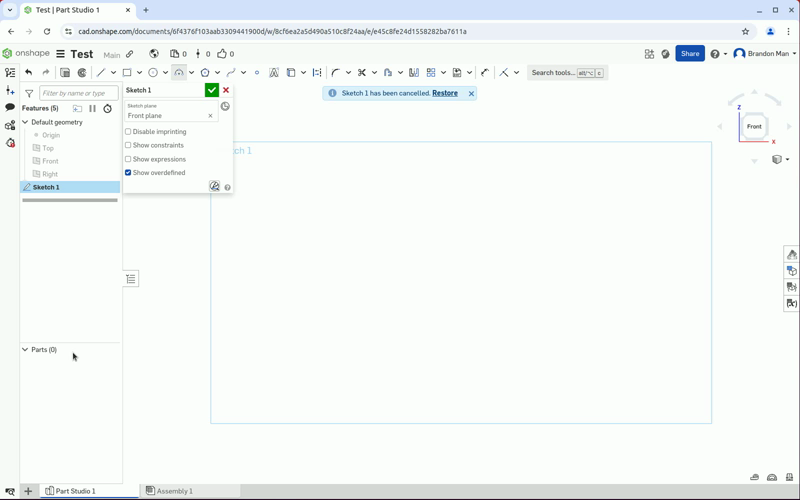
key_down(shift)
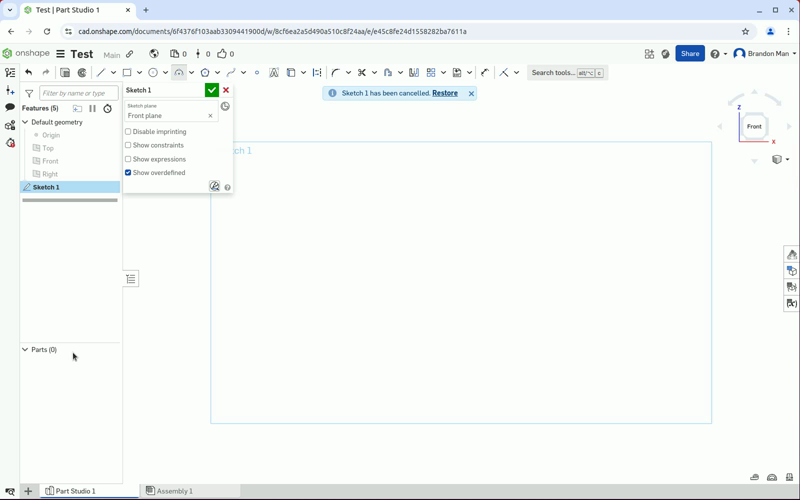
mouse_move(535, 320)
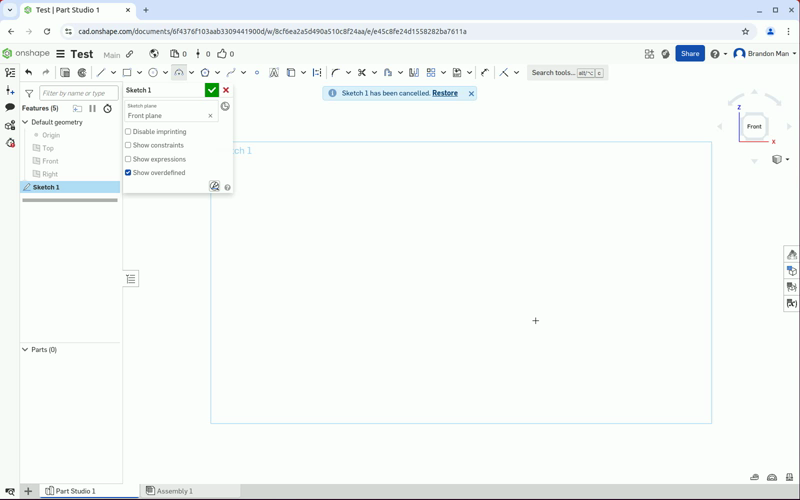
click(535, 320)
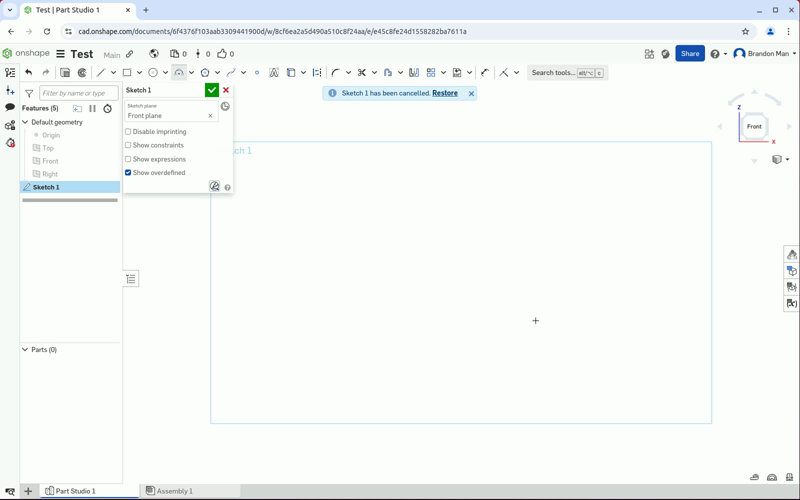
key_up(shift)
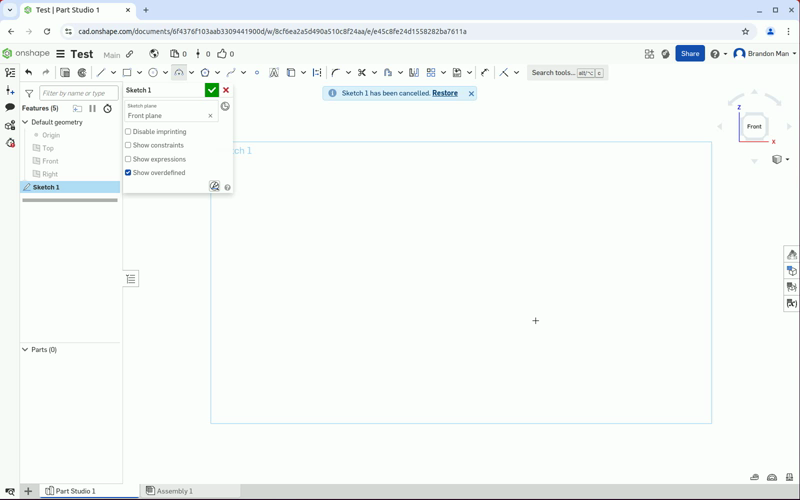
key_down(shift)
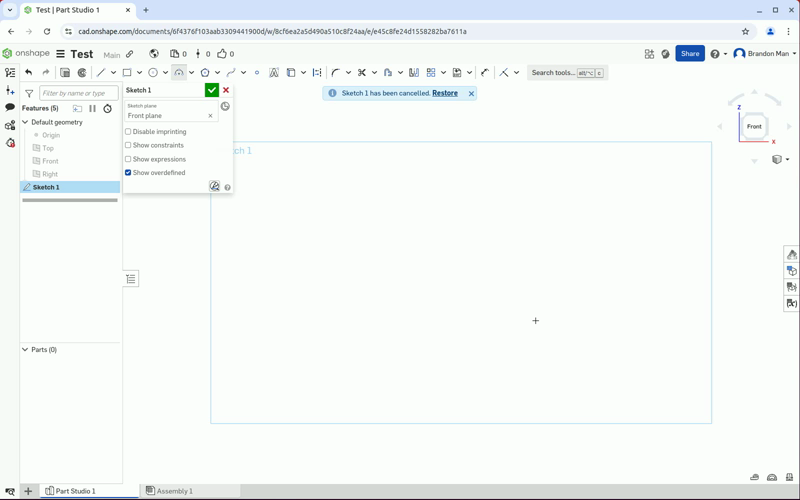
mouse_move(535, 245)
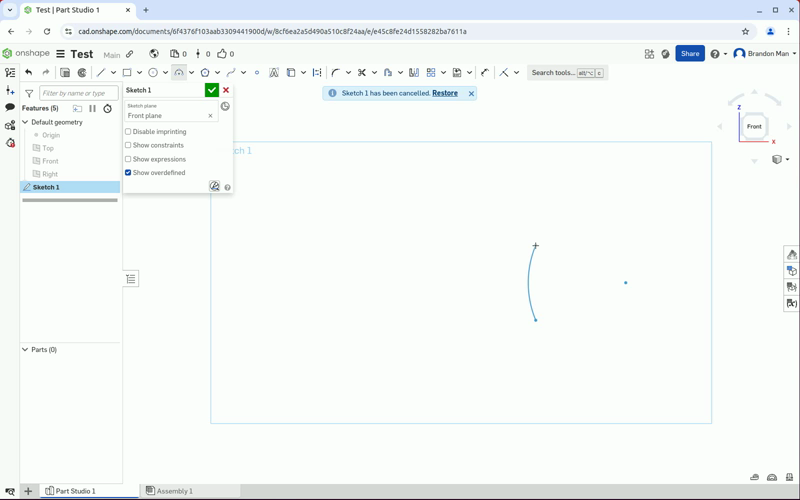
click(535, 245)
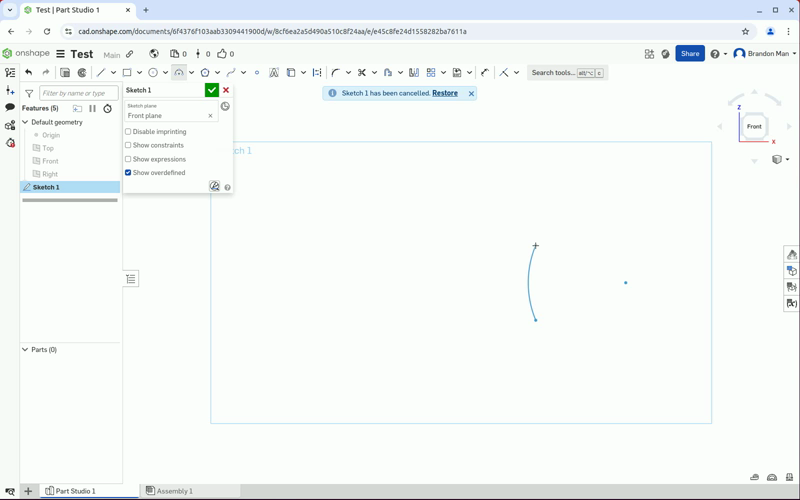
mouse_move(573, 282)
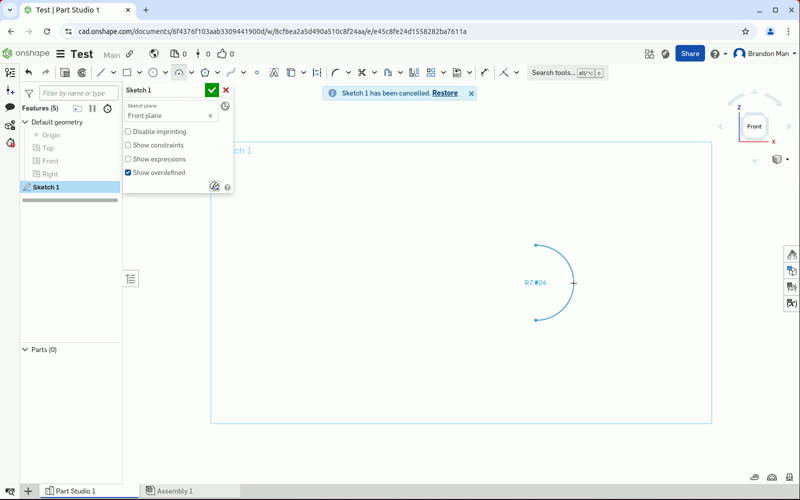
click(573, 282)
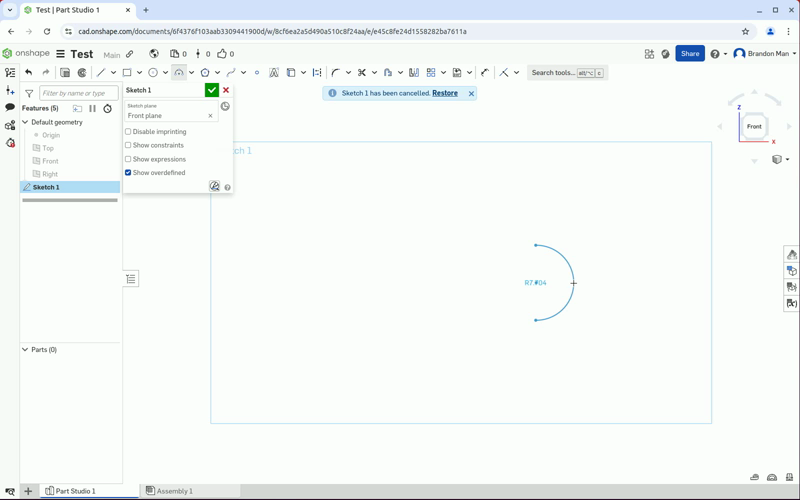
key_up(shift)
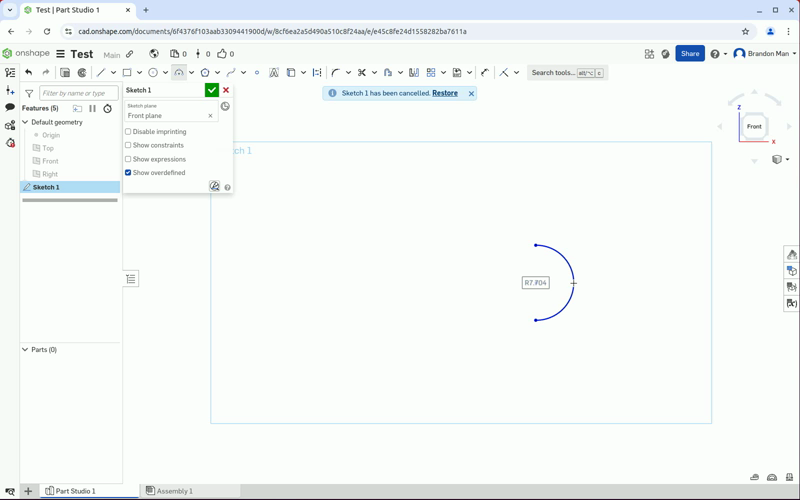
key(esc)
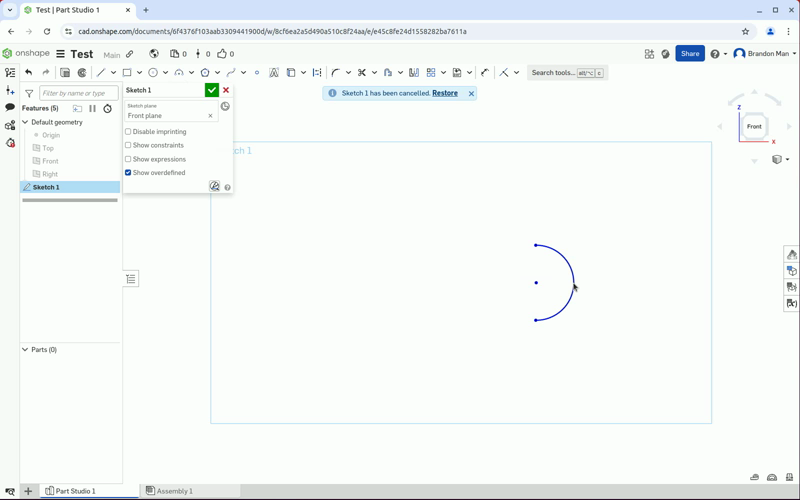
key(l)
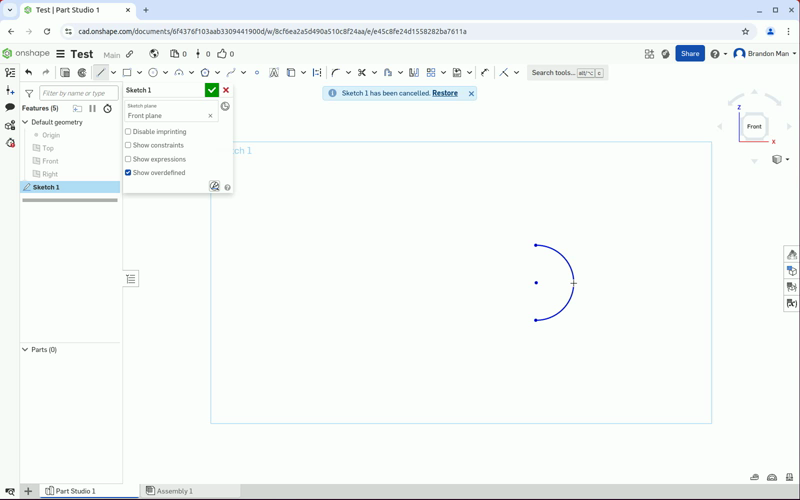
mouse_move(535, 245)
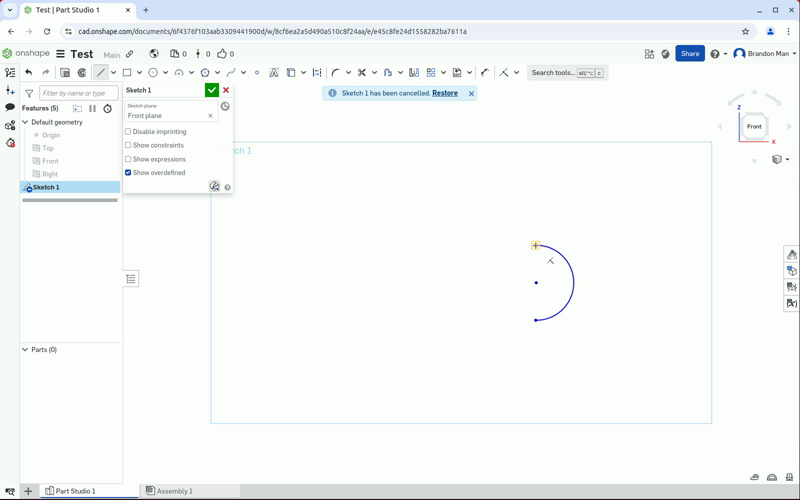
click(535, 245)
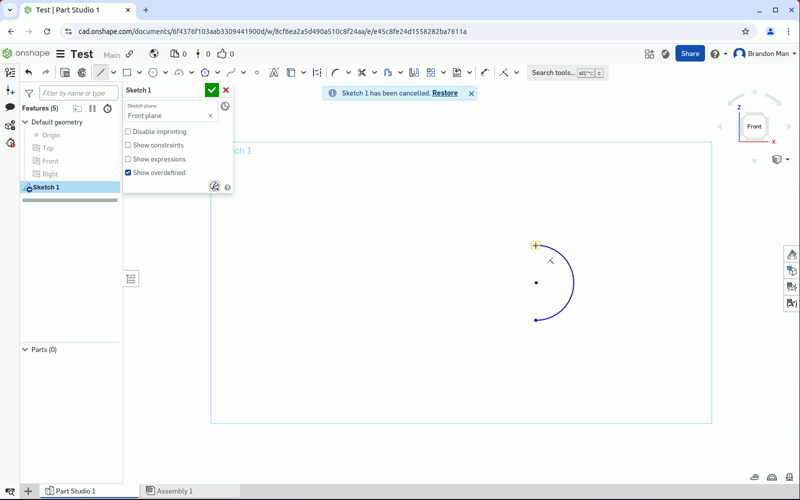
key_down(shift)
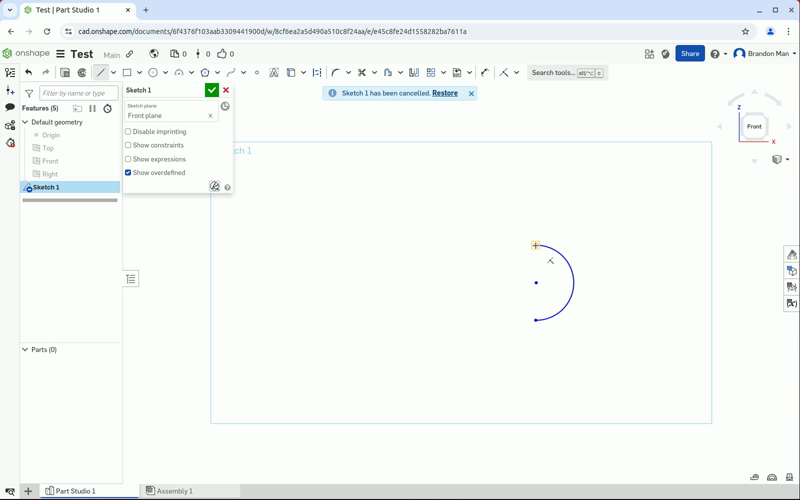
mouse_move(565, 245)
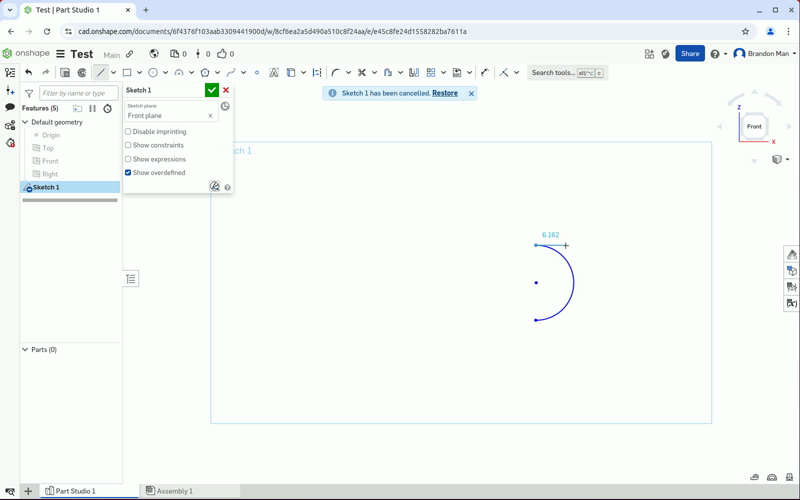
mouse_move(535, 271)
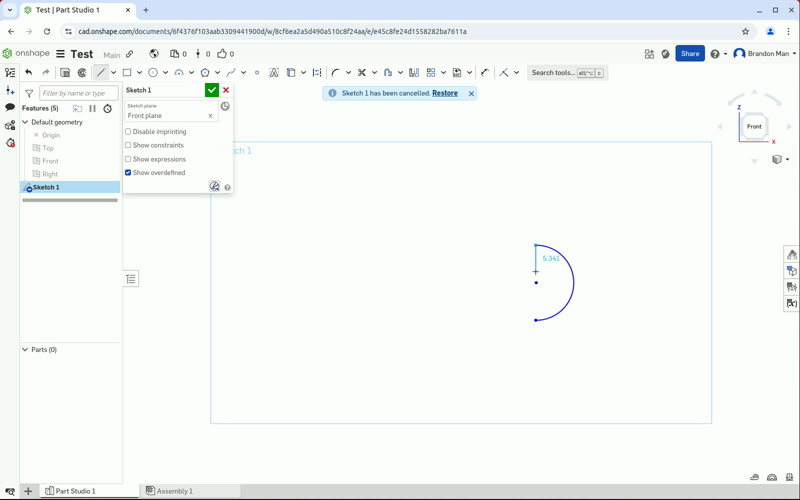
click(535, 271)
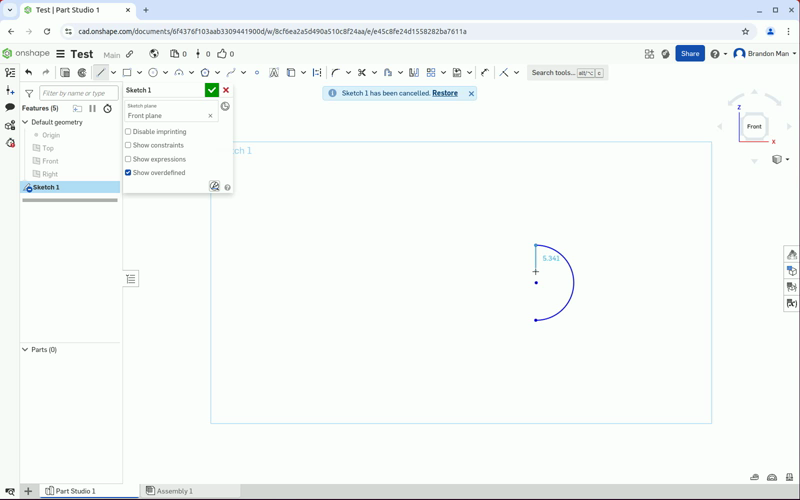
key_up(shift)
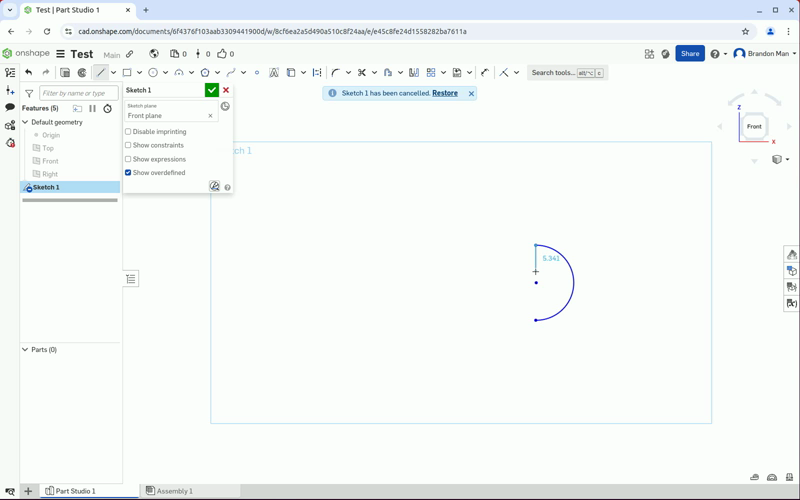
key(esc)
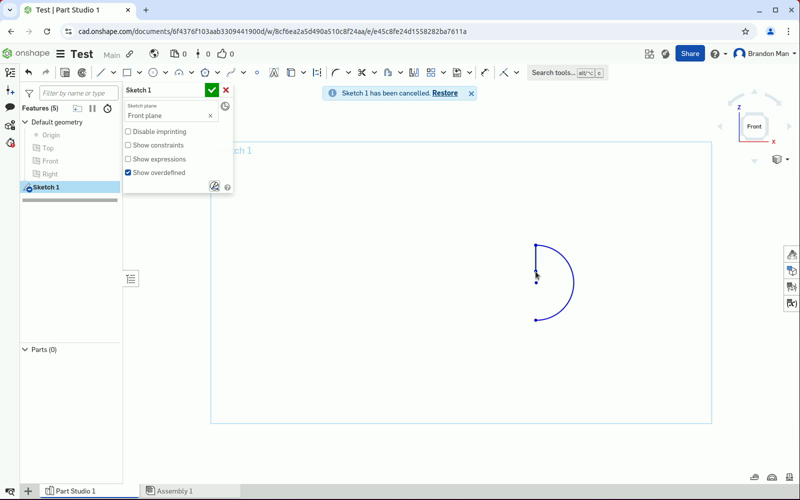
key(a)
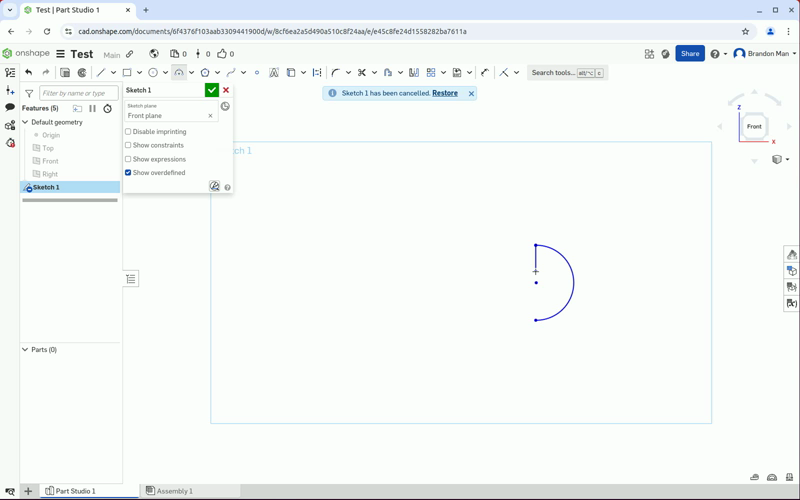
mouse_move(535, 271)
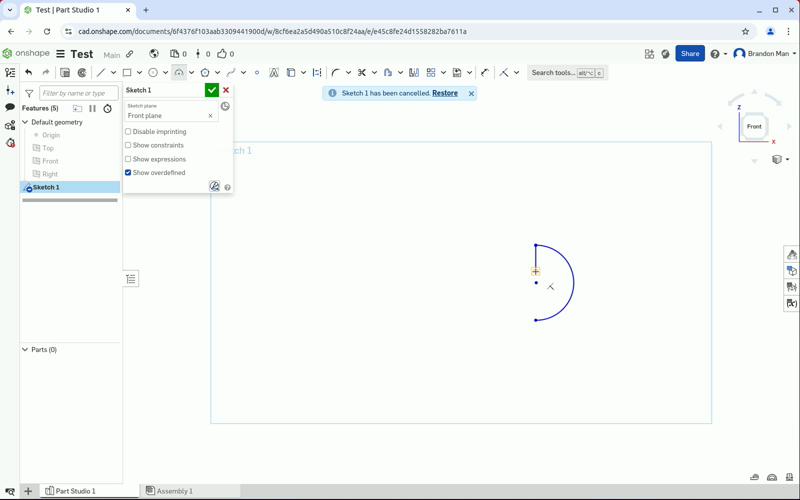
click(535, 271)
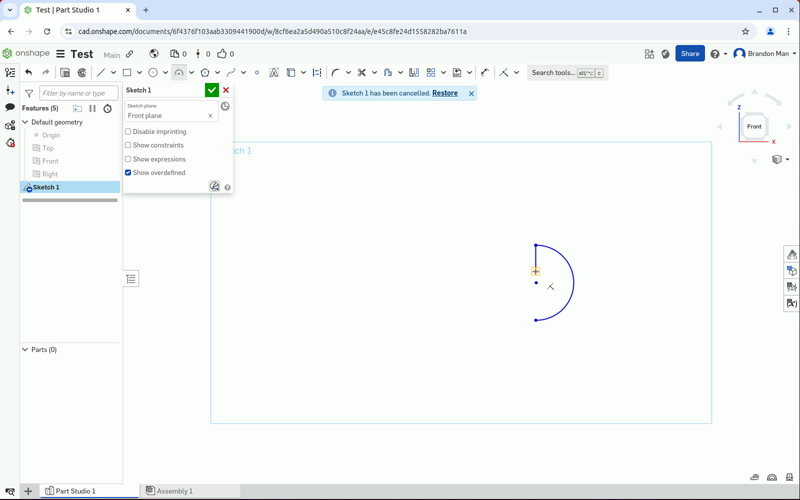
key_down(shift)
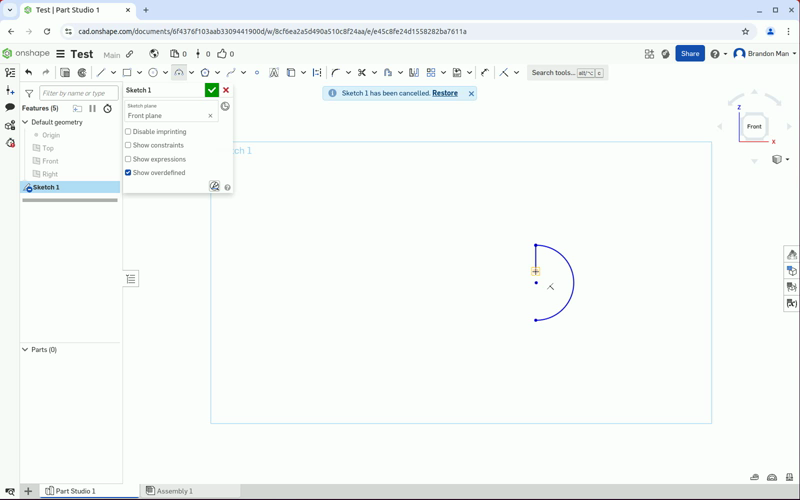
mouse_move(535, 294)
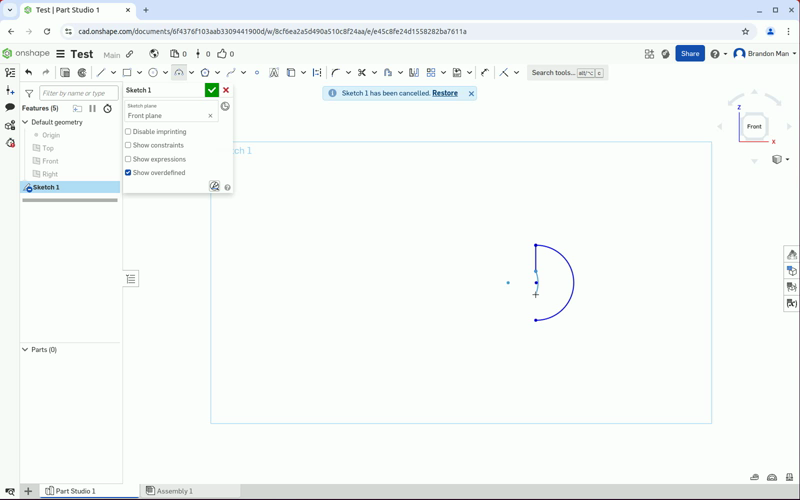
click(535, 294)
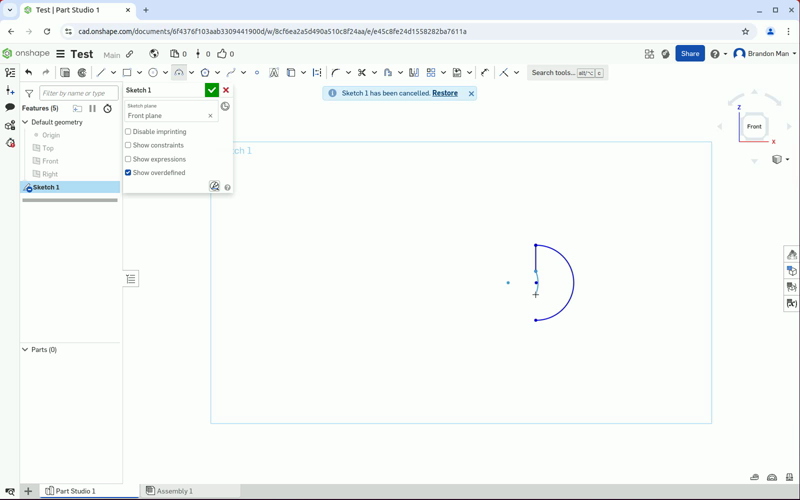
mouse_move(547, 282)
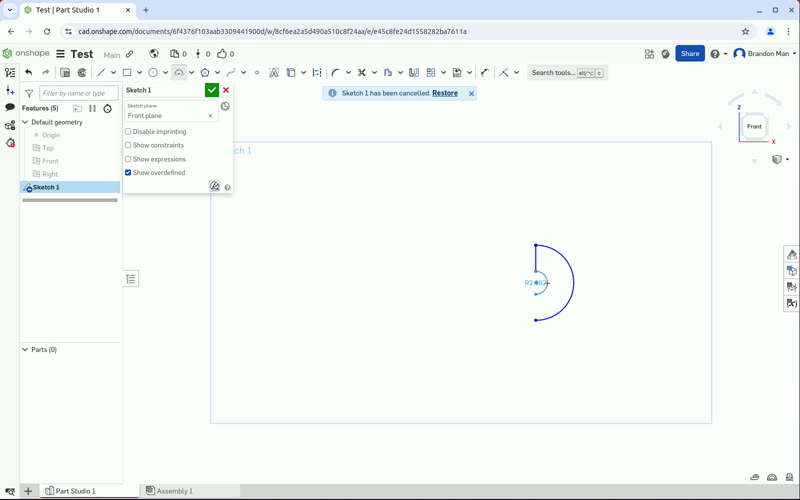
click(547, 282)
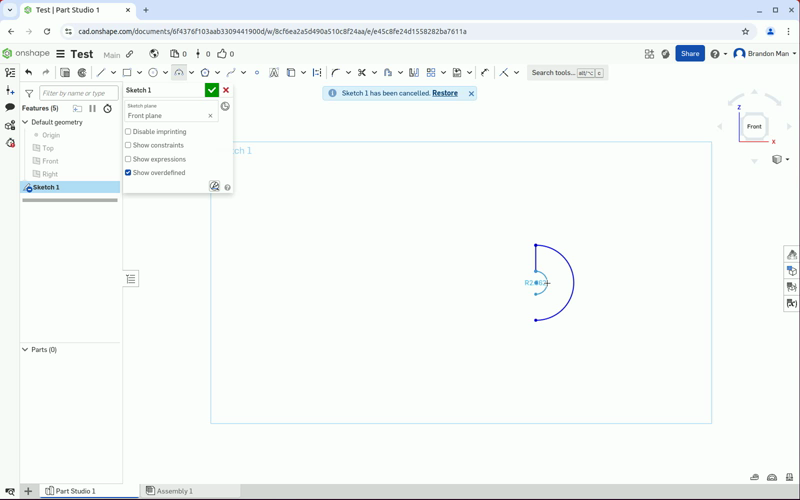
key_up(shift)
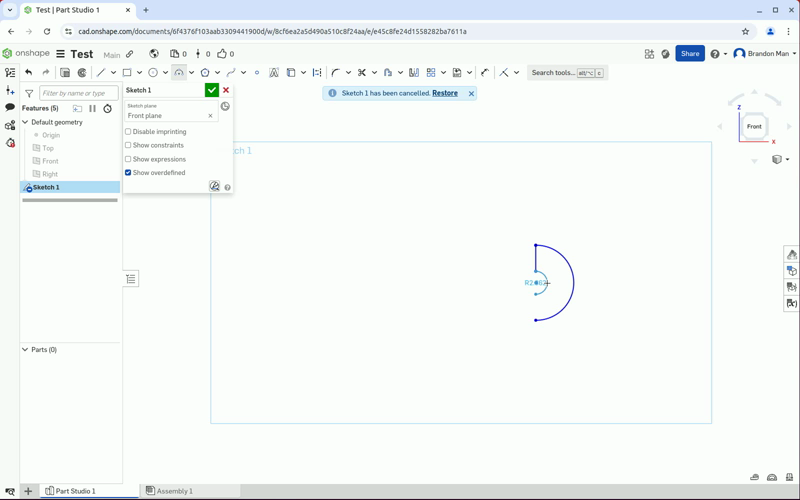
key(esc)
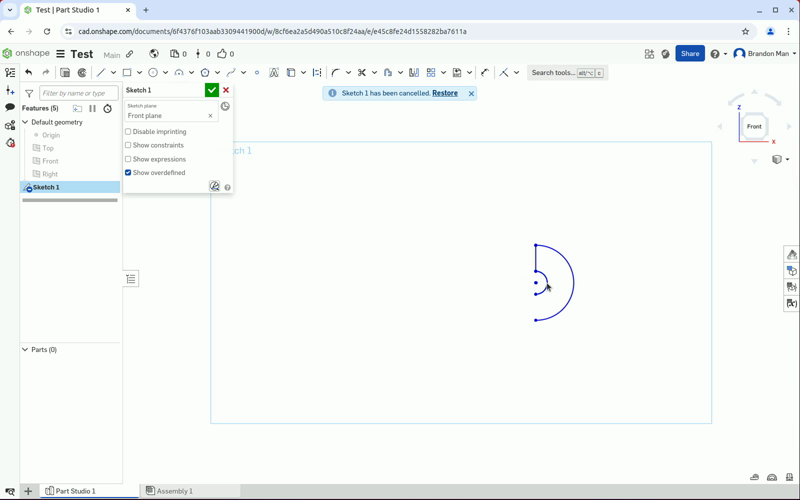
key(l)
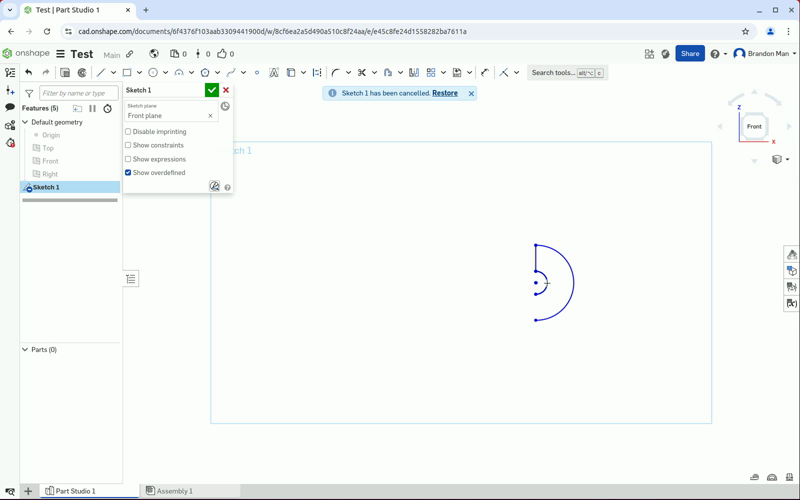
mouse_move(535, 294)
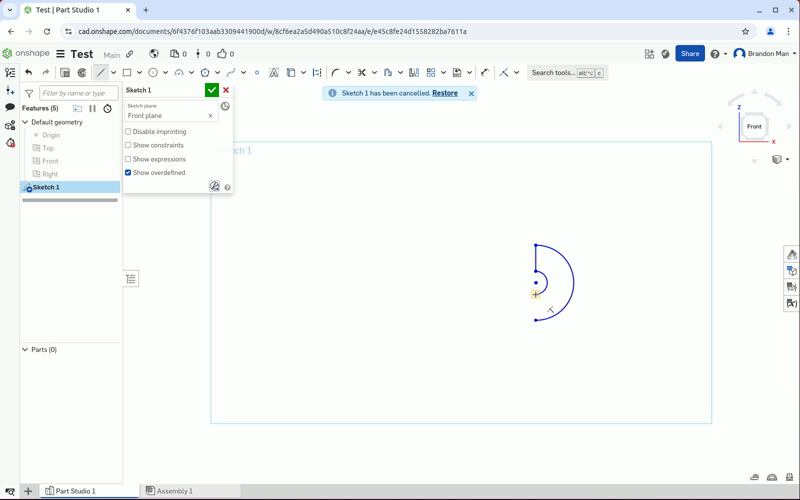
click(535, 294)
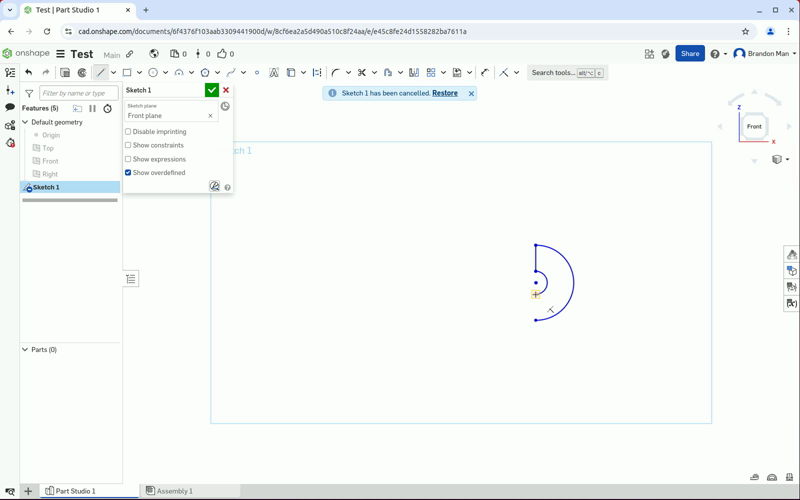
mouse_move(565, 294)
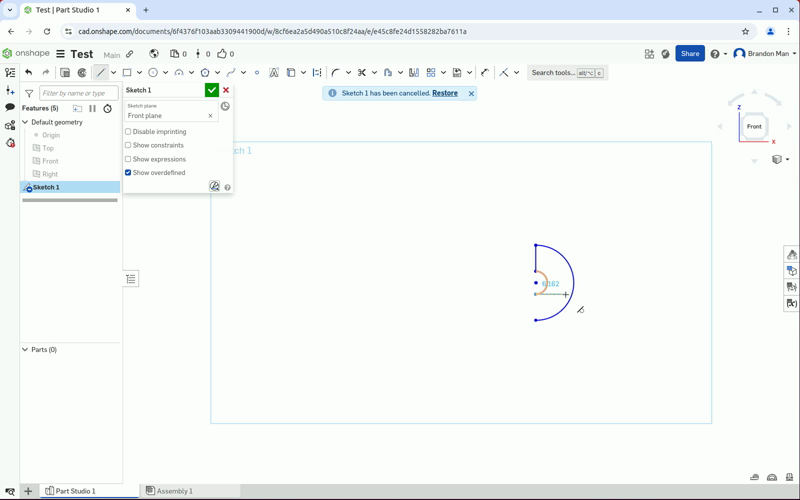
key_down(shift)
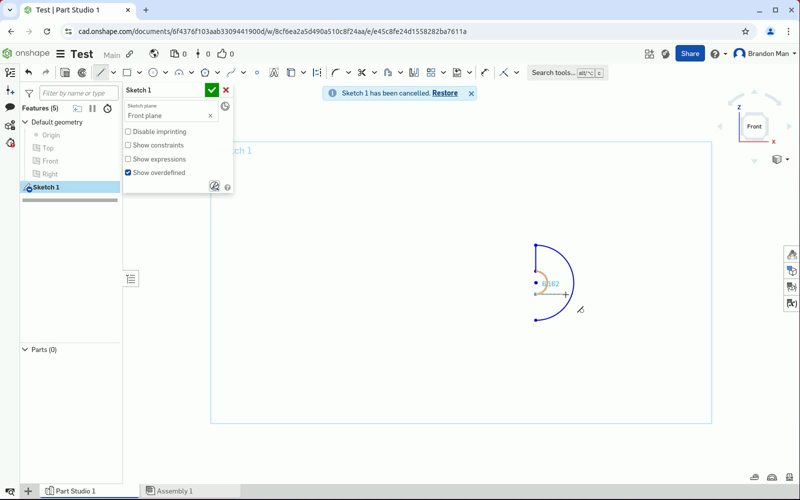
mouse_move(535, 320)
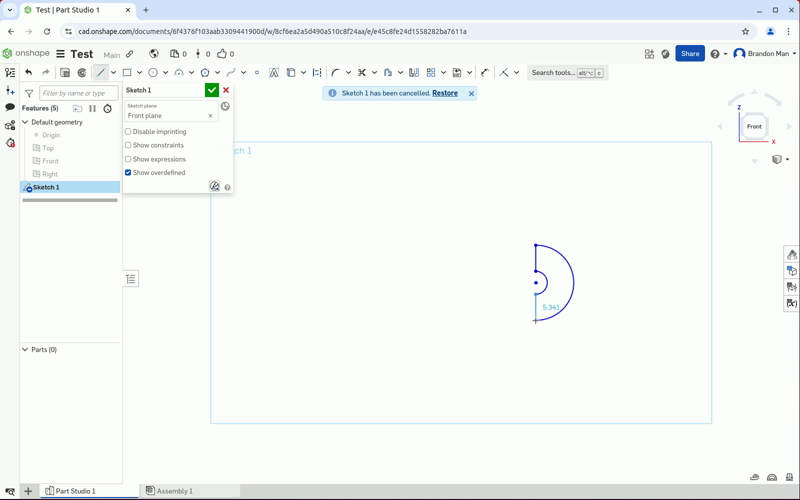
key_up(shift)
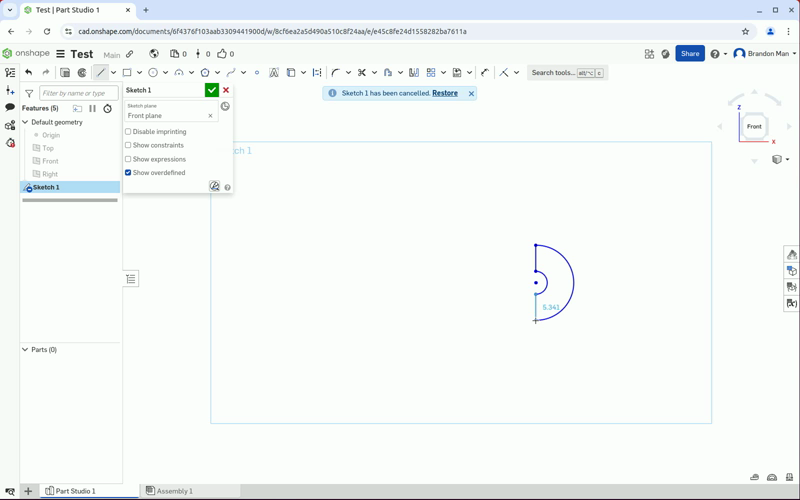
click(535, 320)
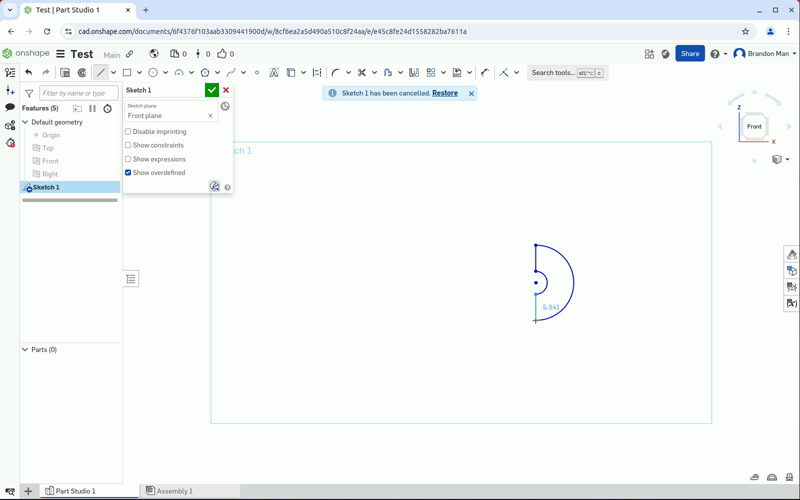
key(esc)
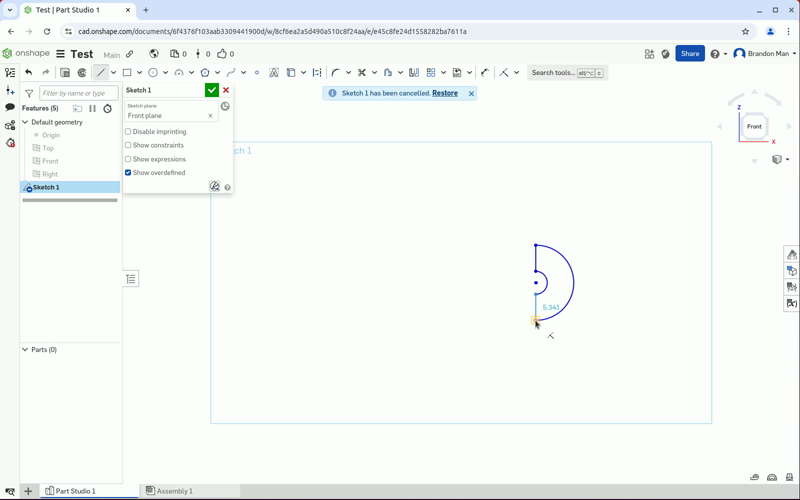
mouse_move(550, 298)
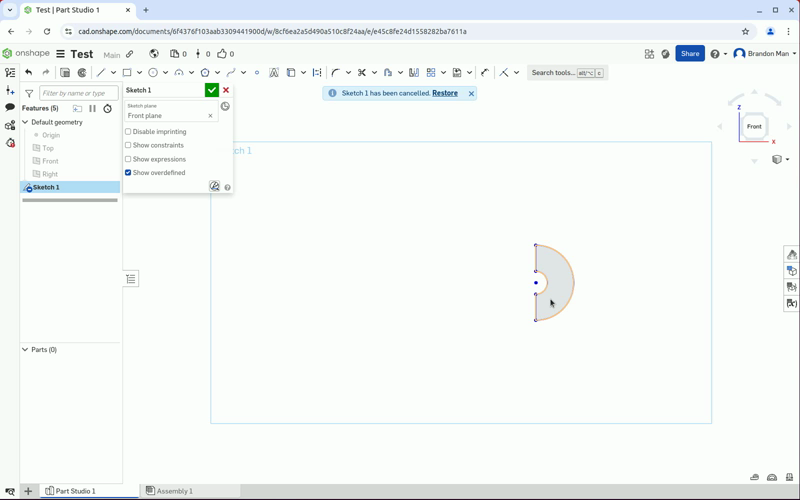
scroll(6)
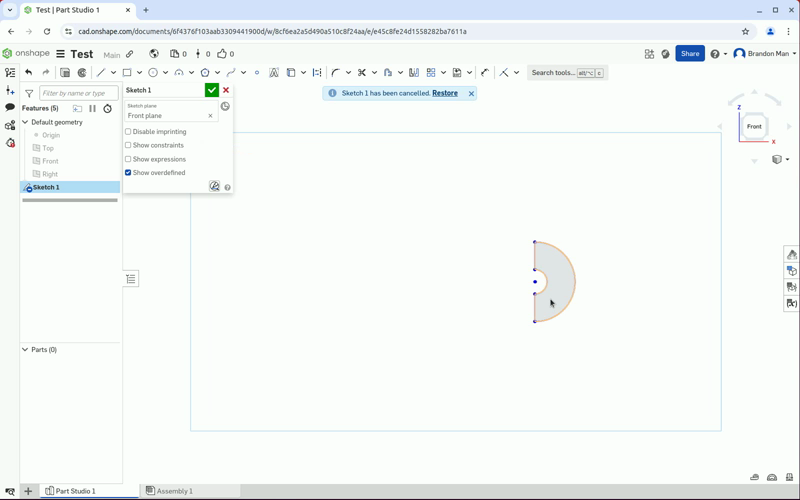
scroll(6)
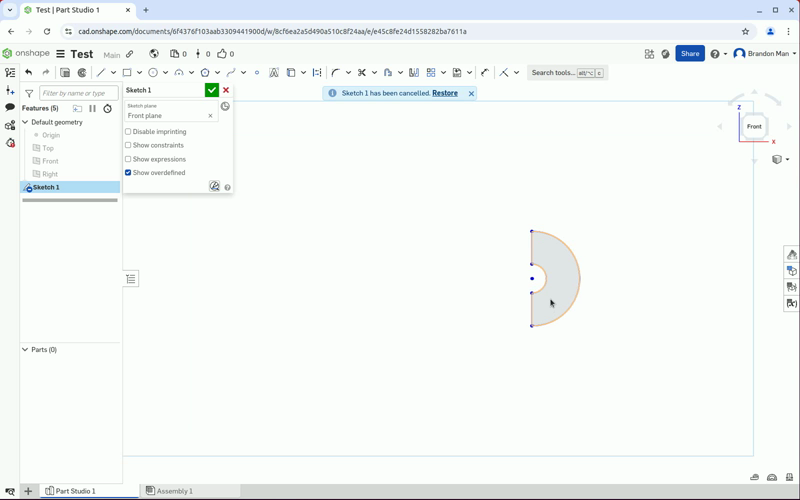
scroll(6)
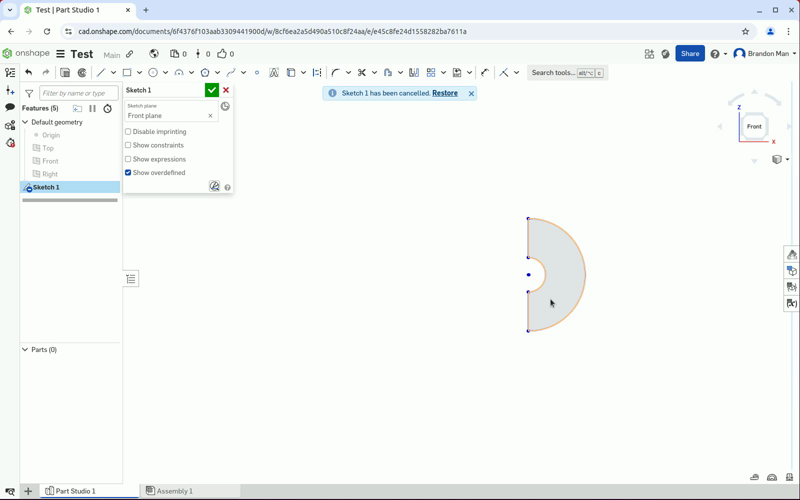
scroll(6)
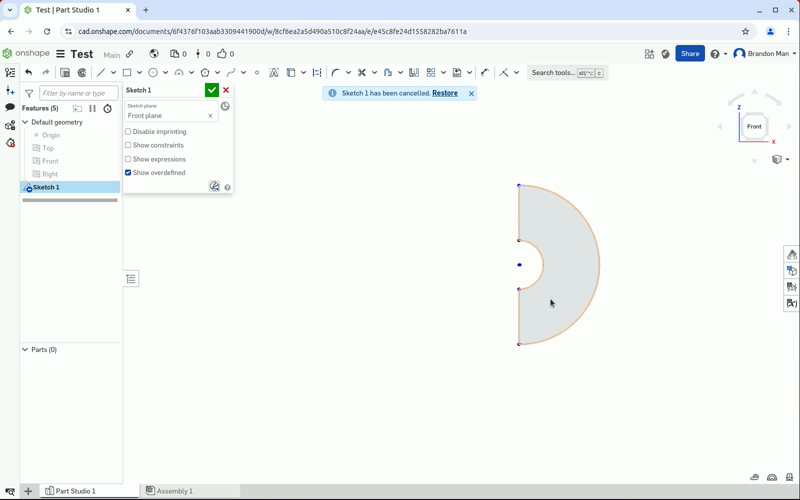
scroll(6)
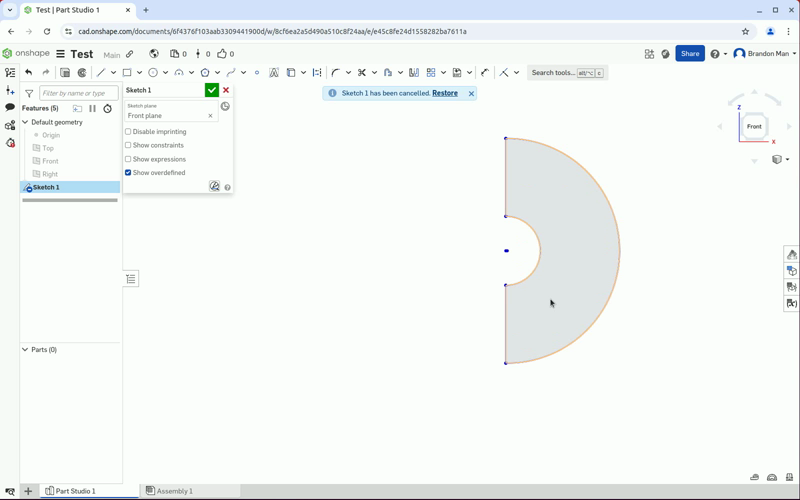
scroll(6)
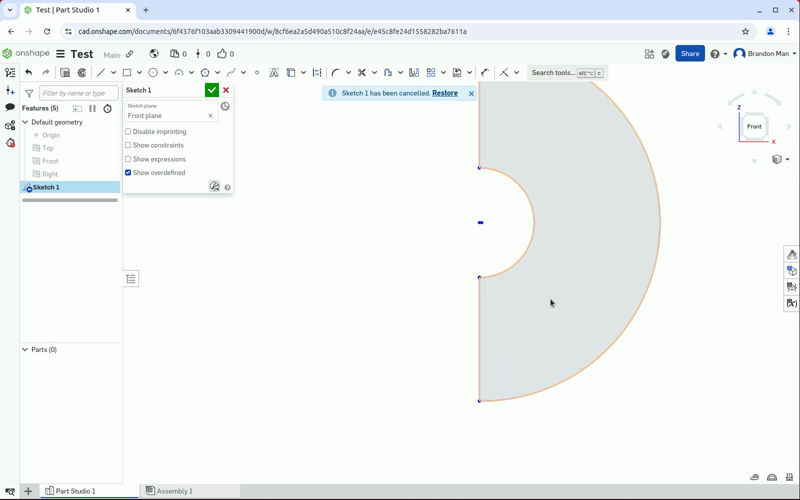
scroll(6)
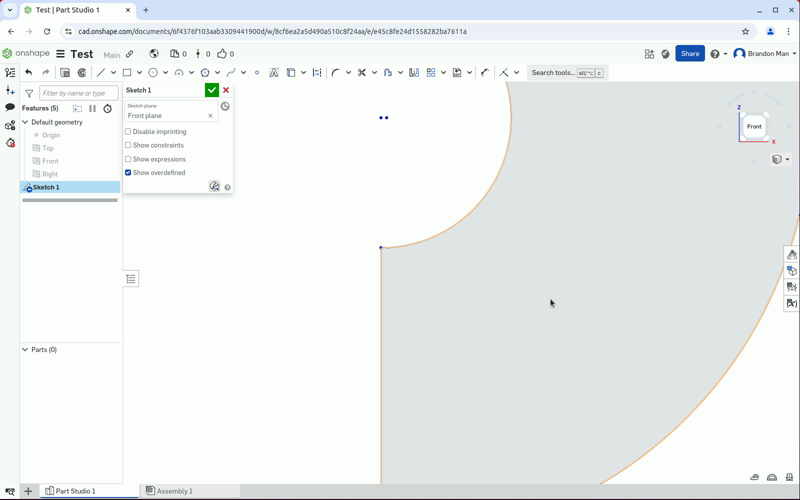
click(550, 298)
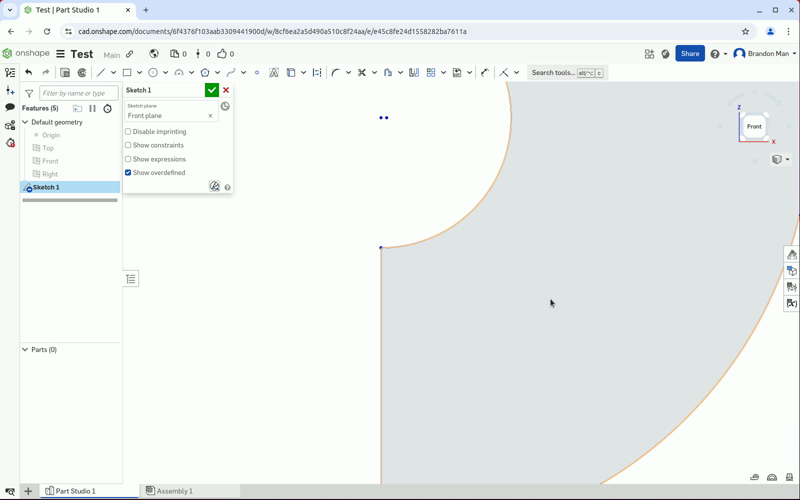
scroll(-6)
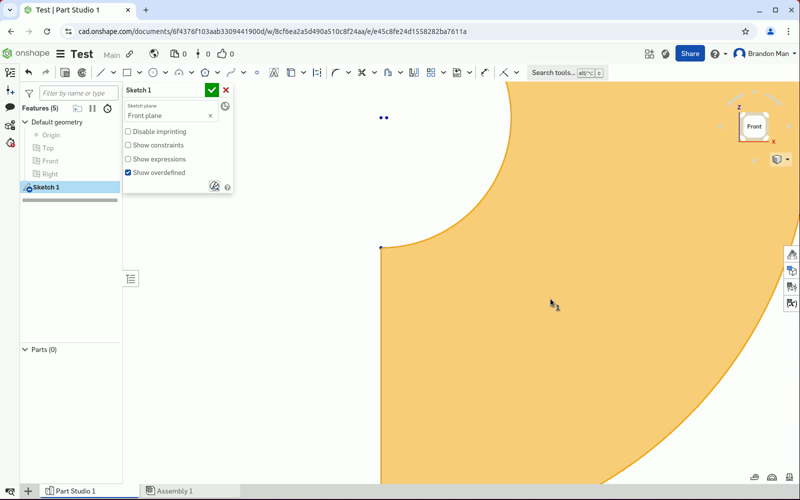
scroll(-6)
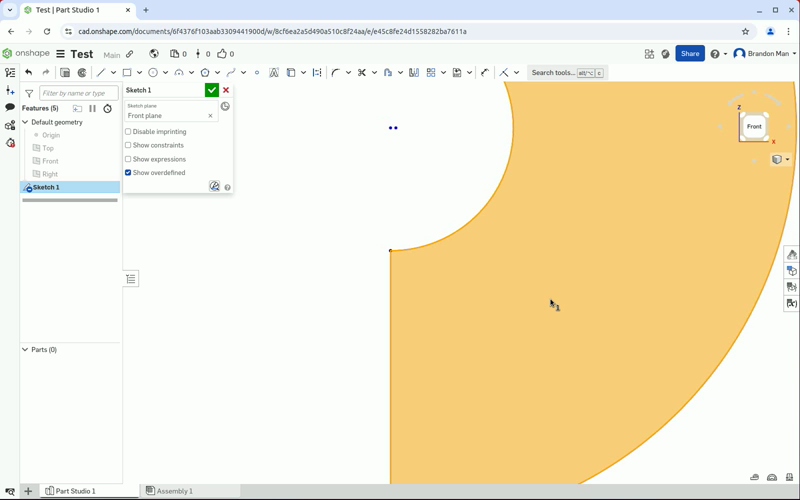
scroll(-6)
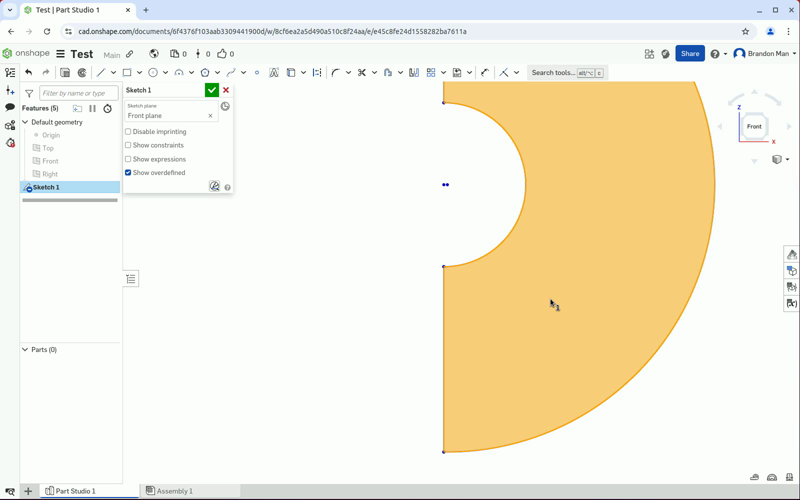
scroll(-6)
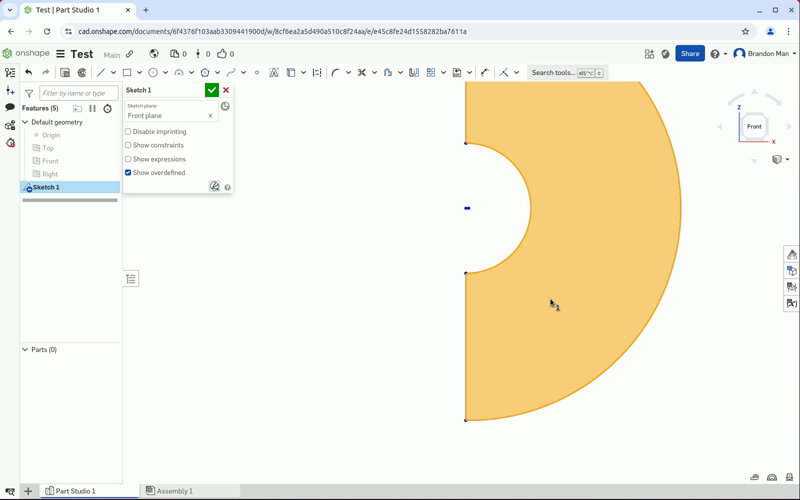
scroll(-6)
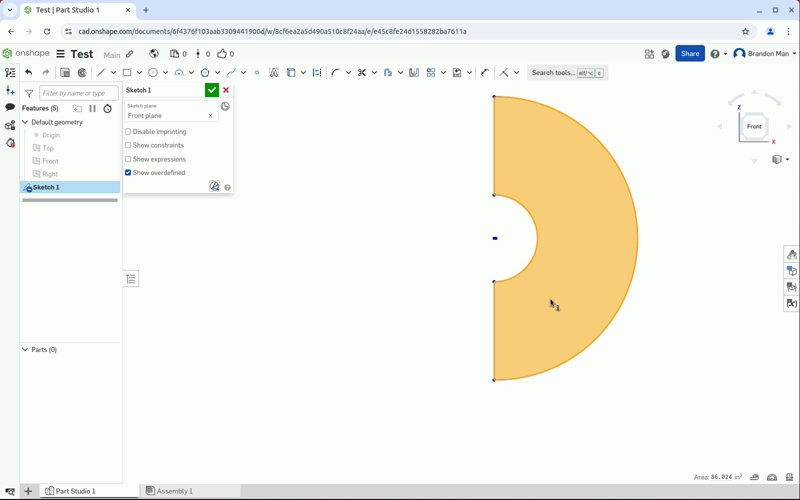
scroll(-6)
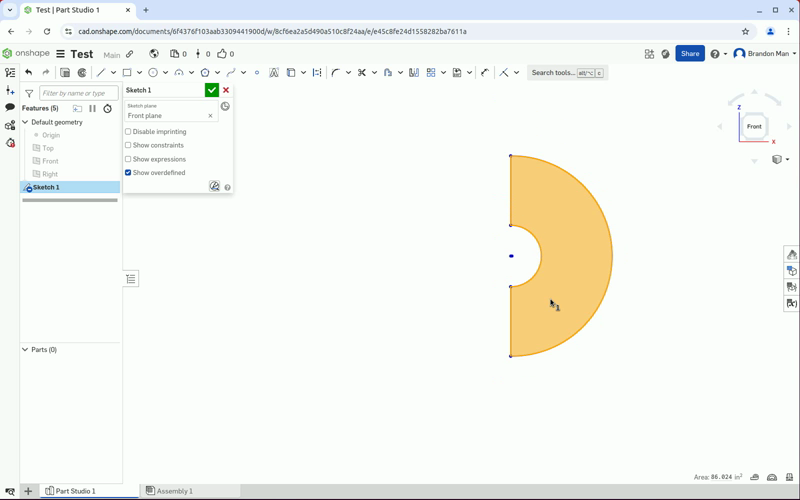
scroll(-6)
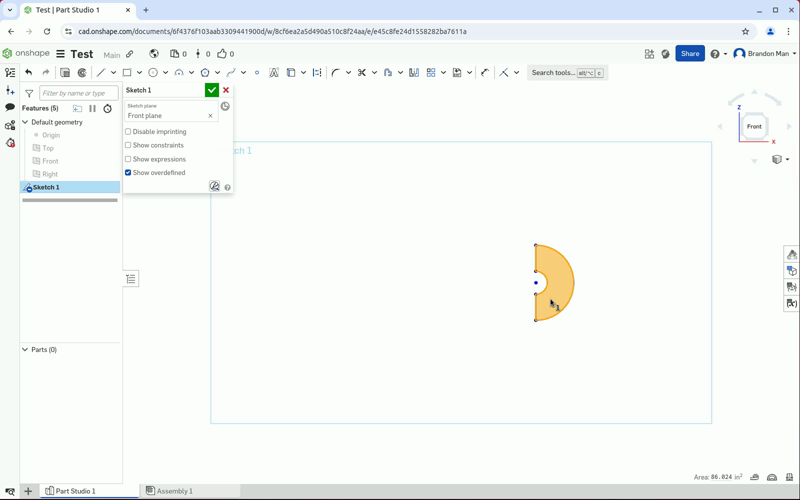
mouse_move(73, 352)
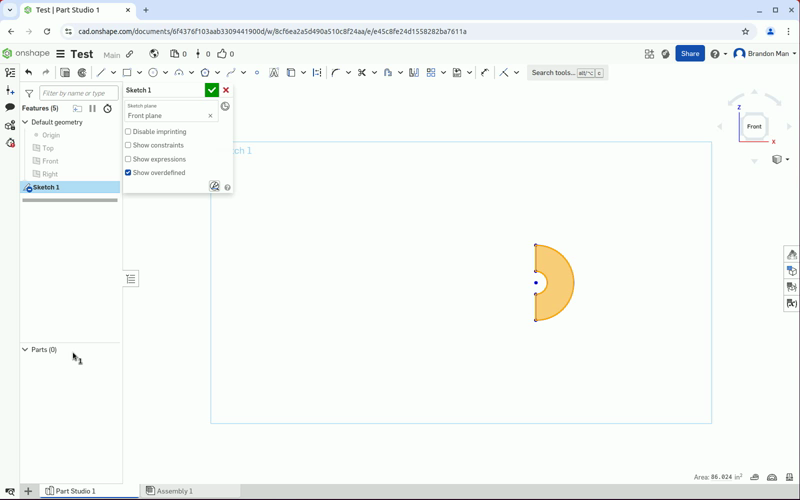
key(shift+y)
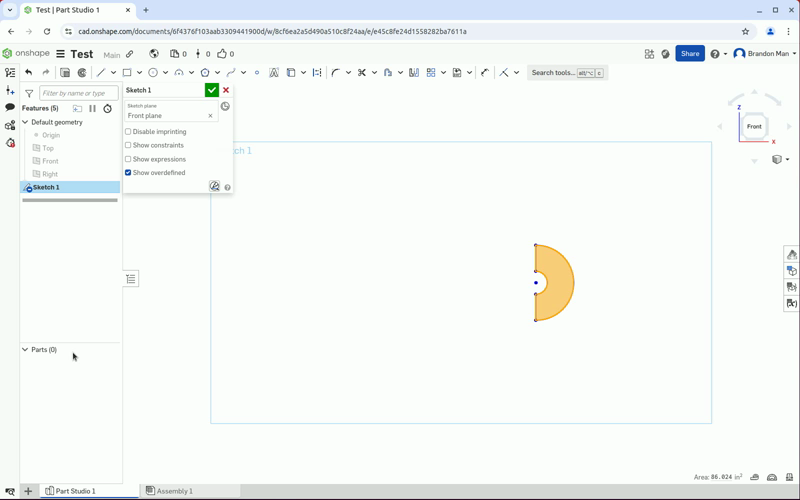
key(shift+e)
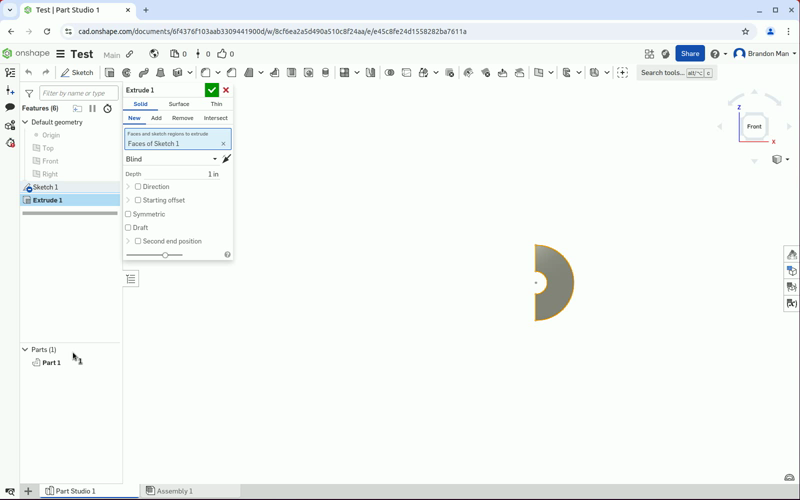
mouse_move(143, 106)
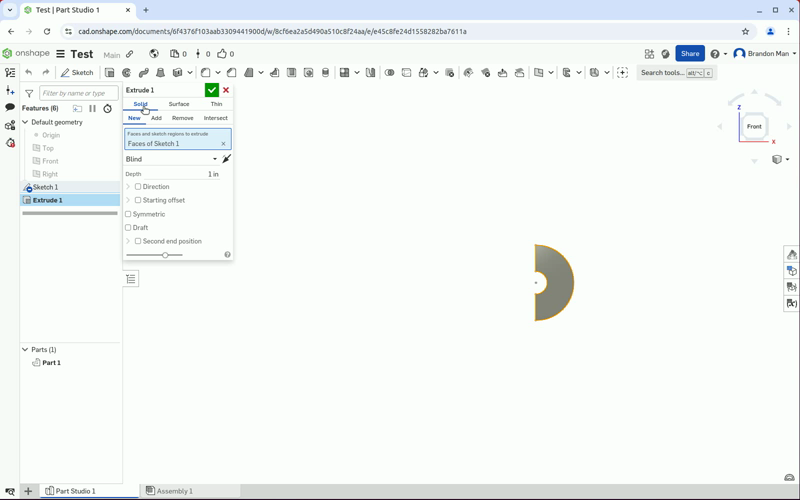
click(143, 106)
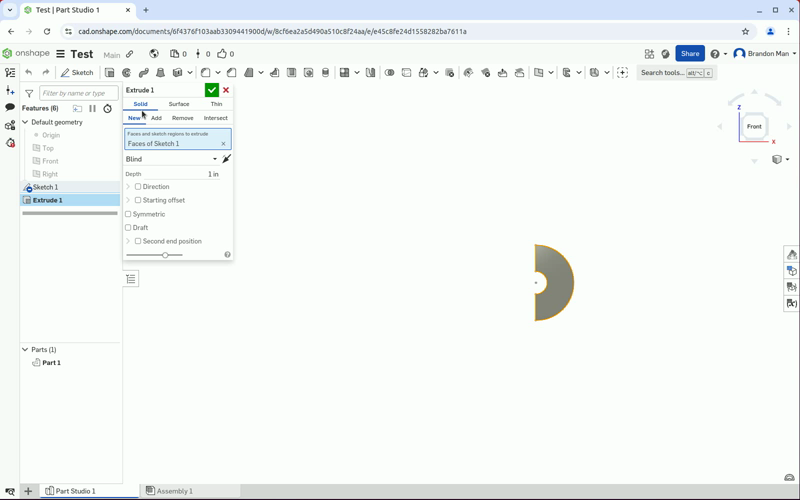
mouse_move(137, 120)
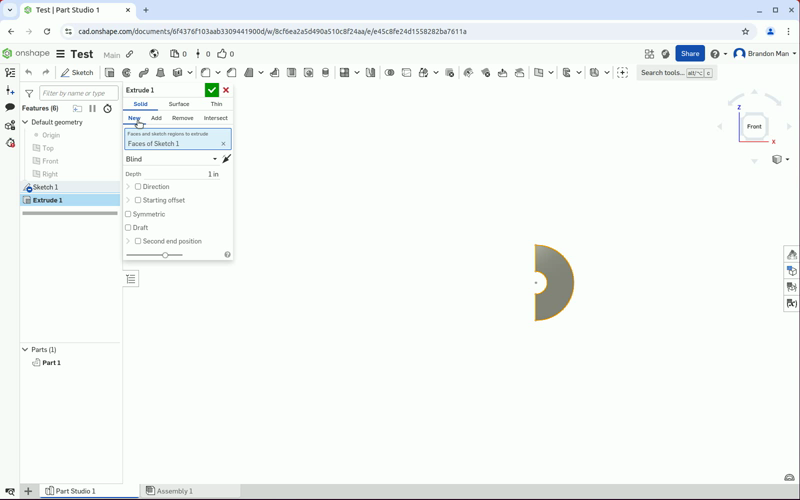
click(137, 120)
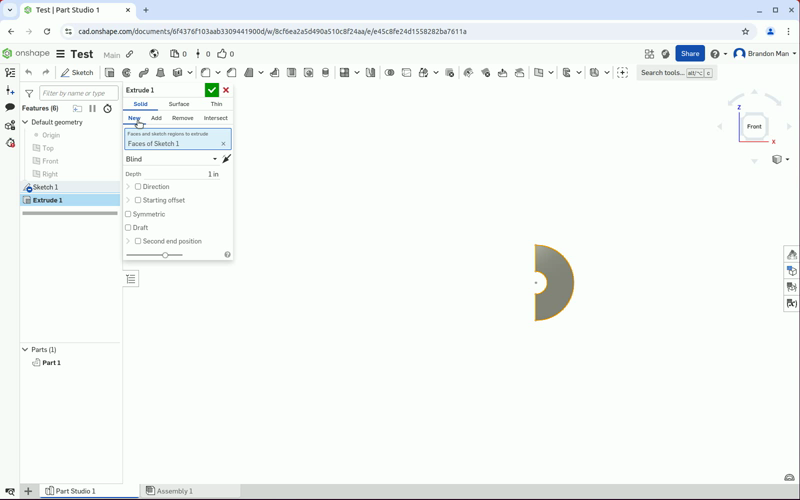
key(tab, 4)
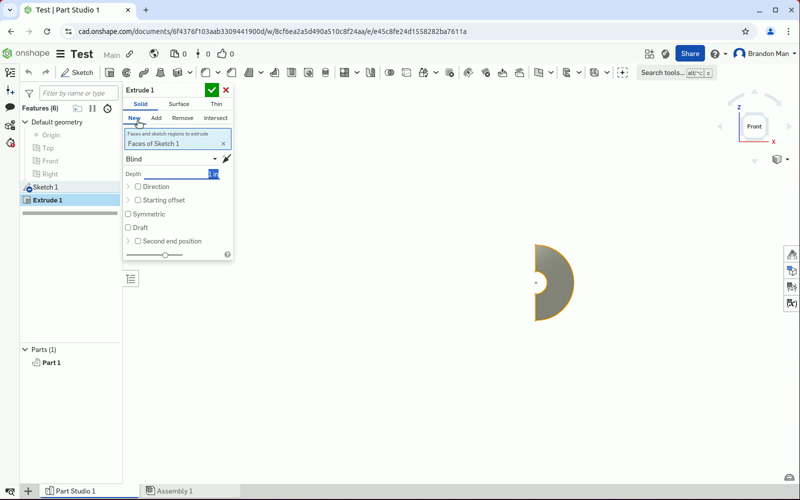
text(7.703)
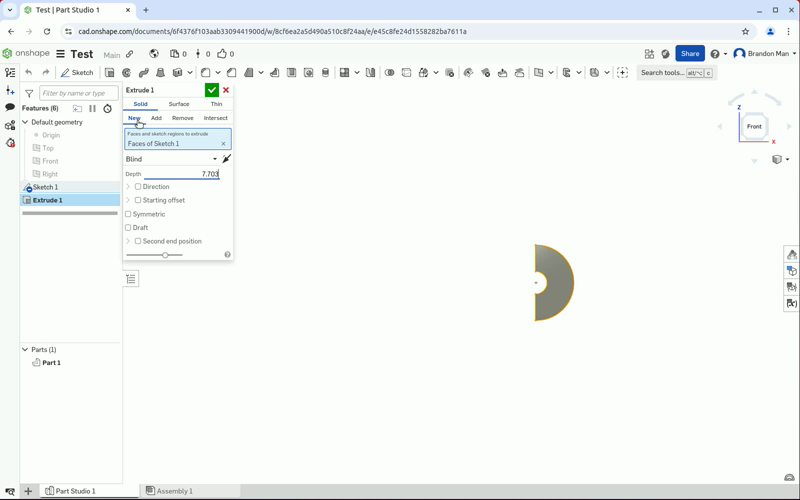
key(enter)
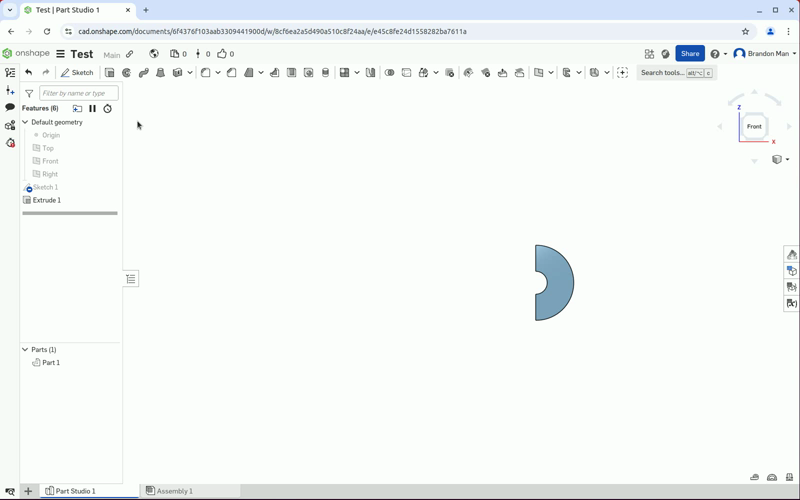
key(shift+h)
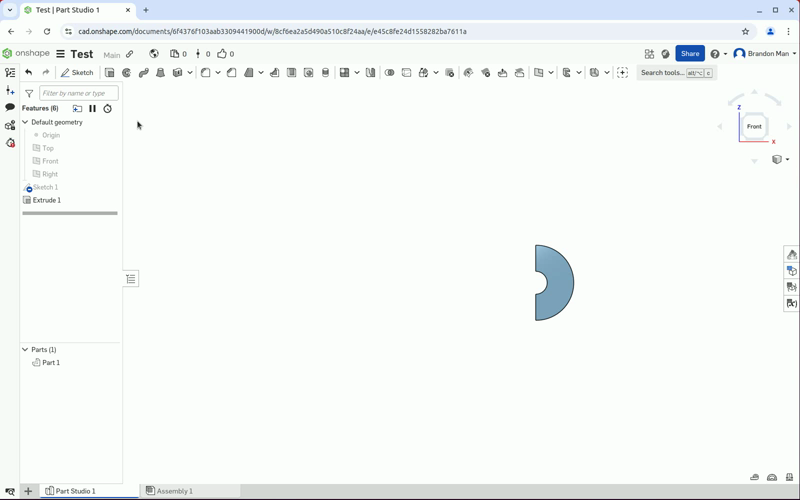
key(shift+h)
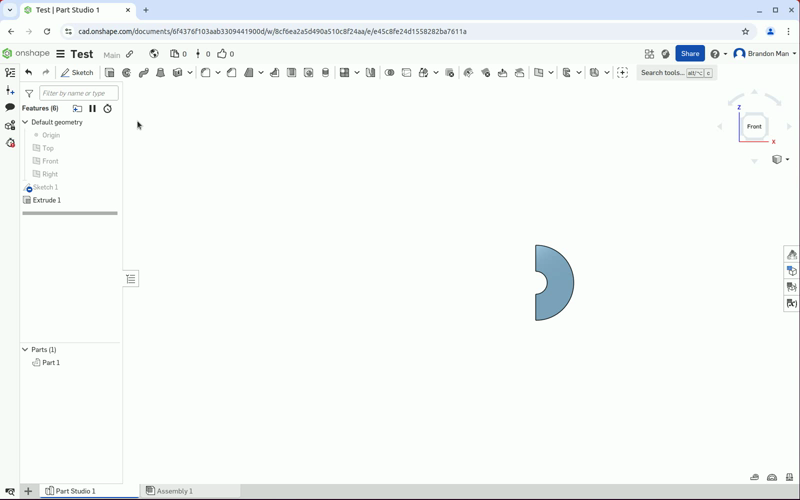
mouse_move(73, 189)
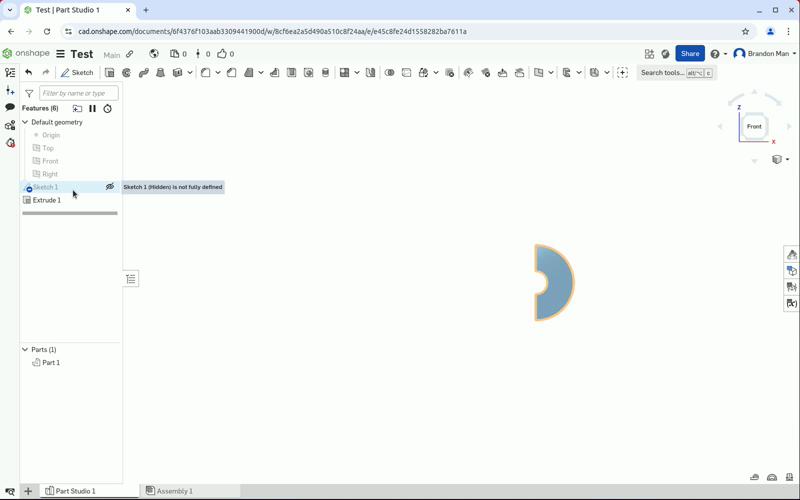
click(73, 189)
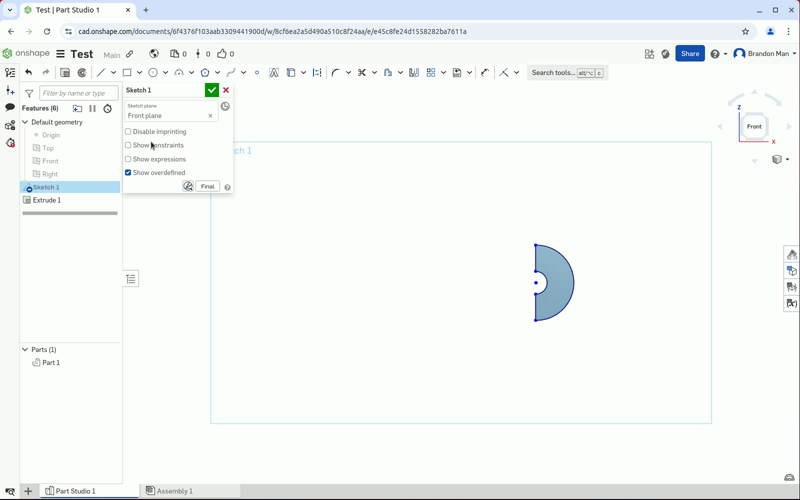
mouse_move(229, 92)
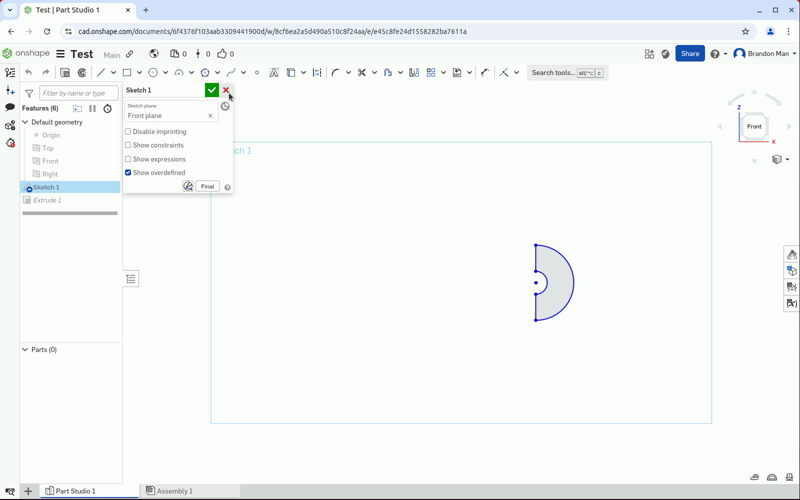
click(229, 92)
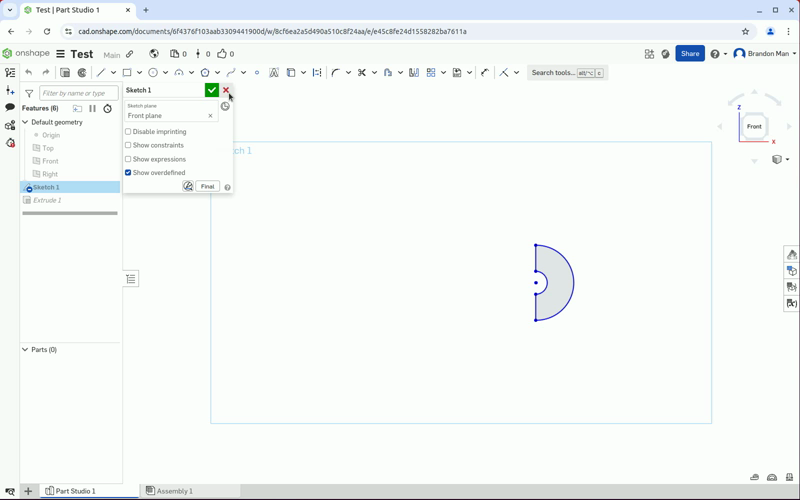
key(shift+s)
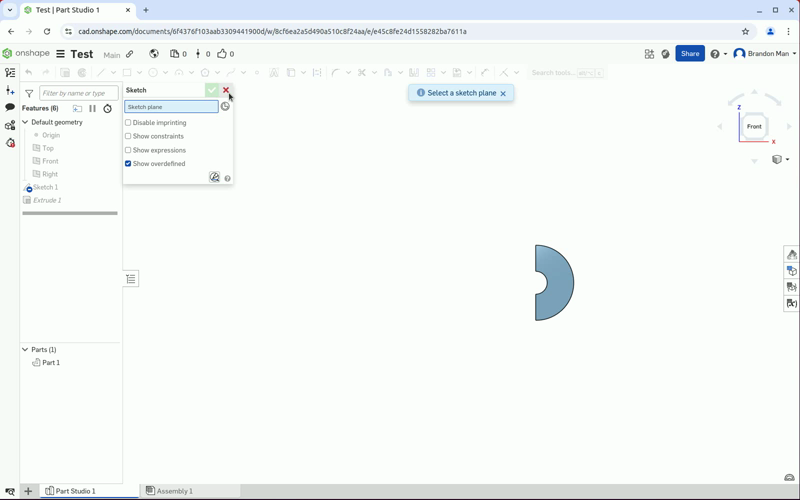
mouse_move(73, 163)
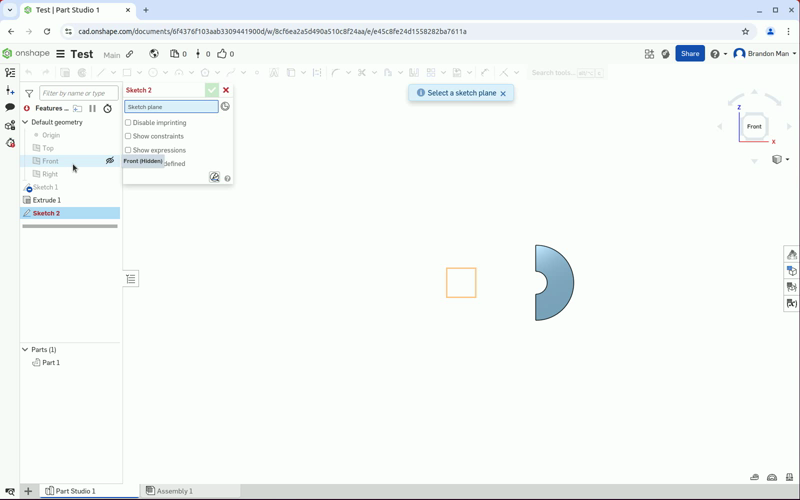
click(73, 163)
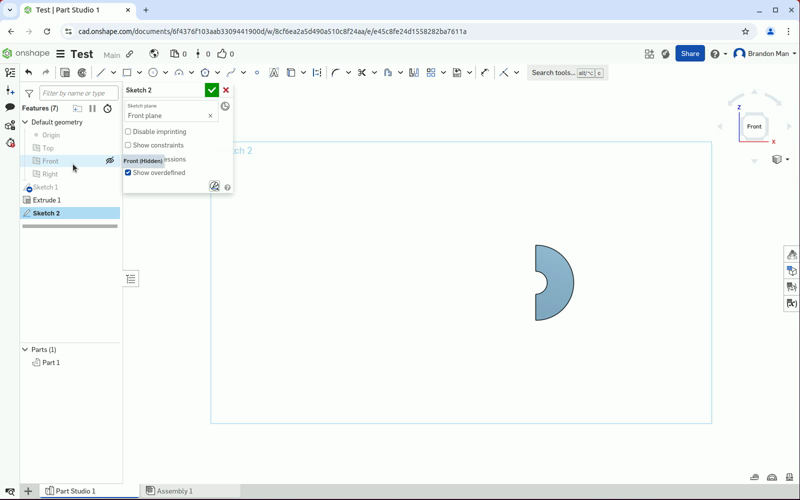
mouse_move(73, 352)
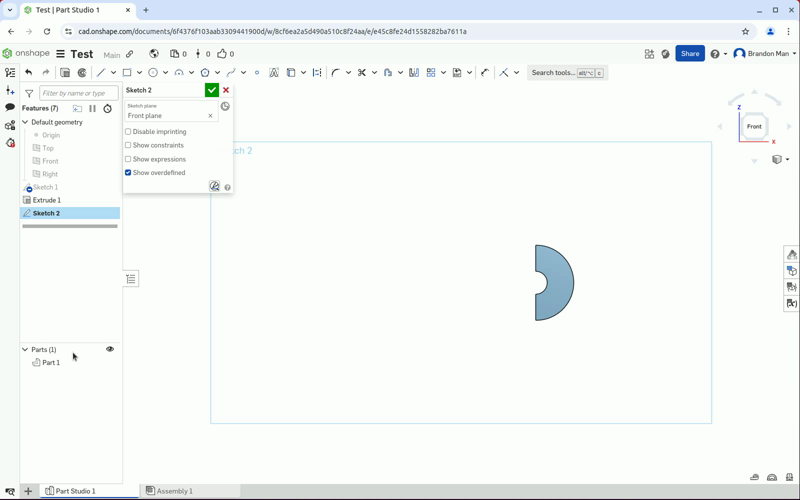
key(y)
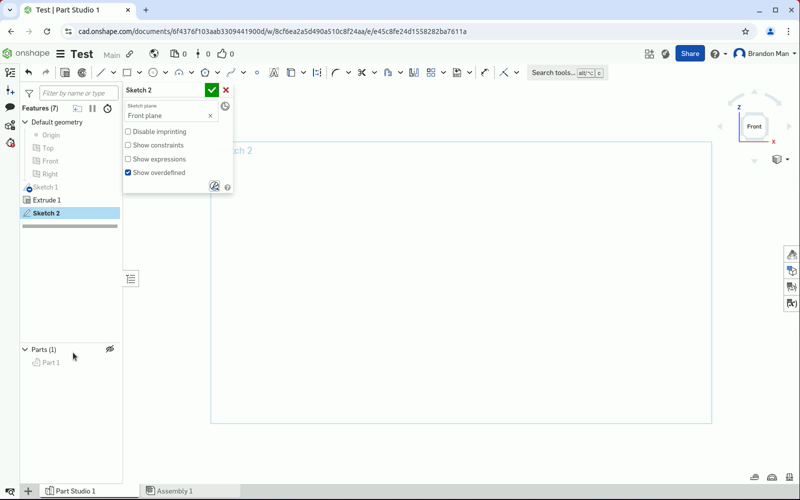
key(l)
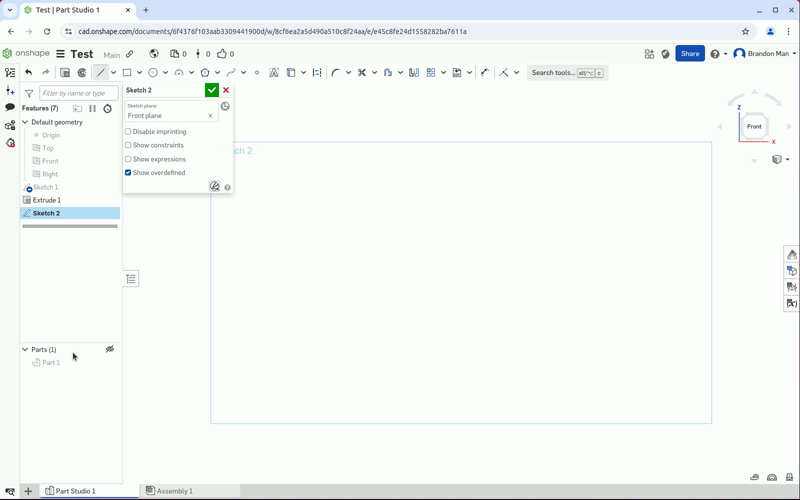
key_down(shift)
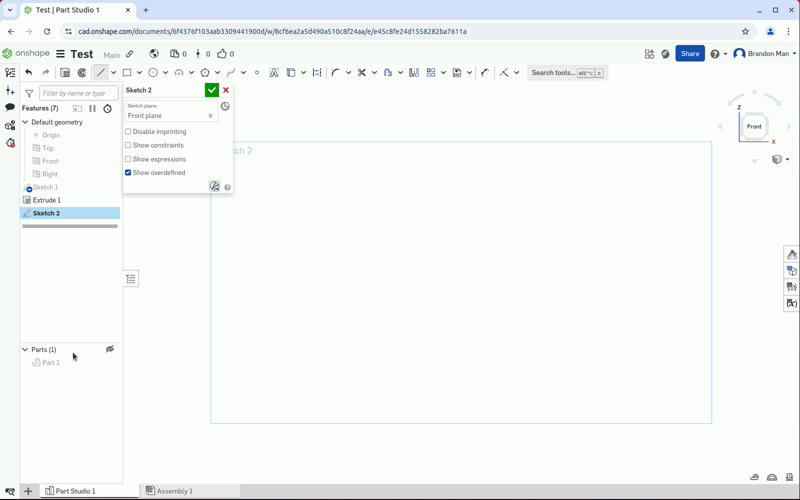
mouse_move(385, 320)
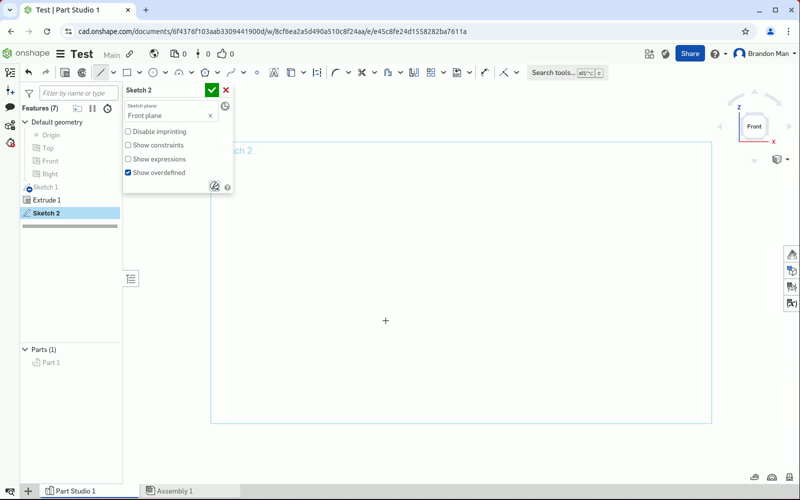
click(385, 320)
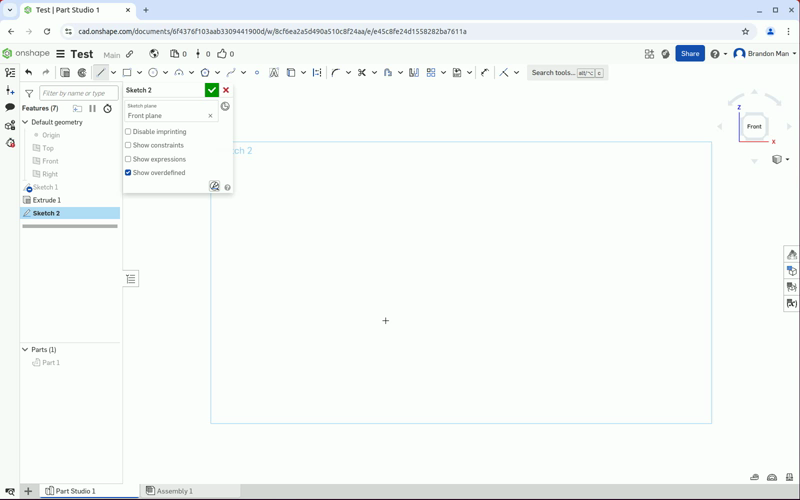
key_up(shift)
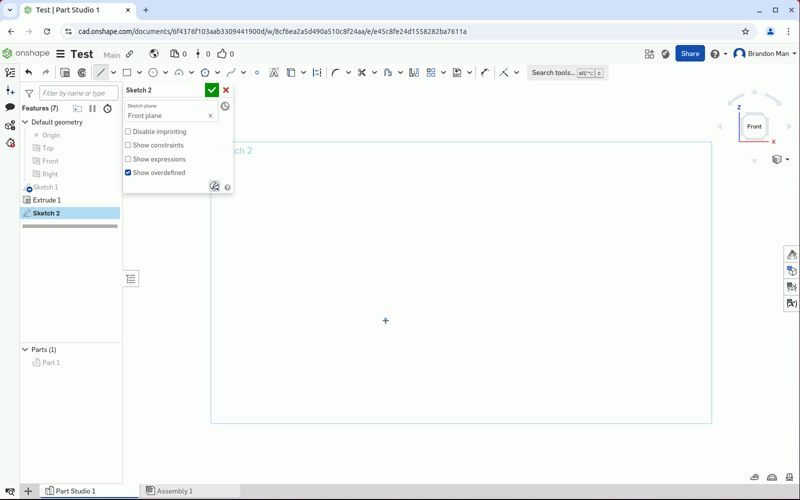
key_down(shift)
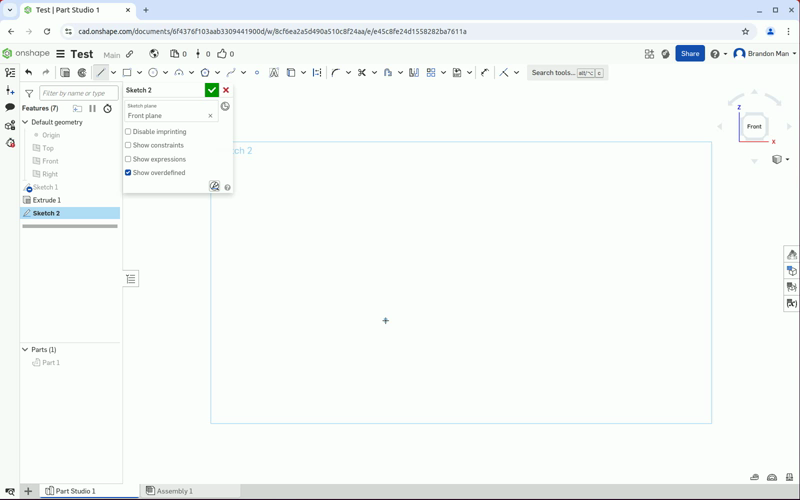
mouse_move(415, 320)
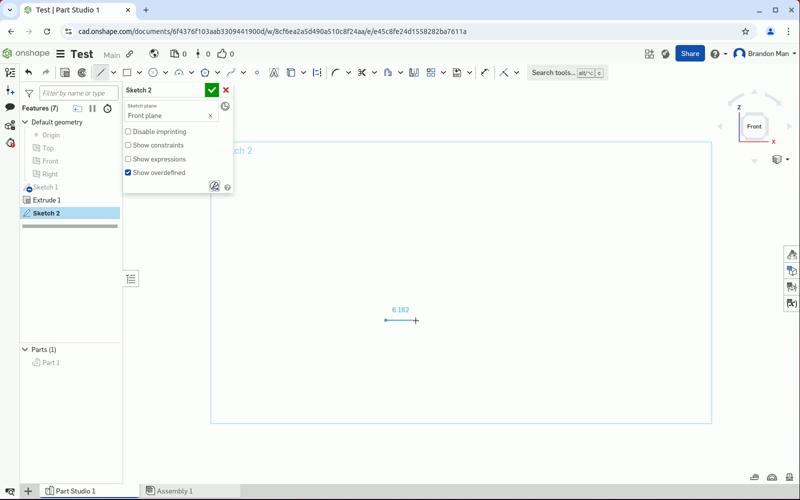
mouse_move(385, 294)
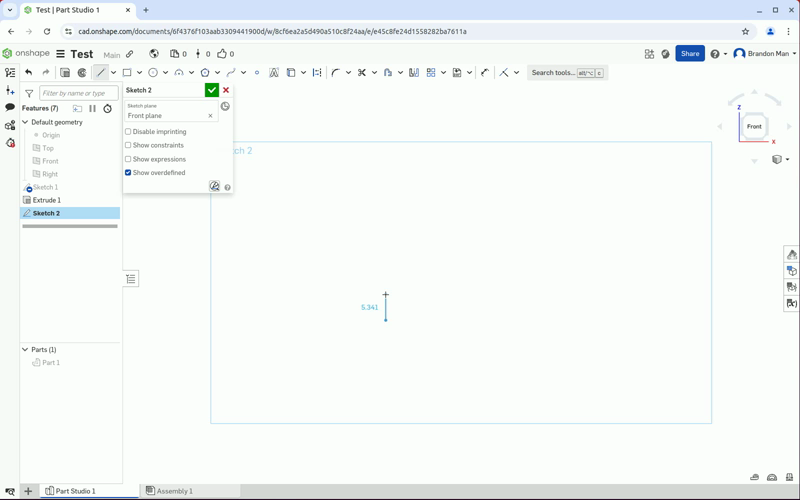
click(385, 294)
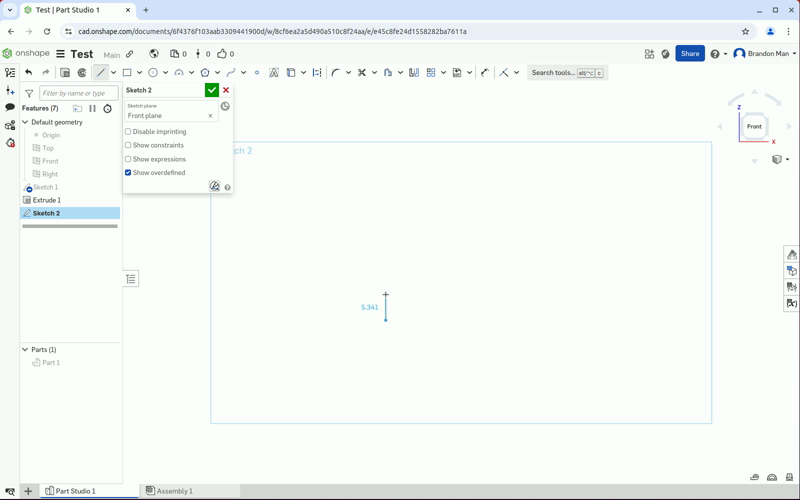
key_up(shift)
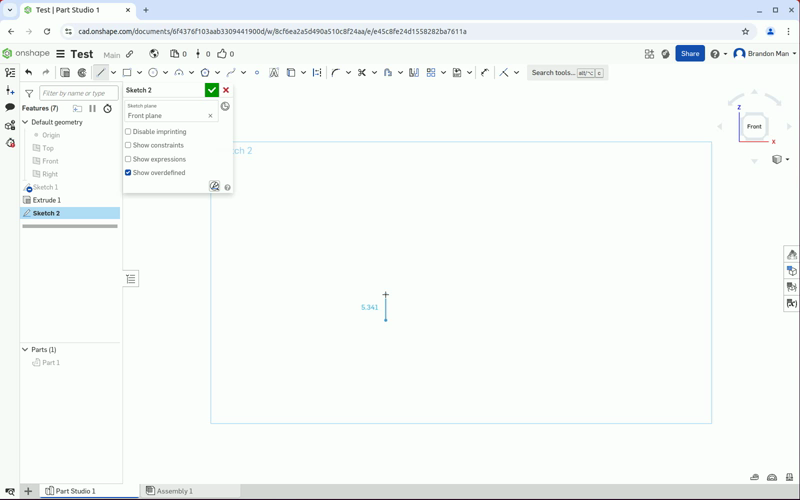
key(esc)
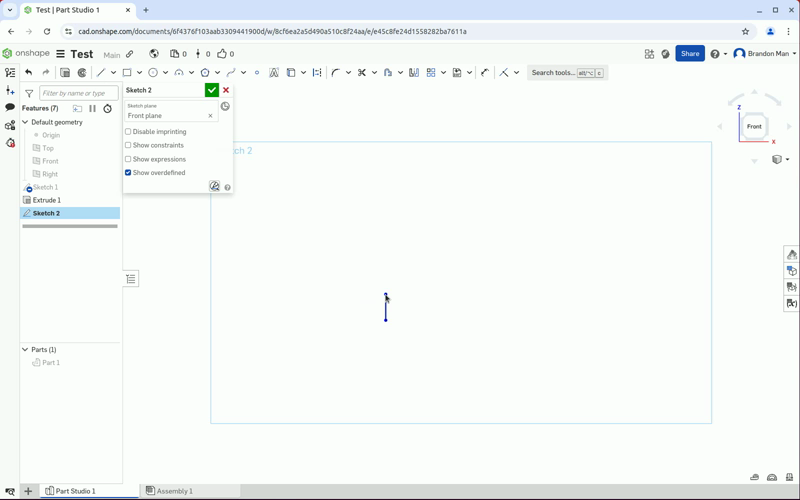
key(a)
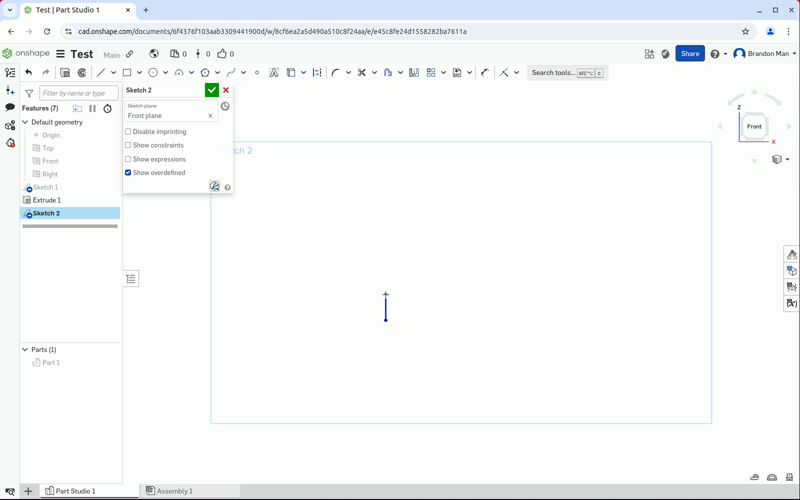
mouse_move(385, 294)
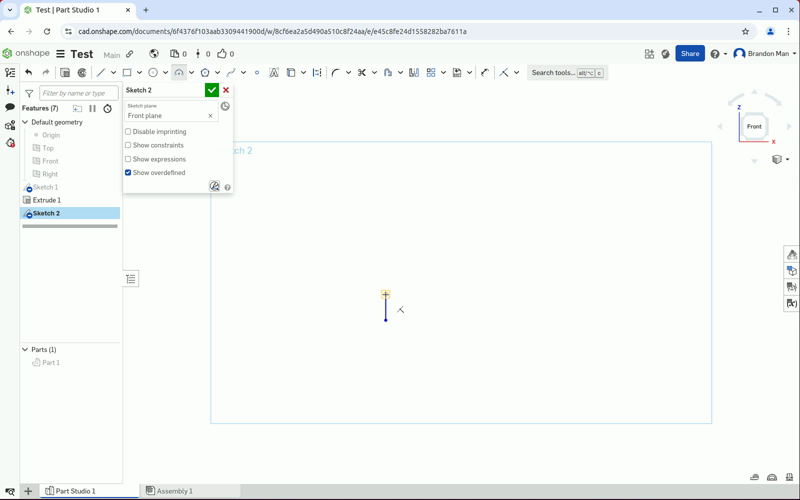
click(385, 294)
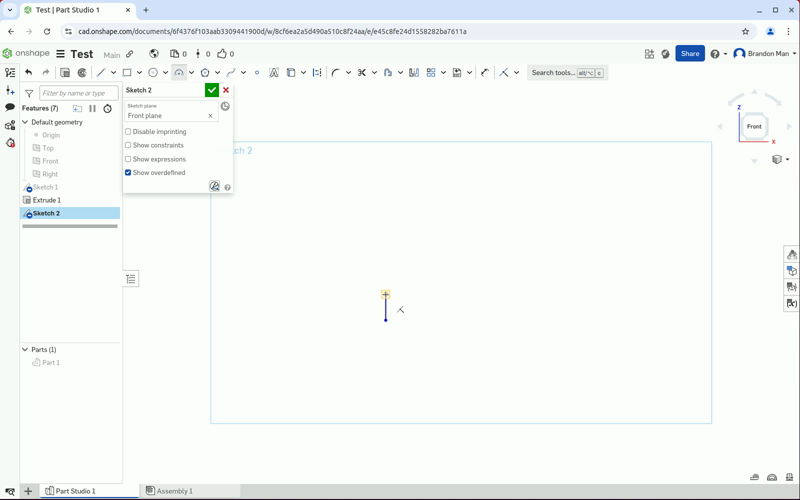
key_down(shift)
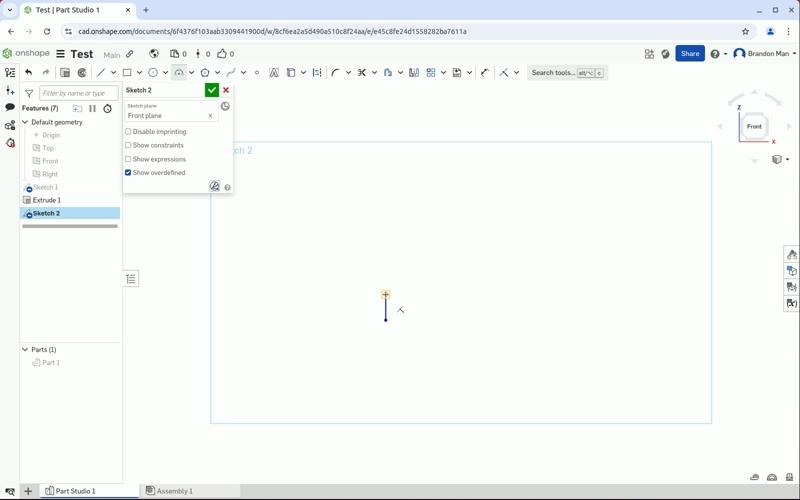
mouse_move(385, 271)
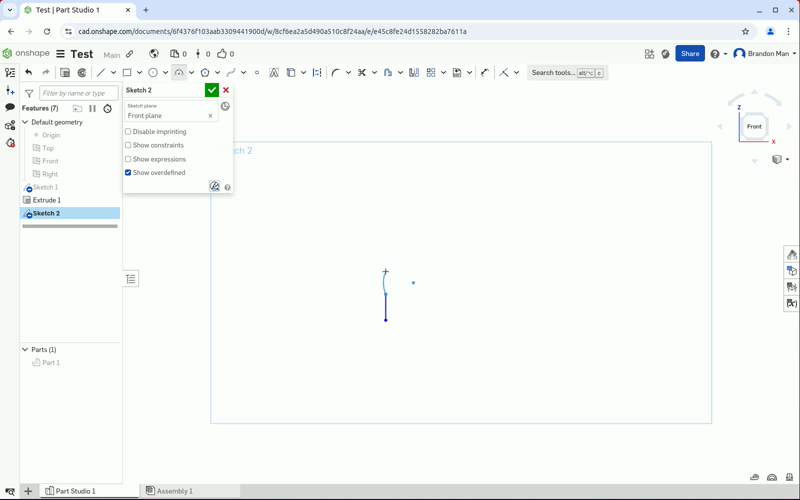
click(385, 271)
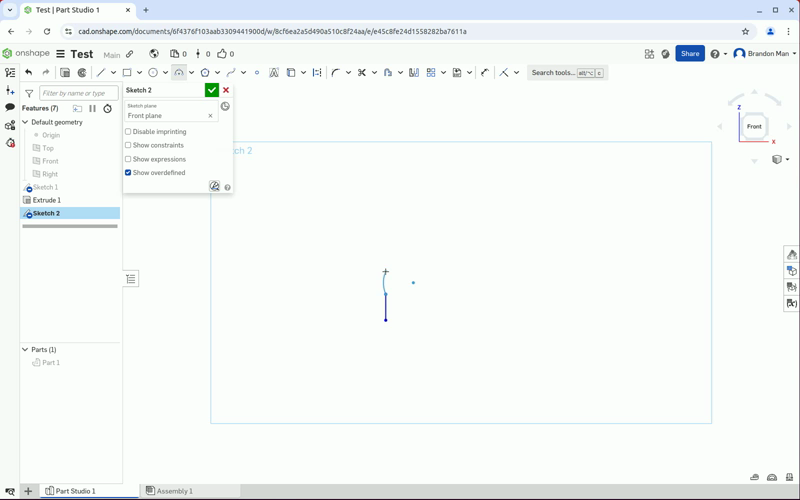
mouse_move(374, 282)
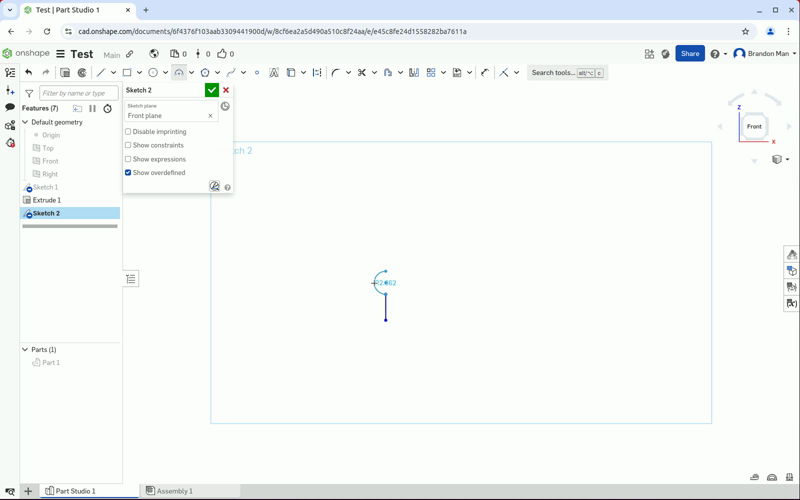
click(374, 282)
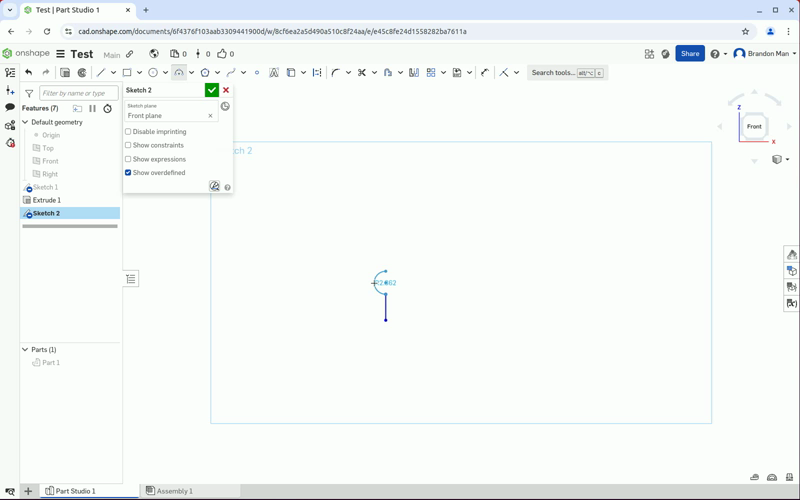
key_up(shift)
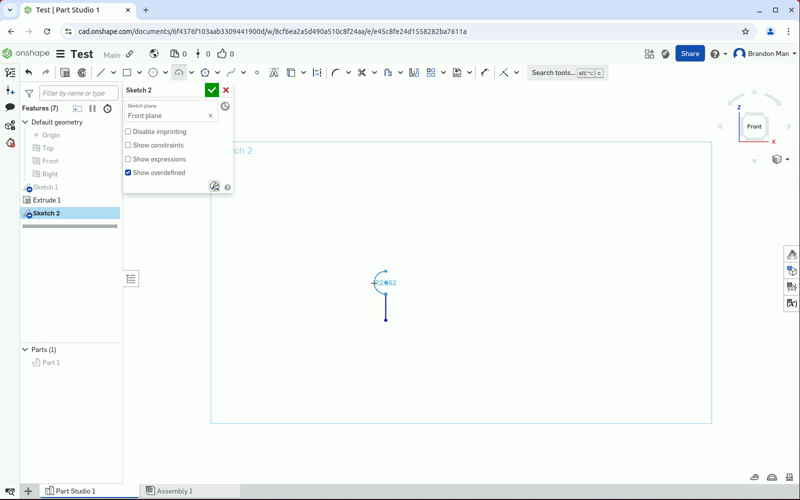
key(esc)
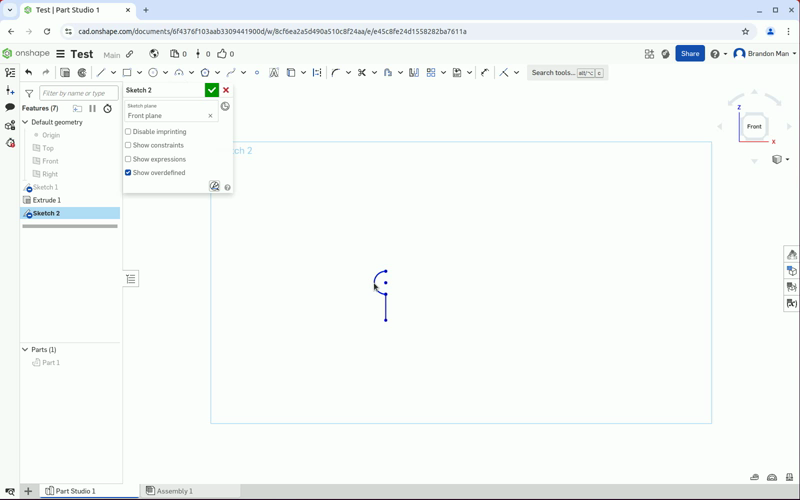
key(l)
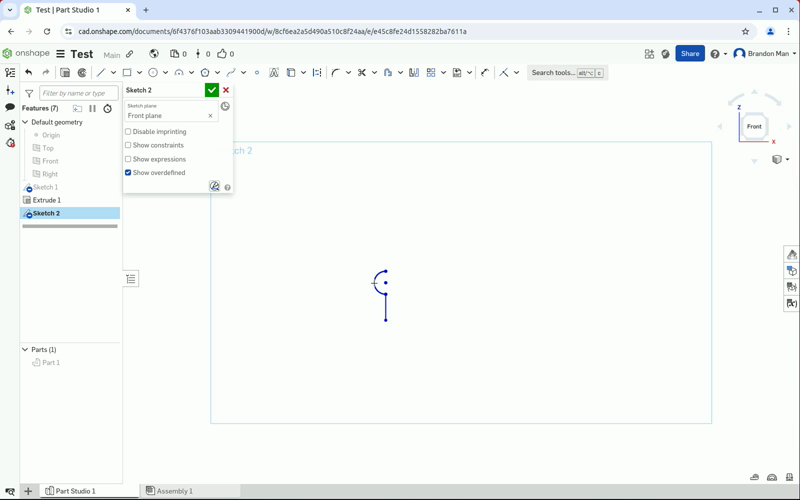
mouse_move(385, 271)
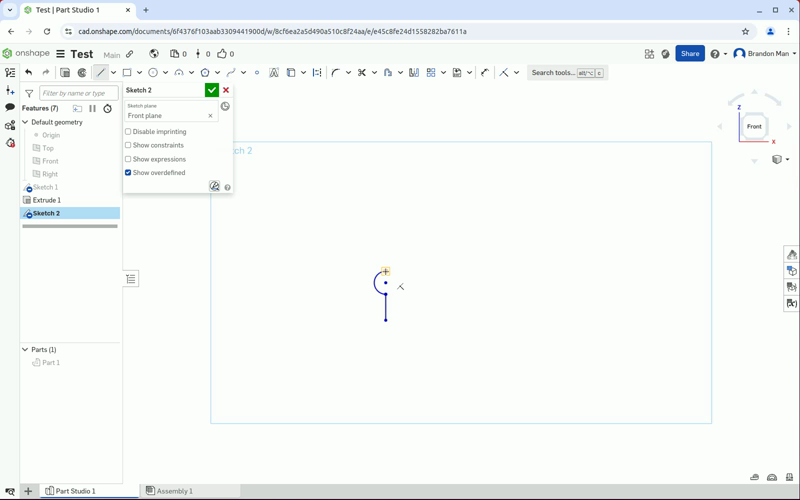
click(385, 271)
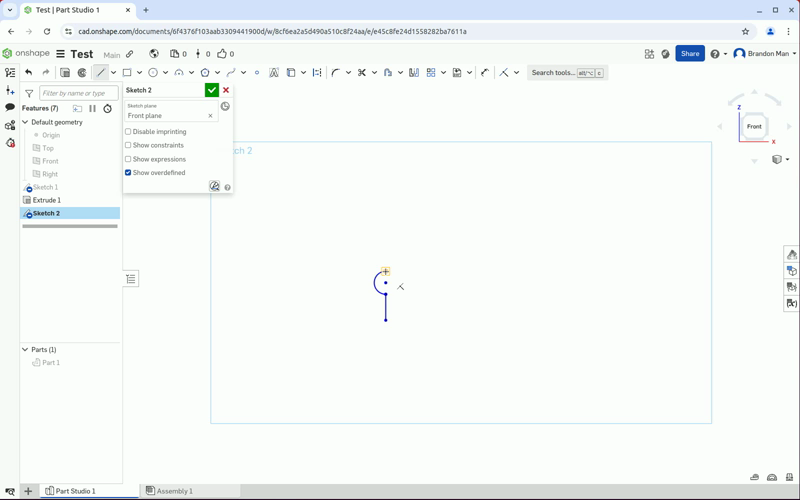
key_down(shift)
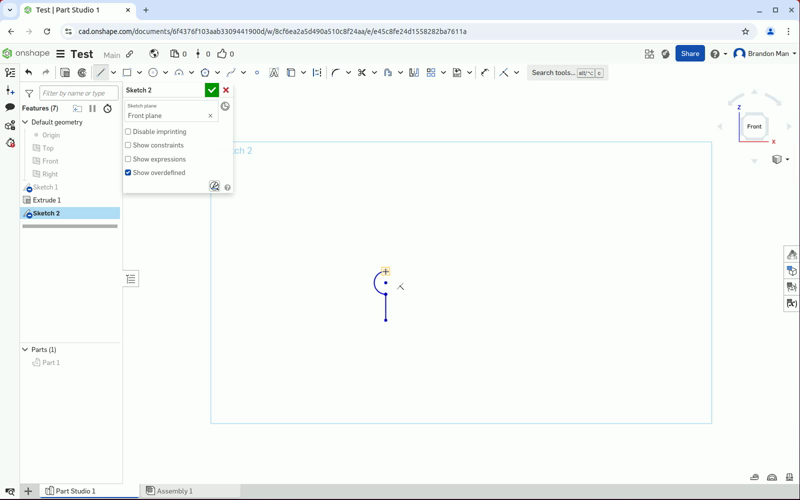
mouse_move(415, 271)
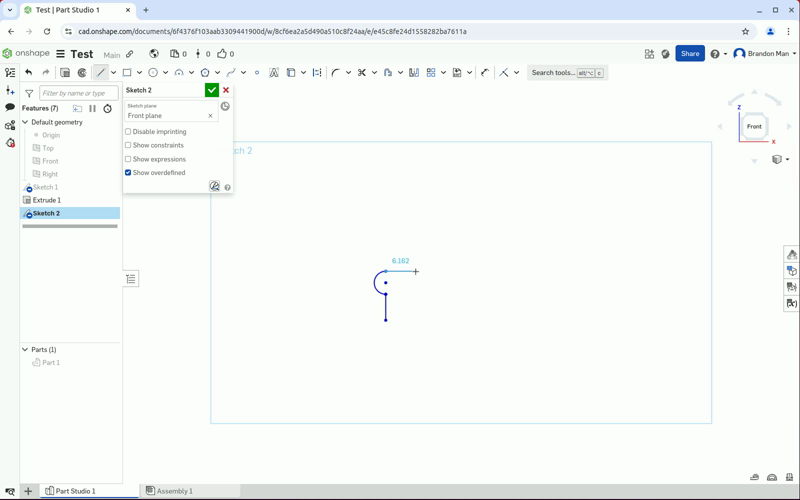
mouse_move(385, 245)
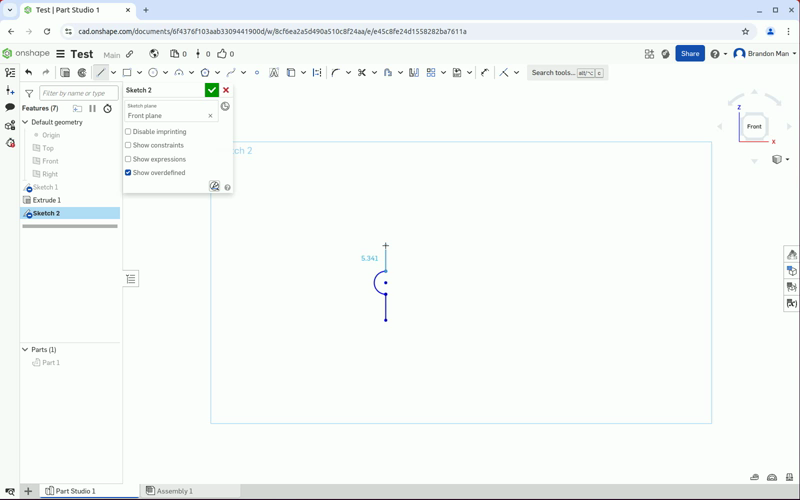
click(385, 245)
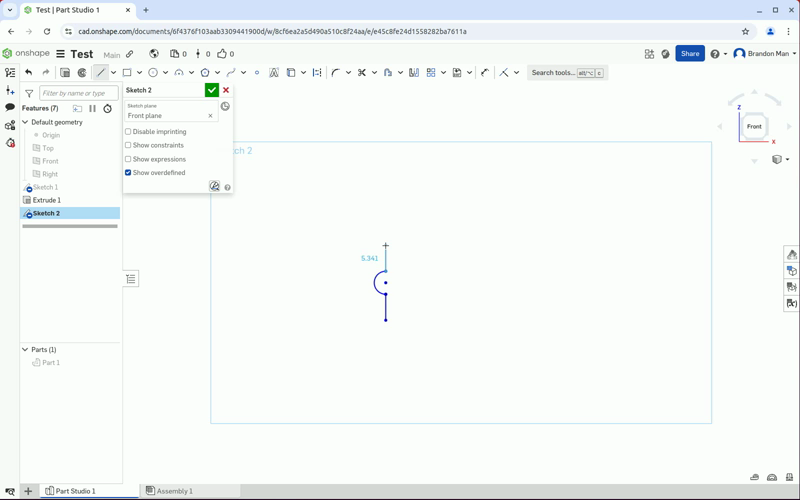
key_up(shift)
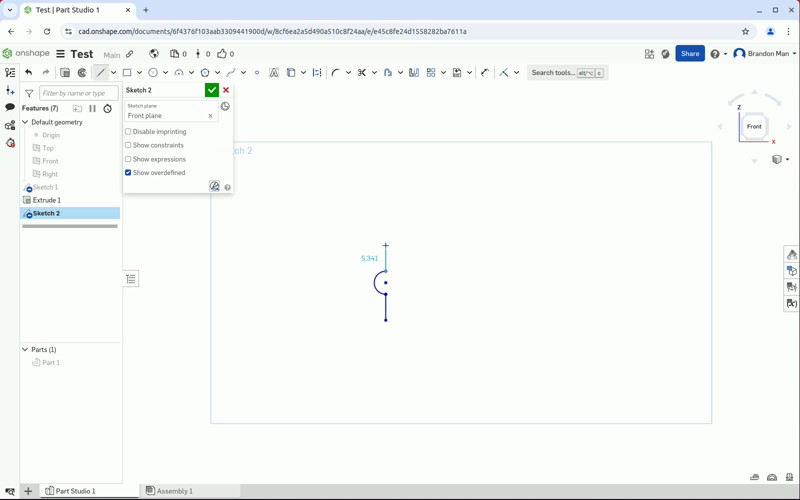
key(esc)
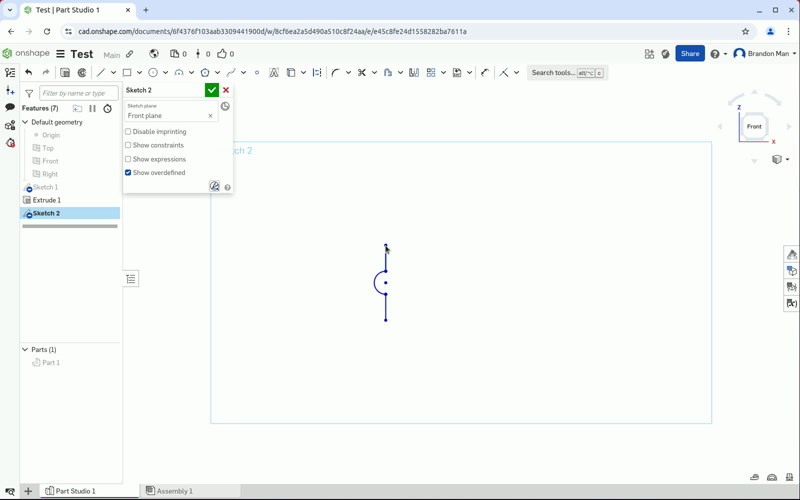
key(a)
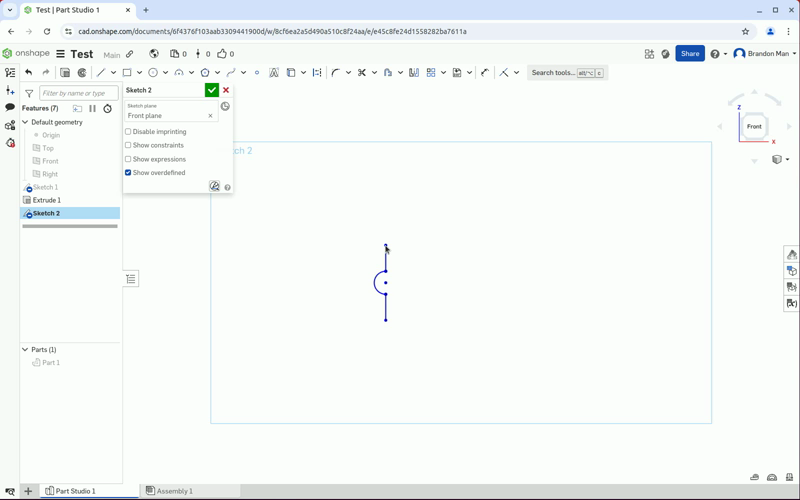
mouse_move(385, 245)
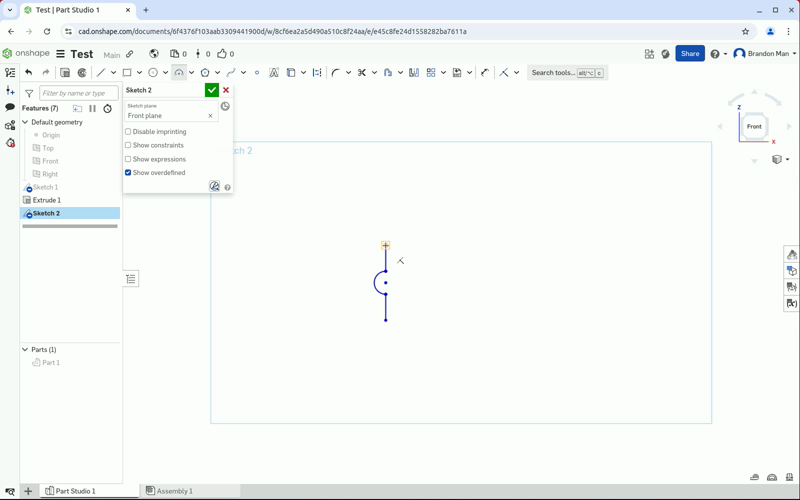
click(385, 245)
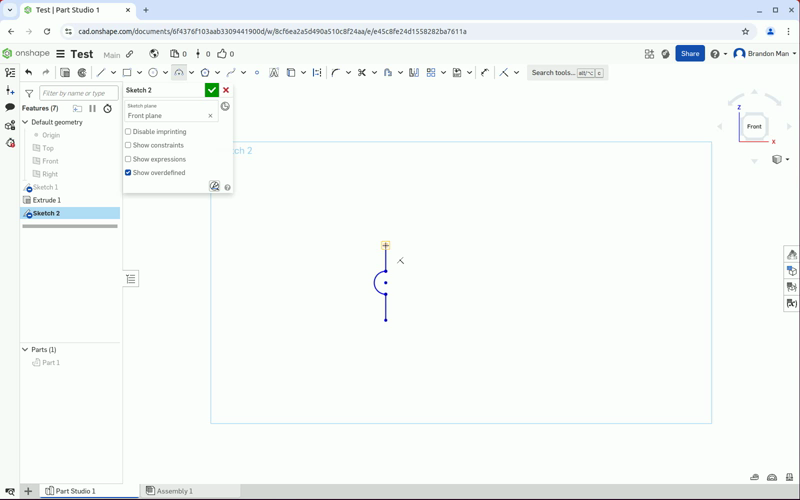
mouse_move(385, 320)
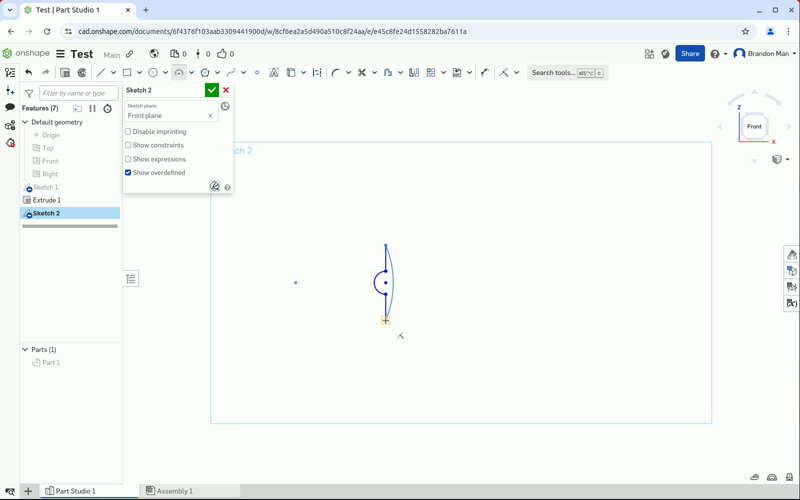
click(385, 320)
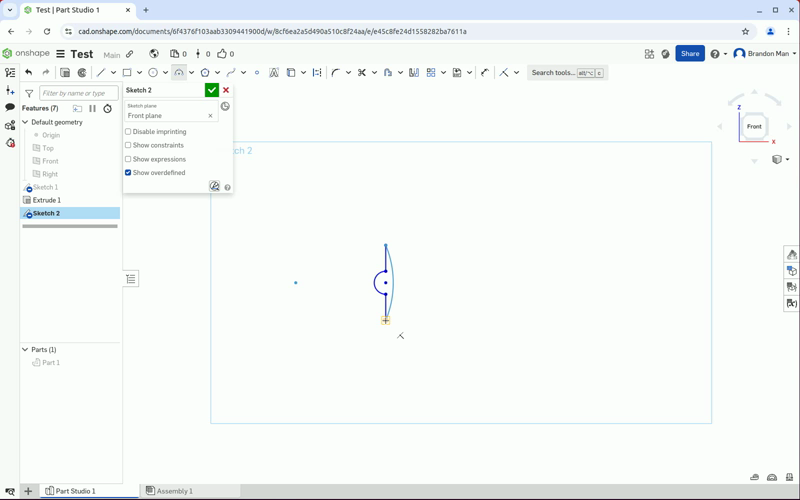
key_down(shift)
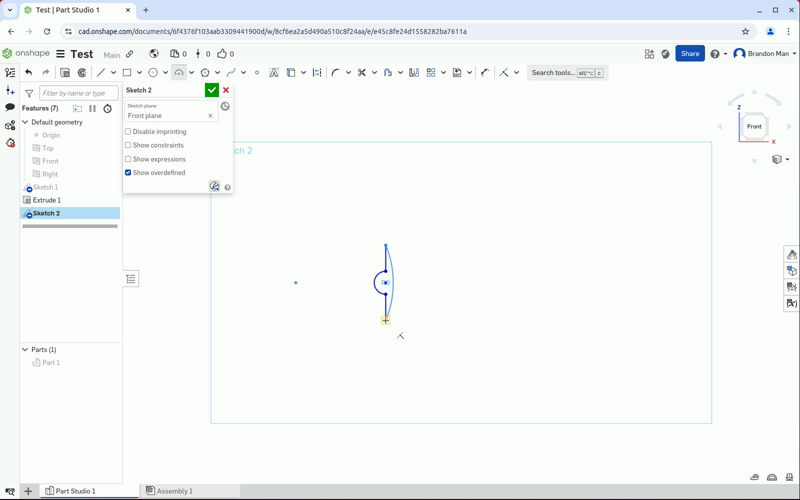
mouse_move(347, 282)
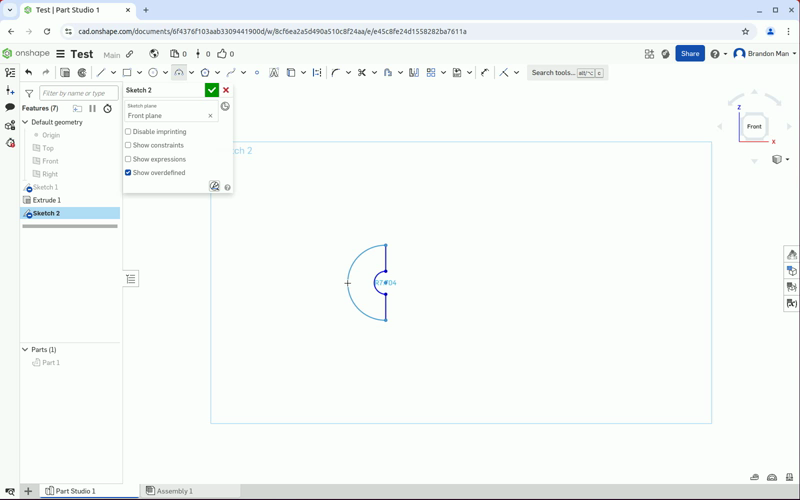
click(347, 282)
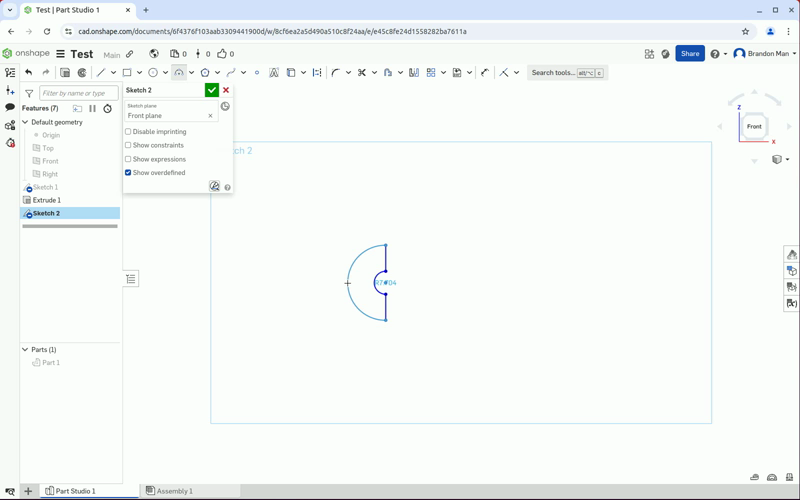
key_up(shift)
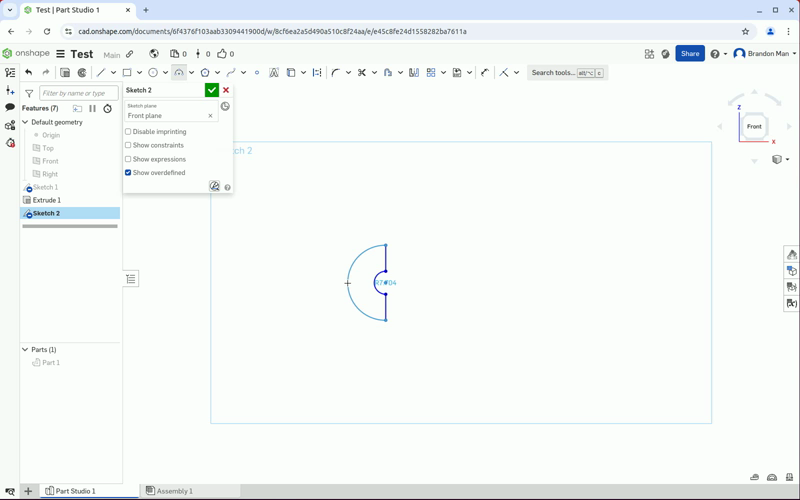
key(esc)
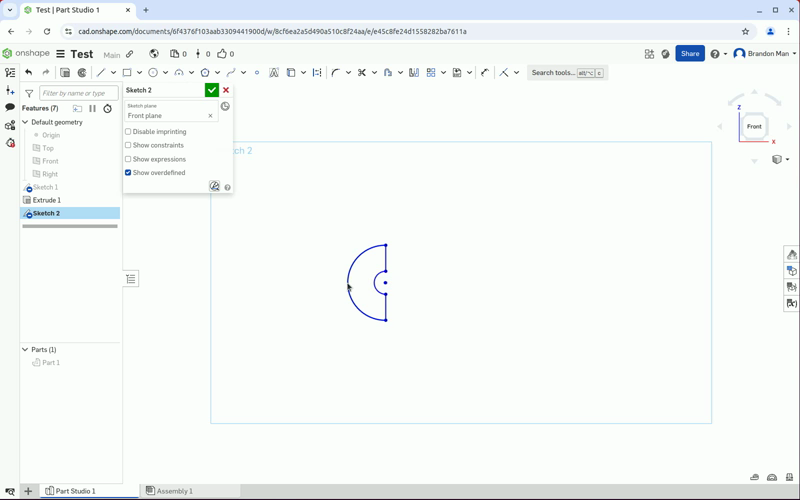
mouse_move(378, 290)
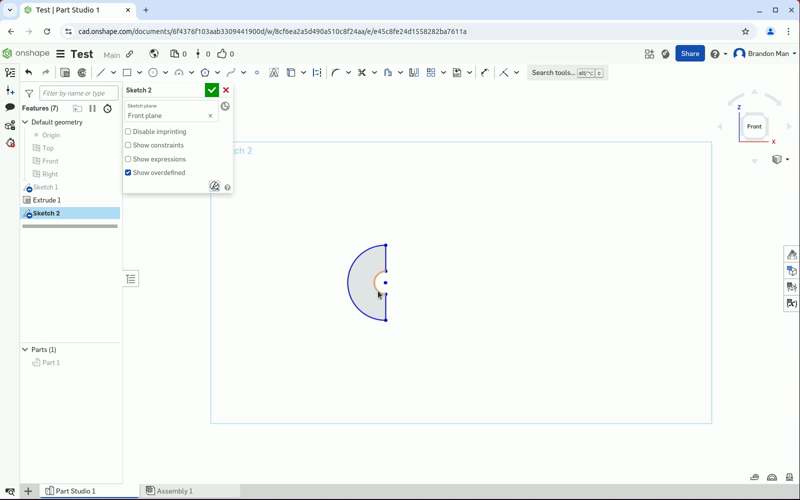
scroll(6)
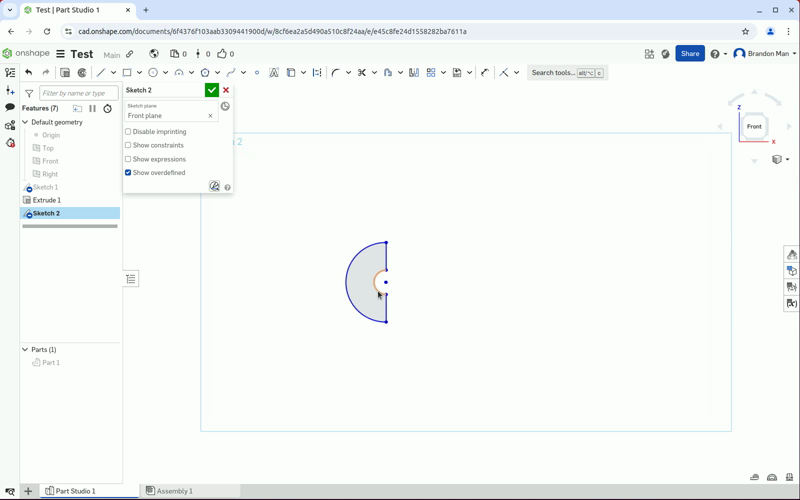
scroll(6)
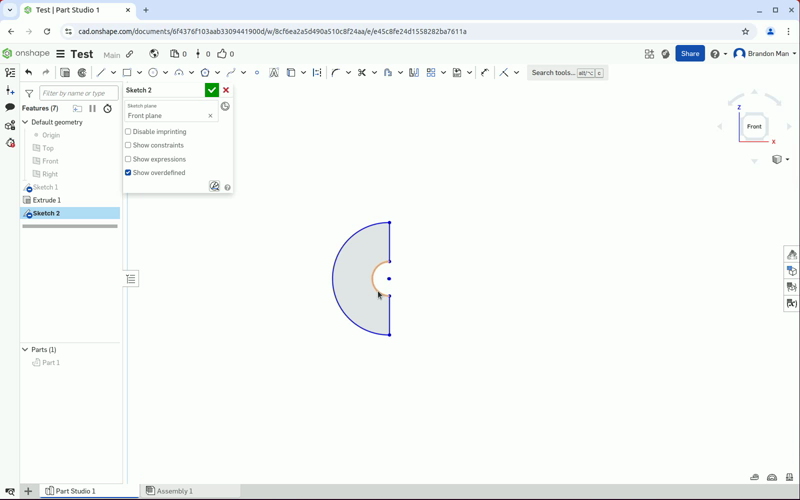
scroll(6)
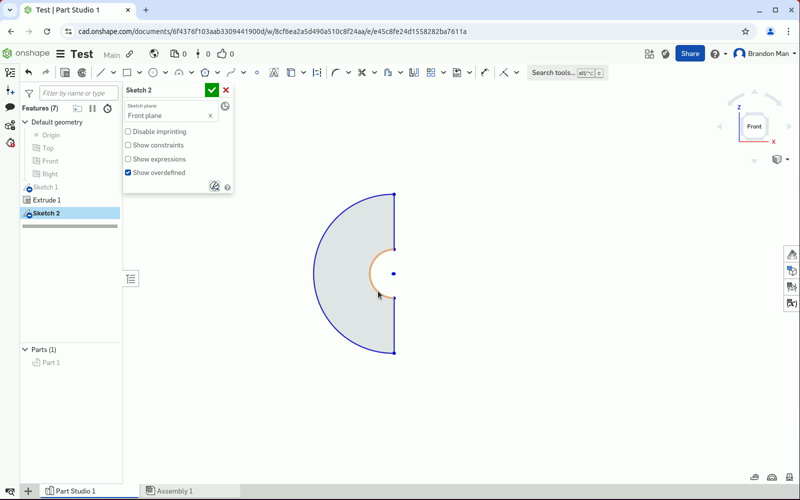
scroll(6)
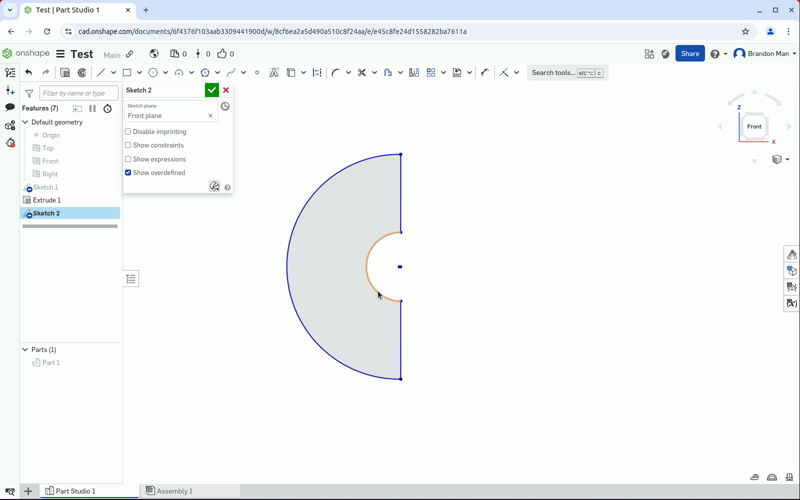
scroll(6)
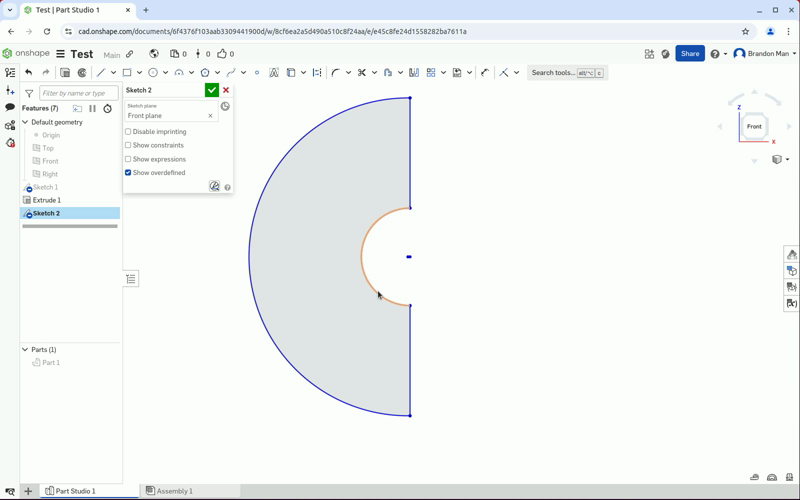
scroll(6)
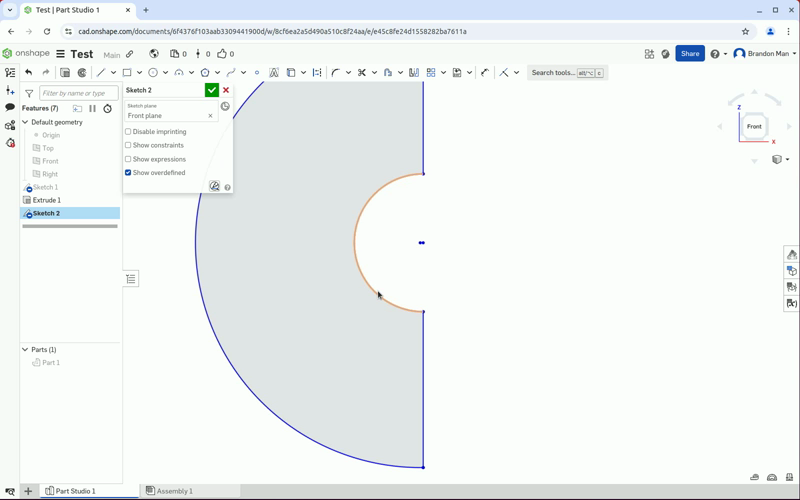
scroll(6)
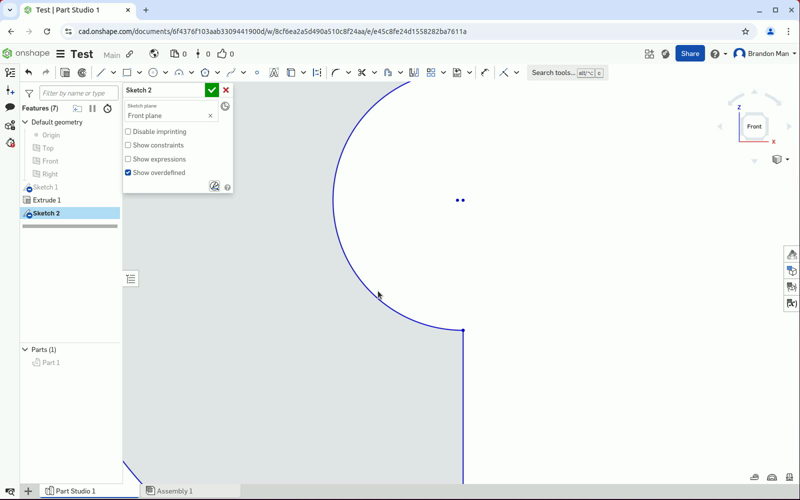
click(378, 290)
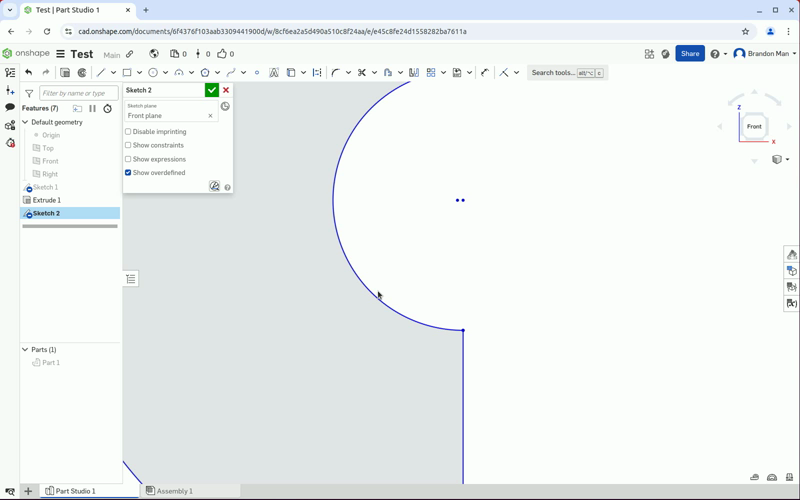
scroll(-6)
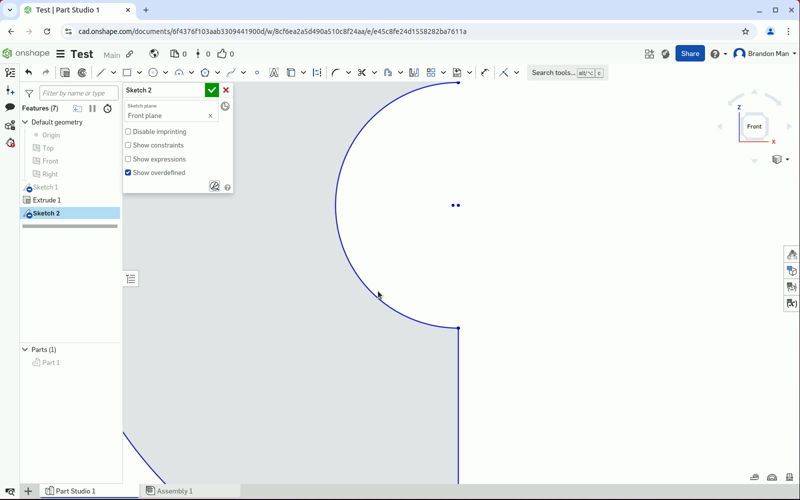
scroll(-6)
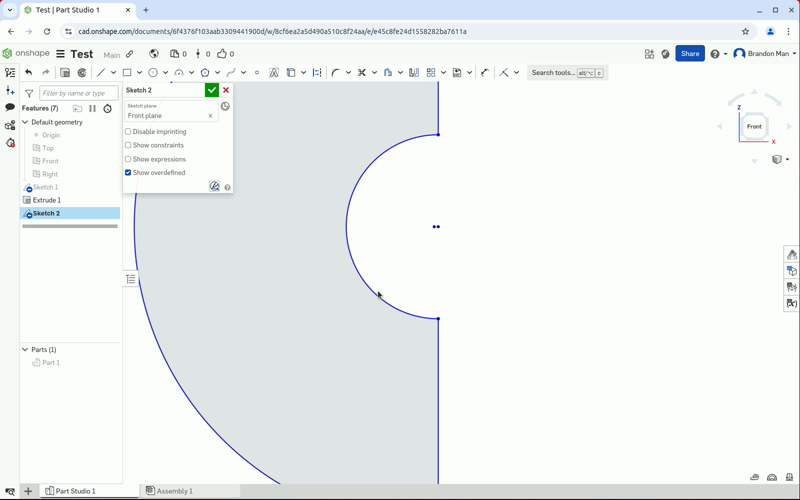
scroll(-6)
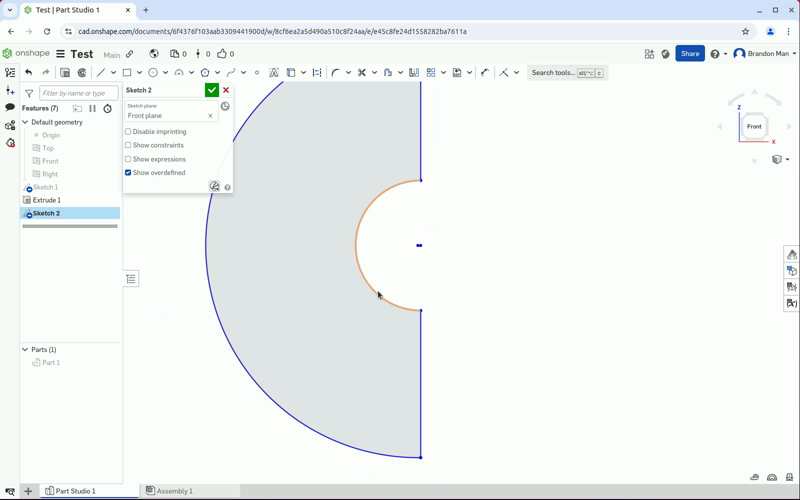
scroll(-6)
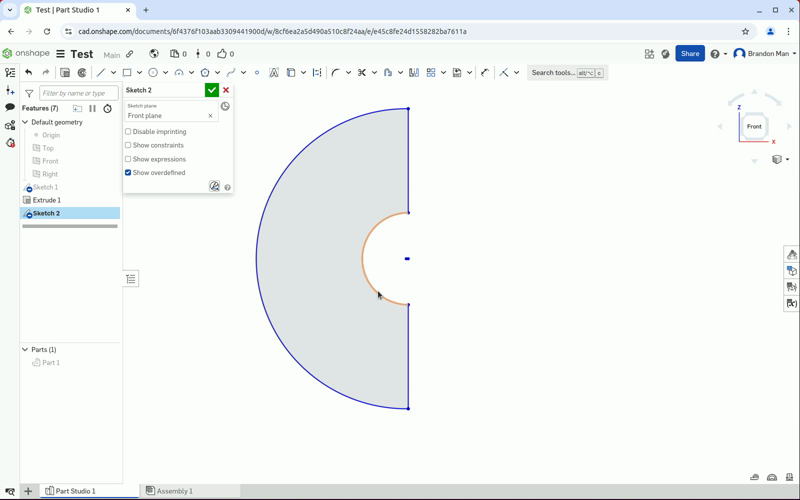
scroll(-6)
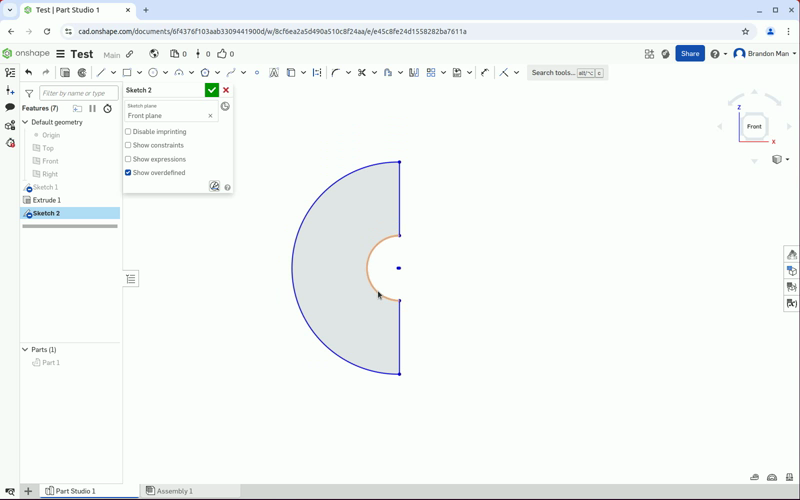
scroll(-6)
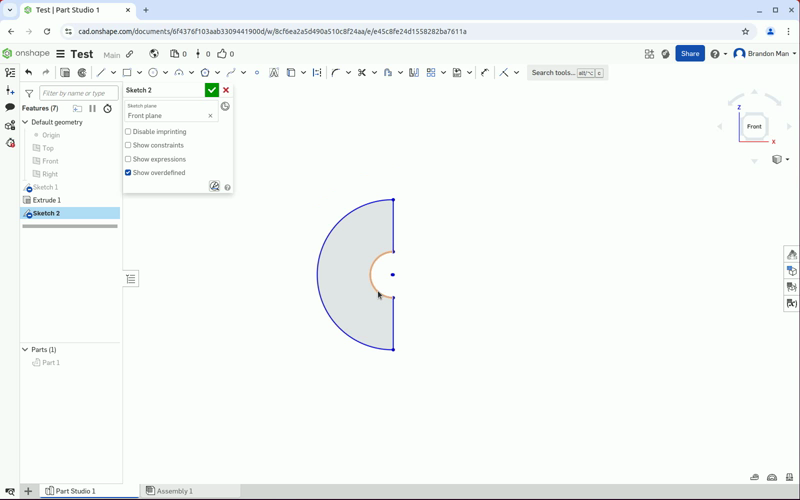
scroll(-6)
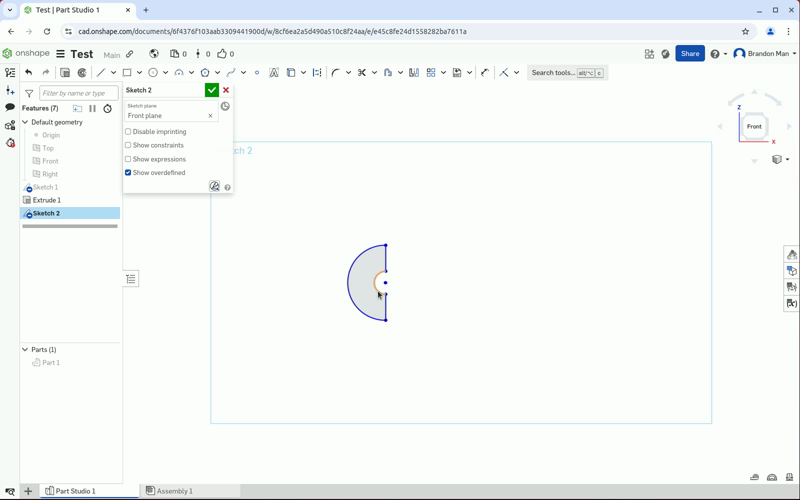
mouse_move(73, 352)
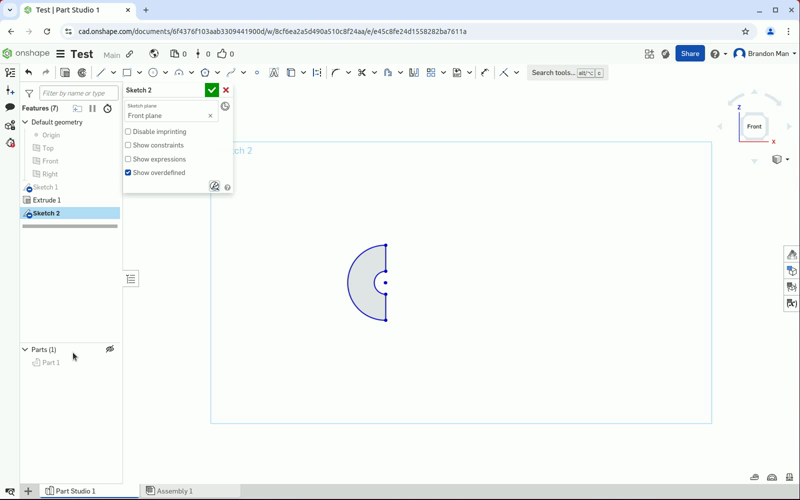
key(shift+y)
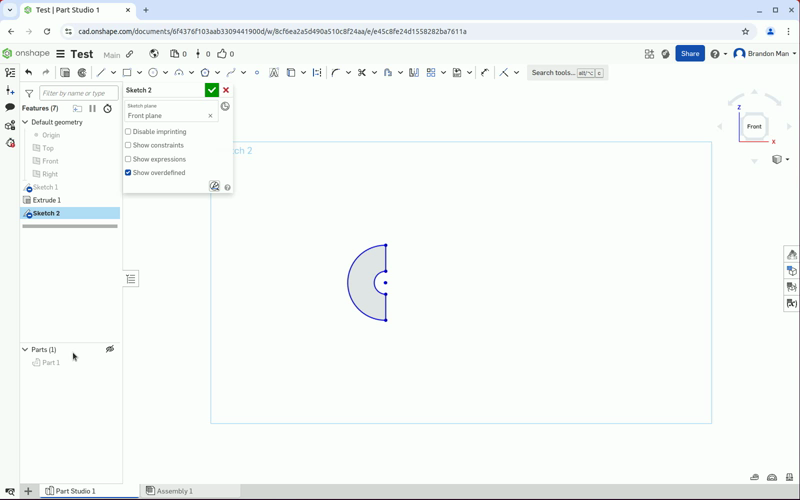
key(shift+e)
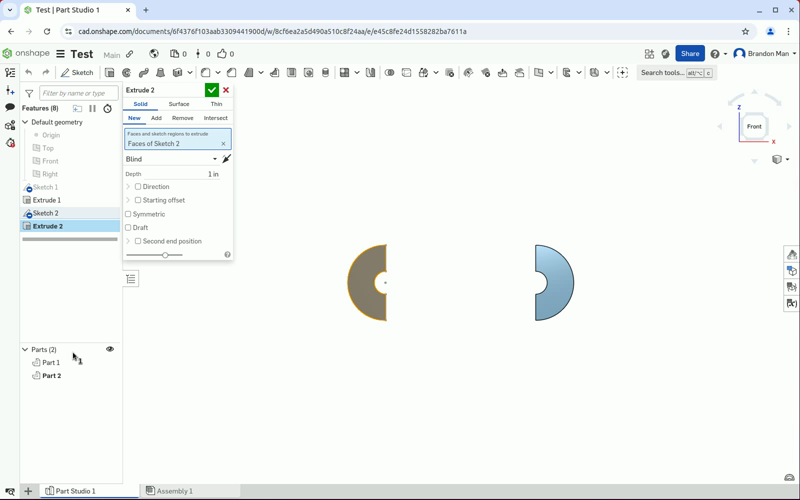
mouse_move(143, 106)
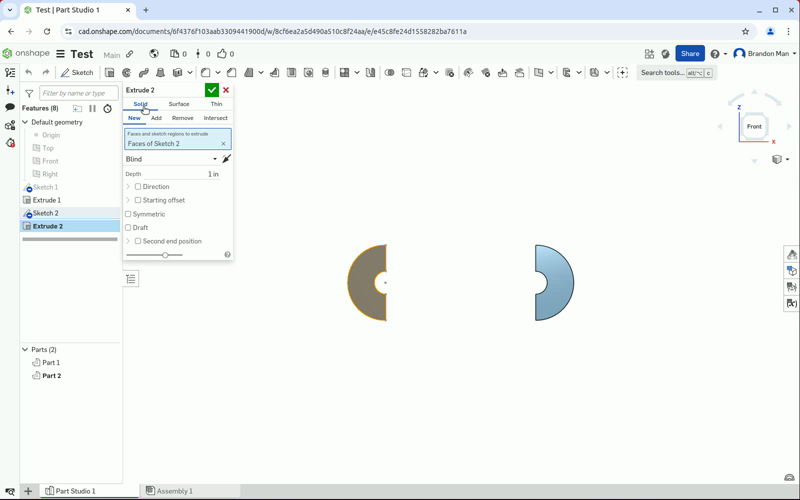
click(143, 106)
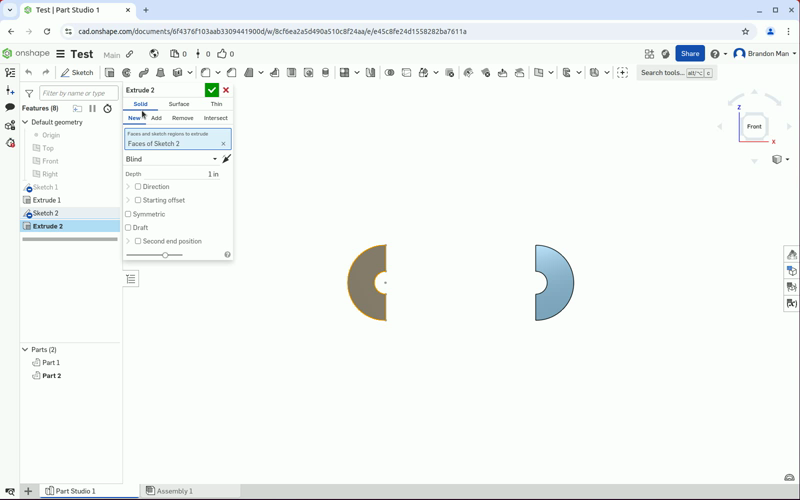
mouse_move(137, 120)
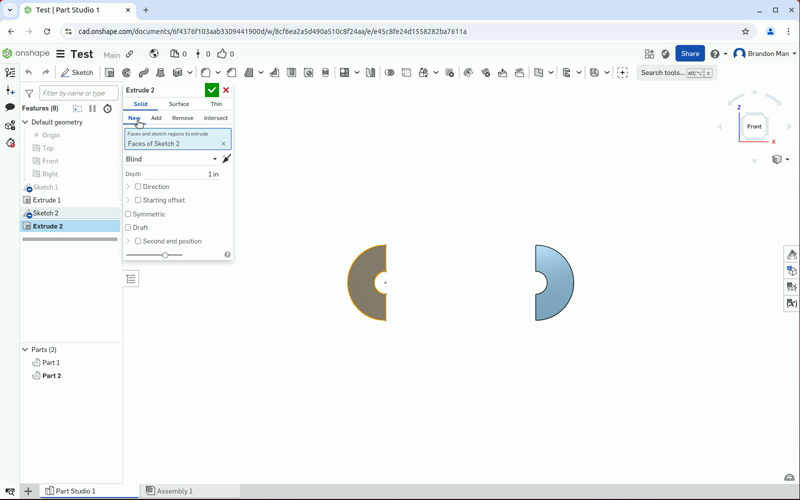
click(137, 120)
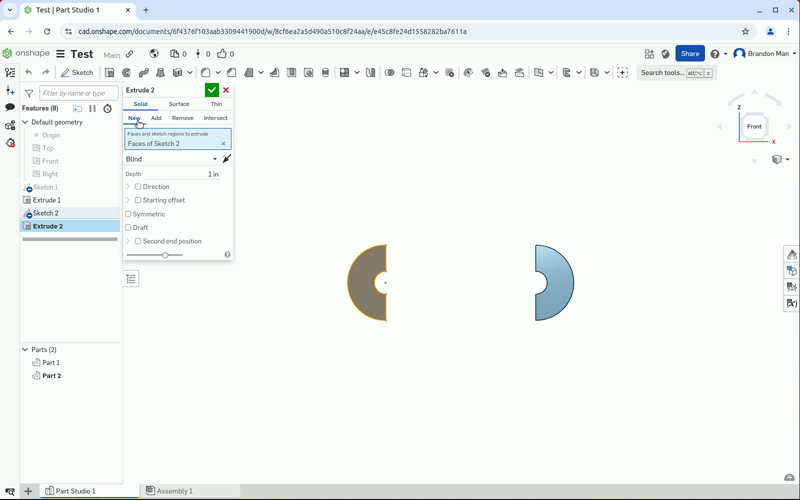
key(tab, 4)
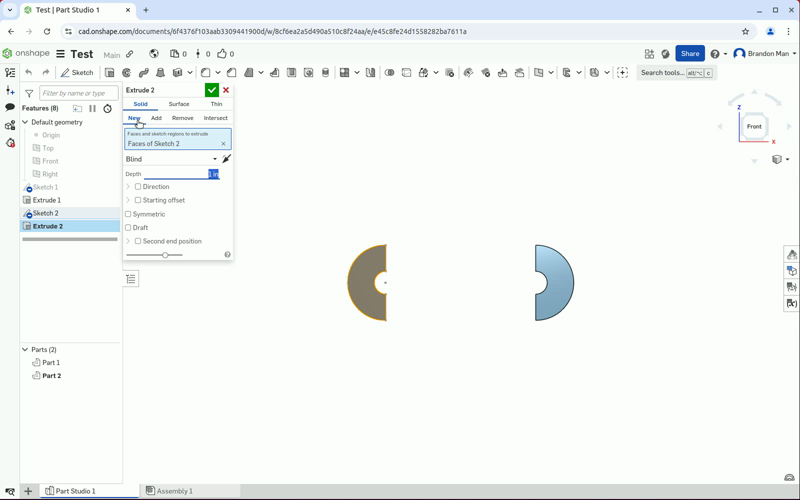
text(7.703)
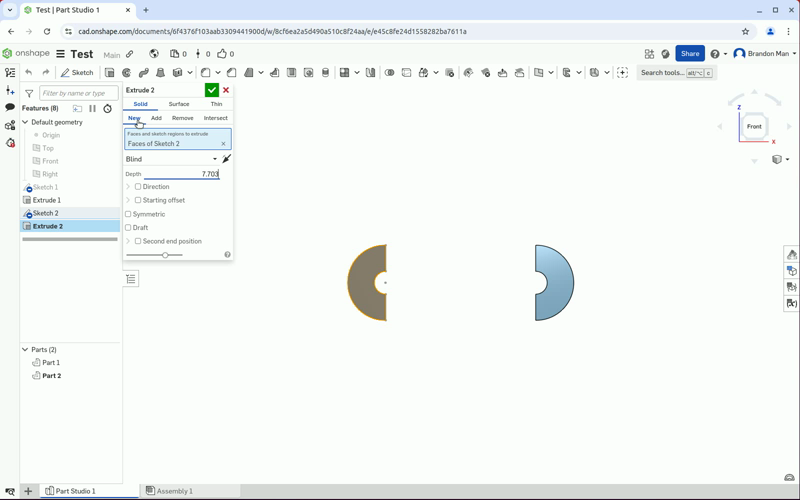
key(enter)
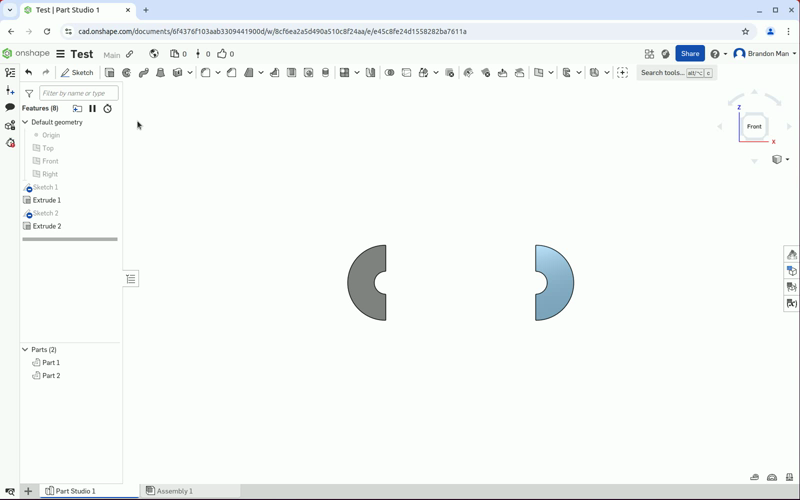
key(shift+h)
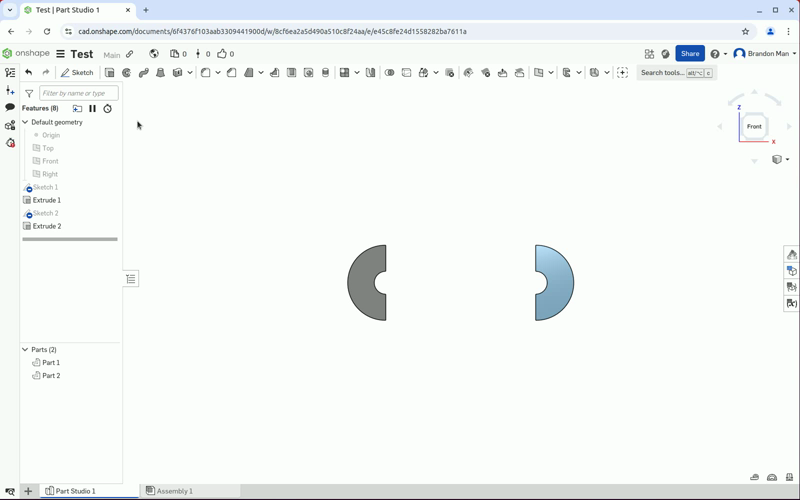
key(shift+h)
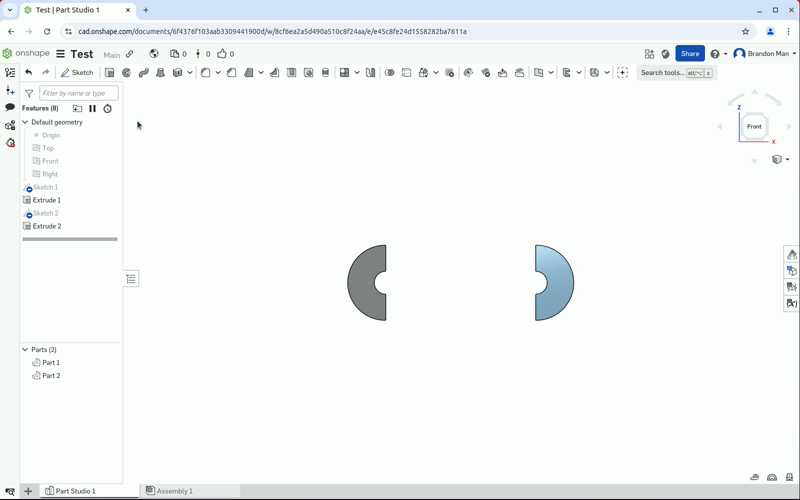
mouse_move(73, 189)
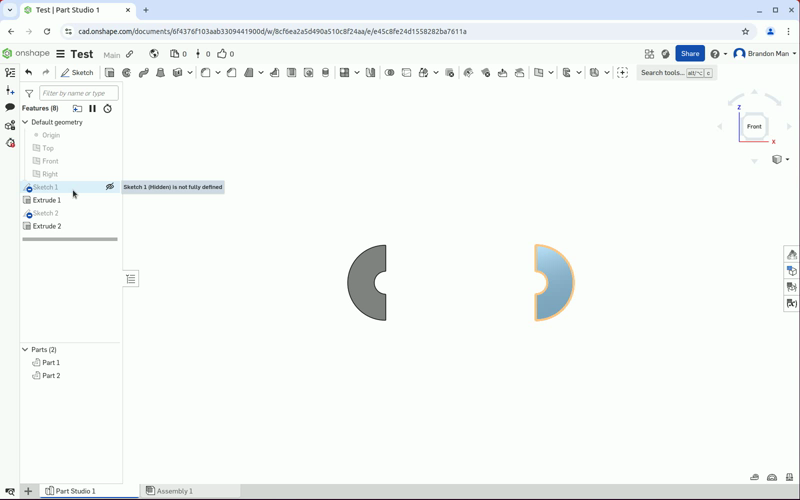
click(73, 189)
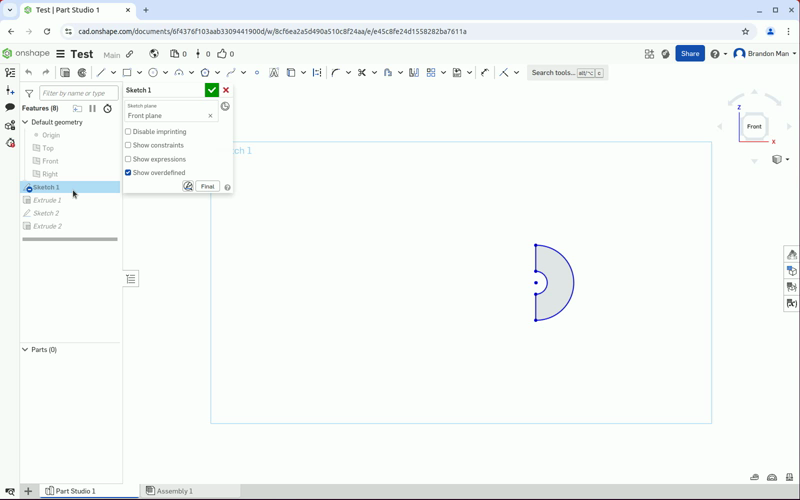
mouse_move(229, 92)
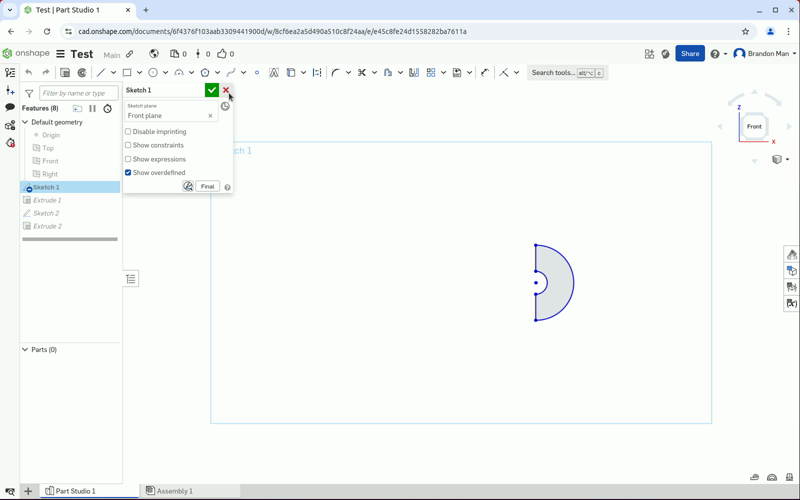
click(229, 92)
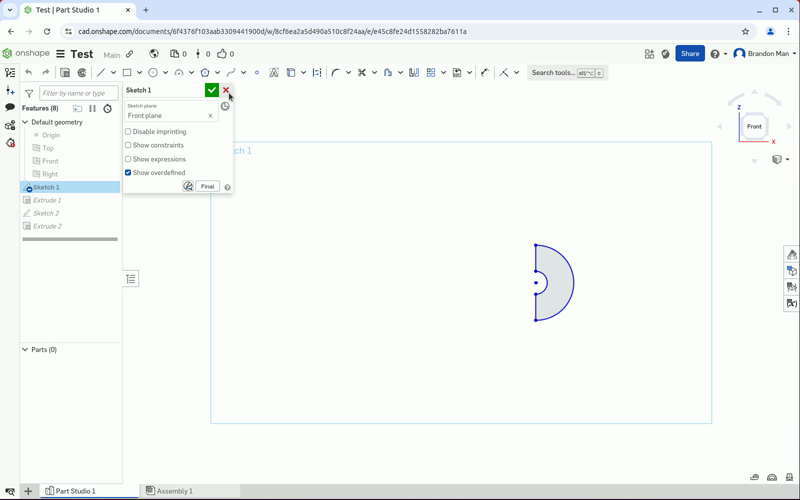
key(shift+s)
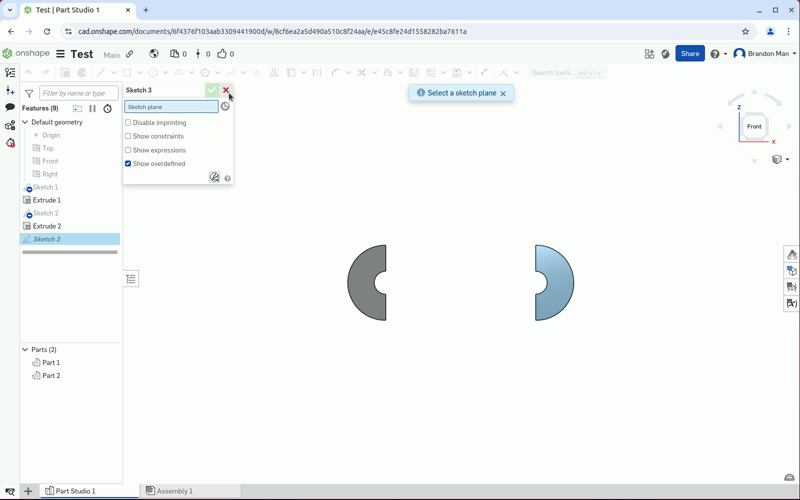
mouse_move(73, 163)
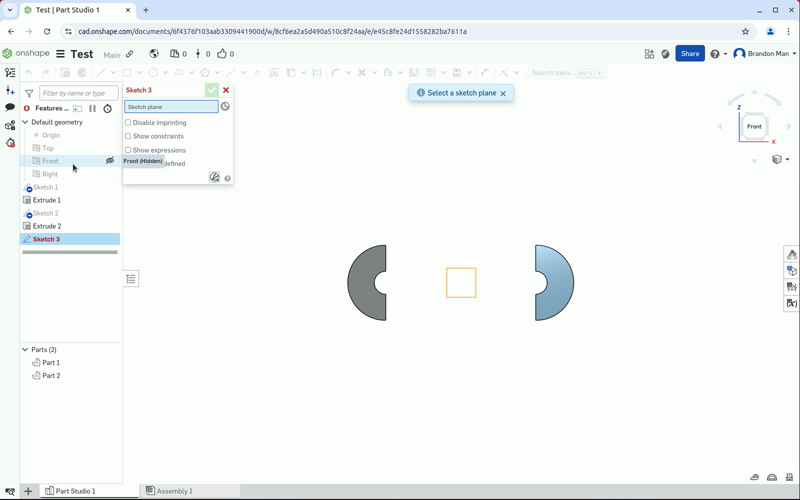
click(73, 163)
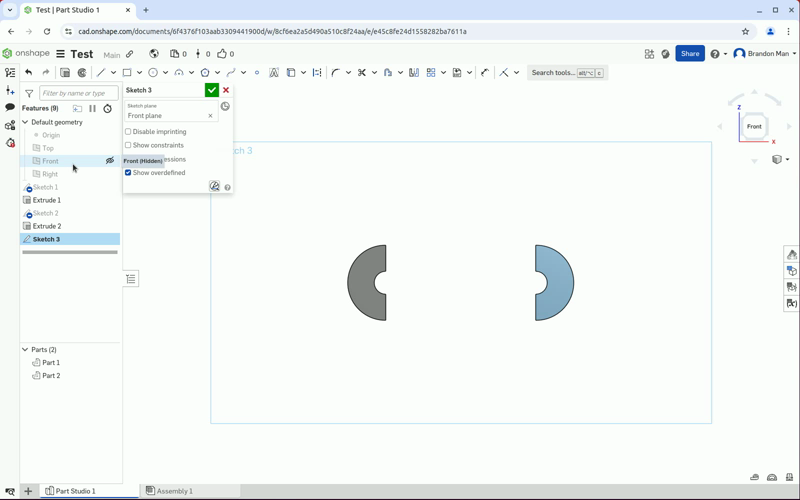
mouse_move(73, 352)
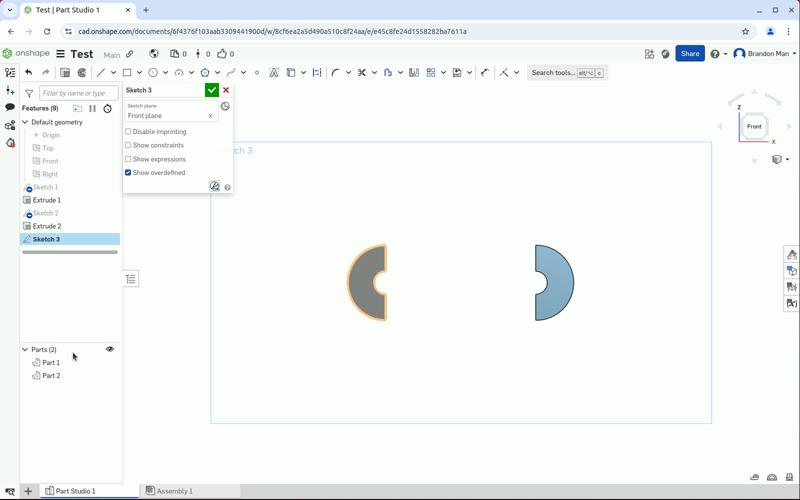
key(y)
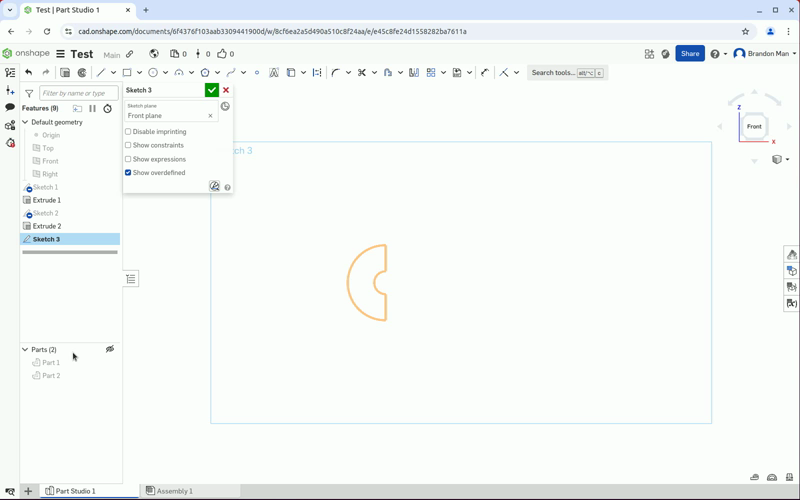
key(l)
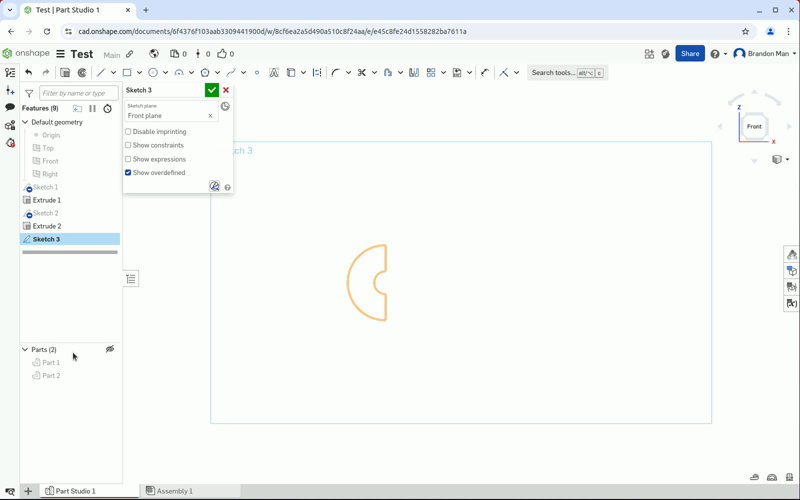
key_down(shift)
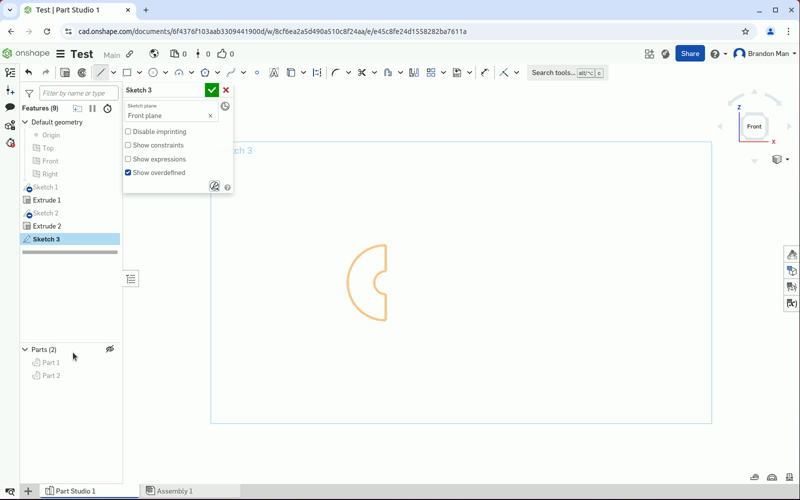
mouse_move(385, 320)
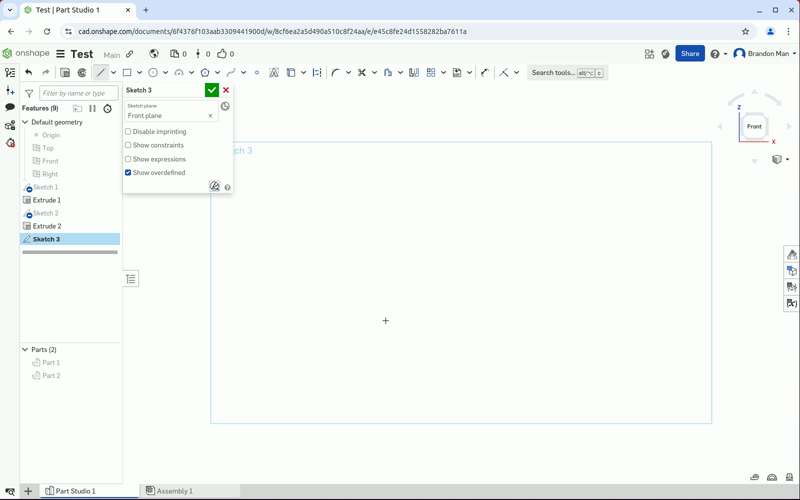
click(385, 320)
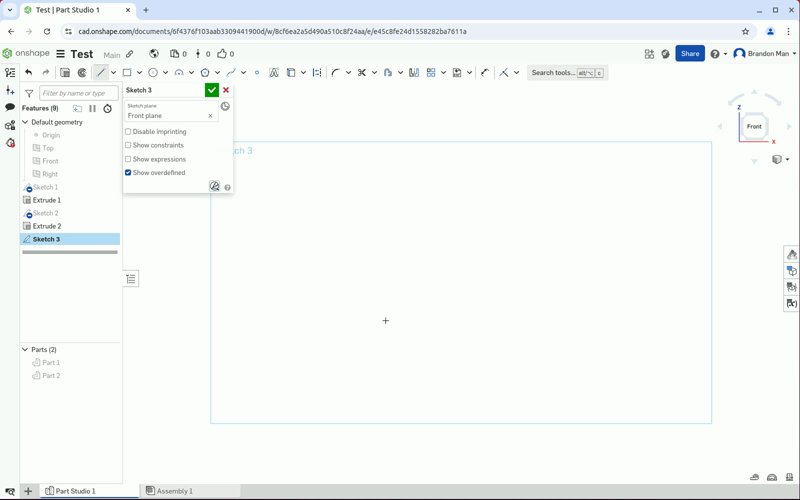
key_up(shift)
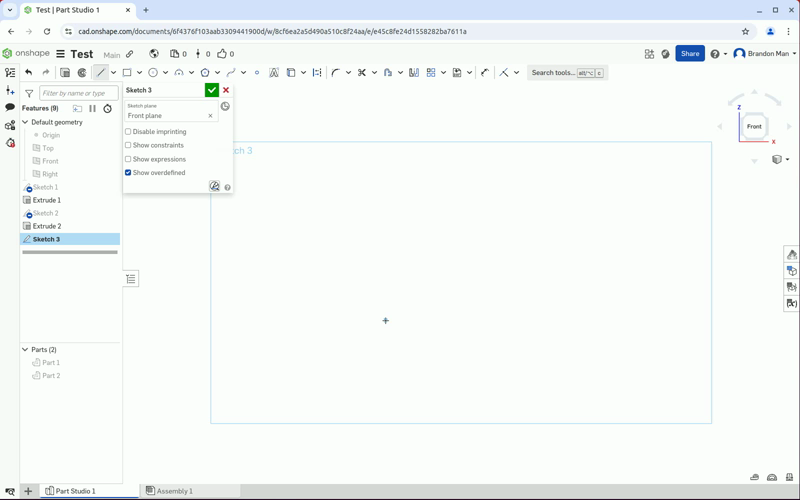
key_down(shift)
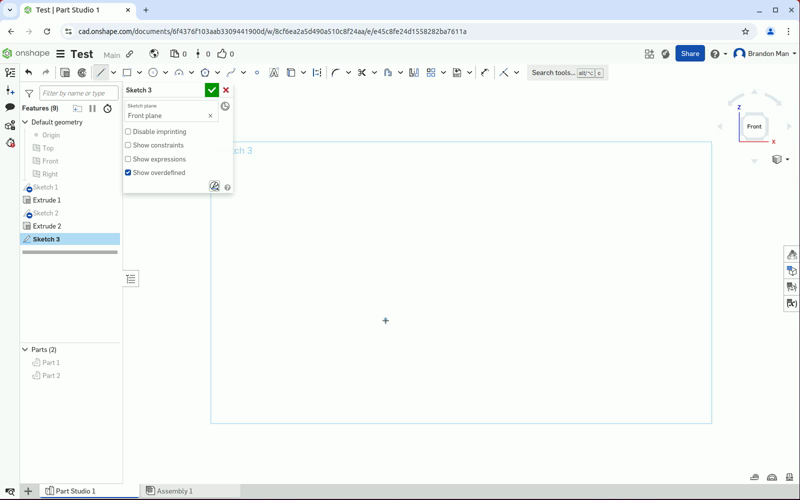
mouse_move(535, 320)
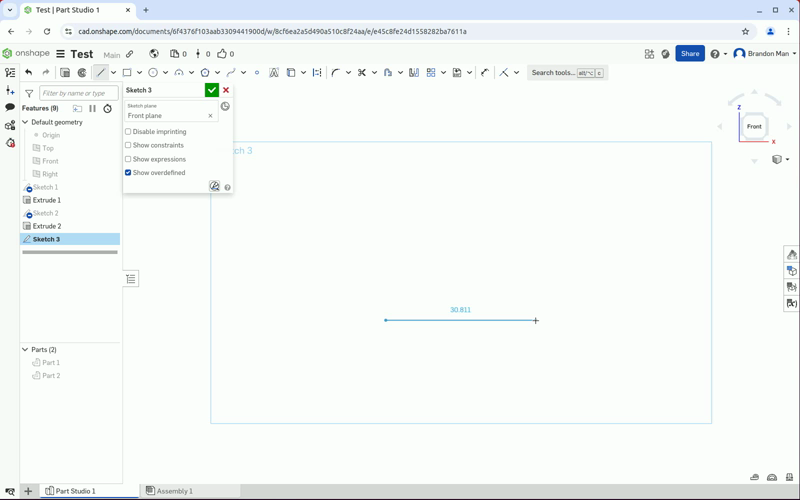
click(535, 320)
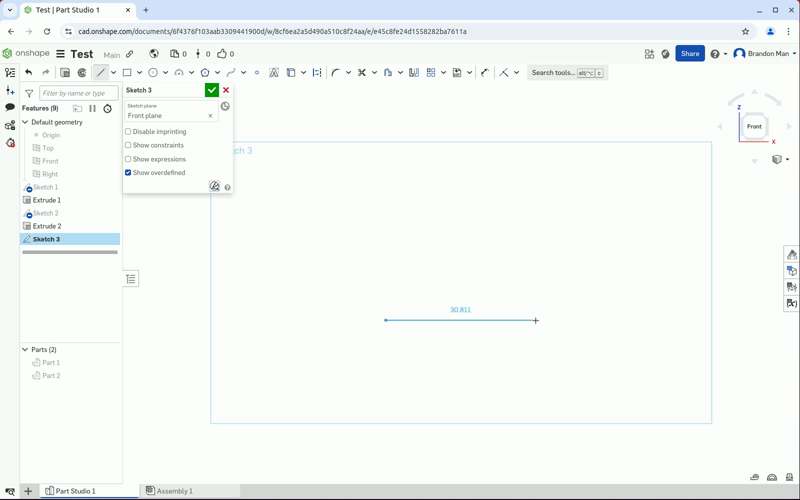
key_up(shift)
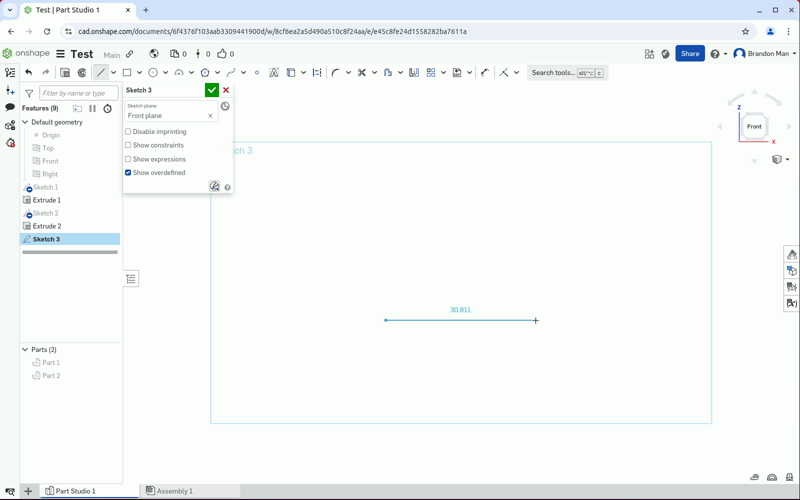
key_down(shift)
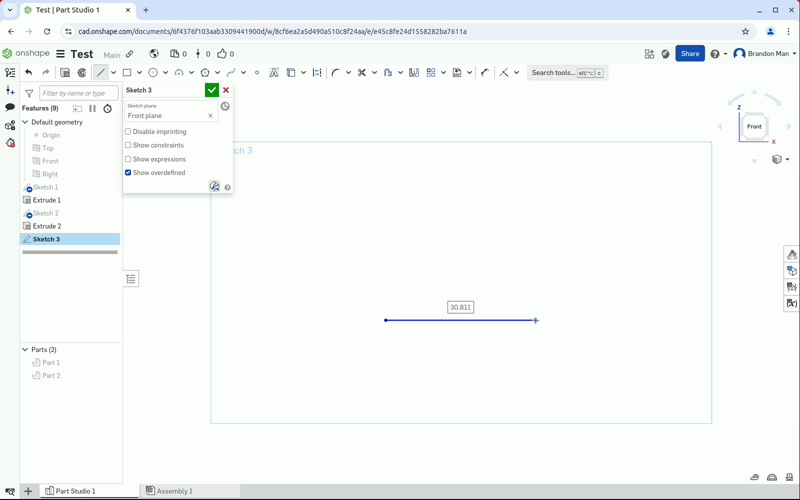
mouse_move(565, 320)
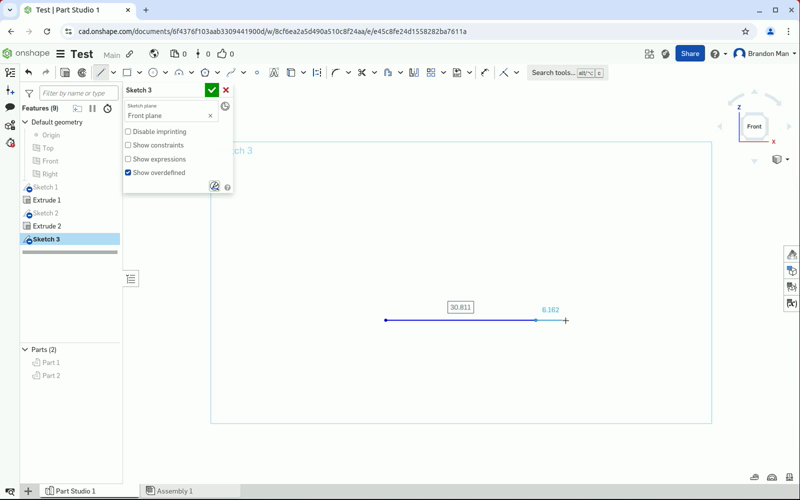
mouse_move(535, 295)
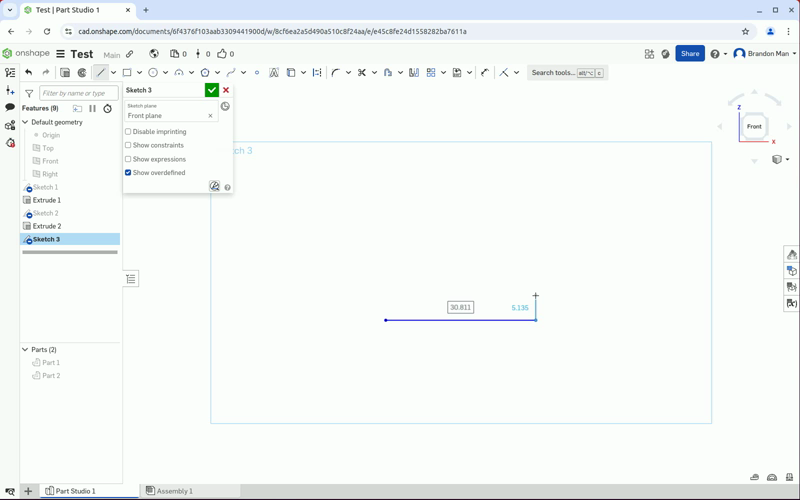
click(535, 295)
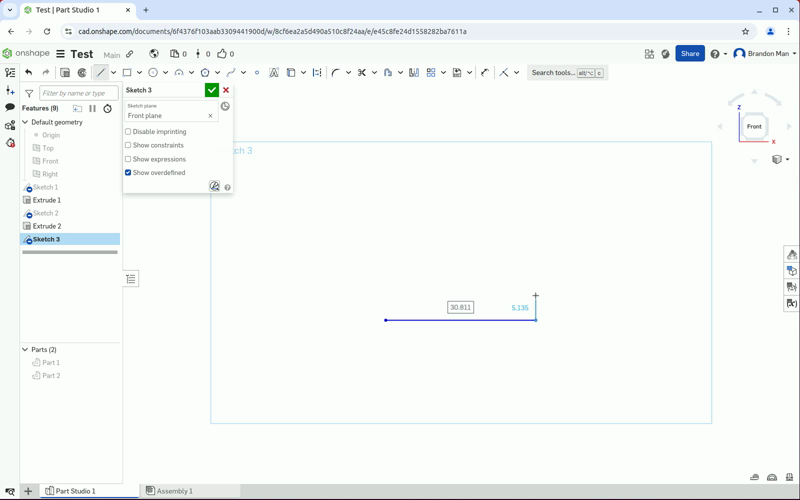
key_up(shift)
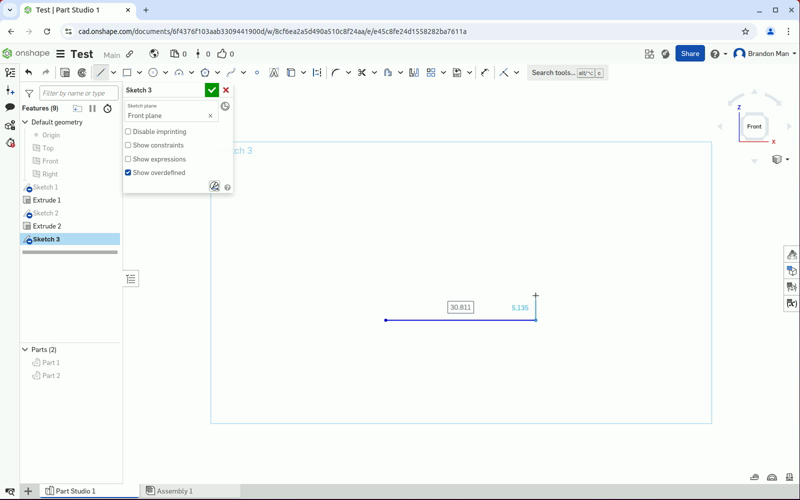
key(esc)
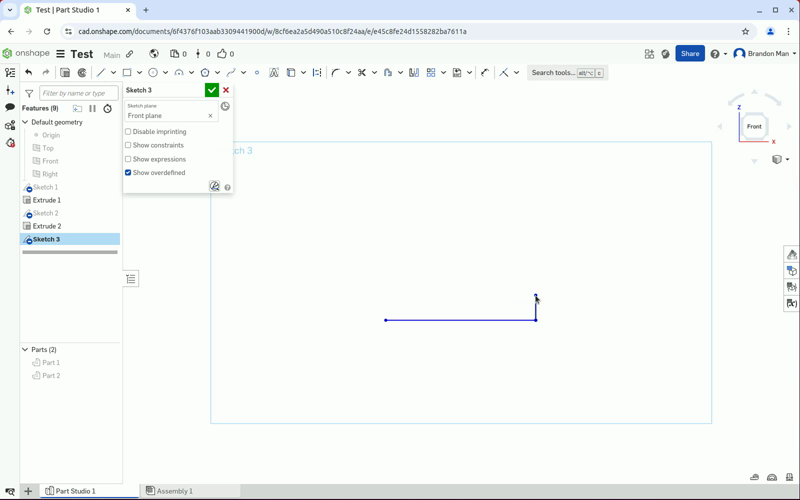
key(a)
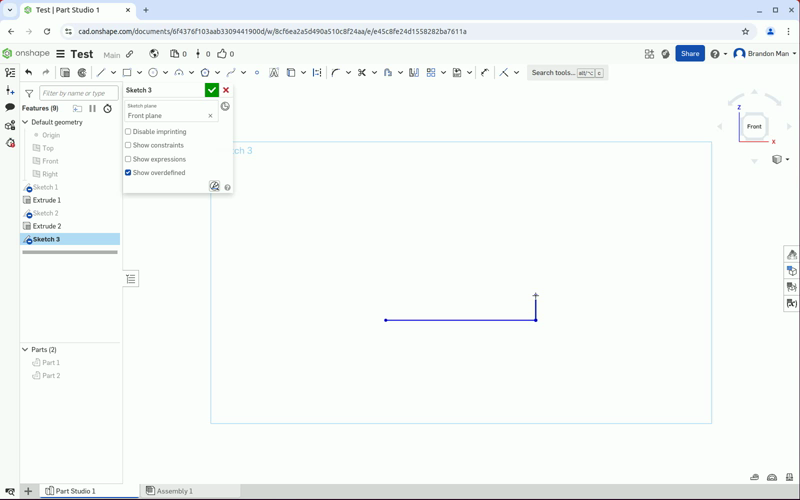
mouse_move(535, 295)
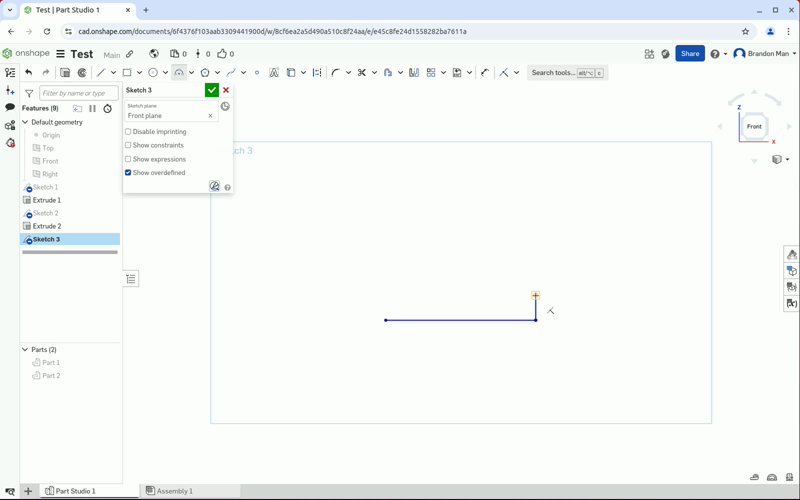
click(535, 295)
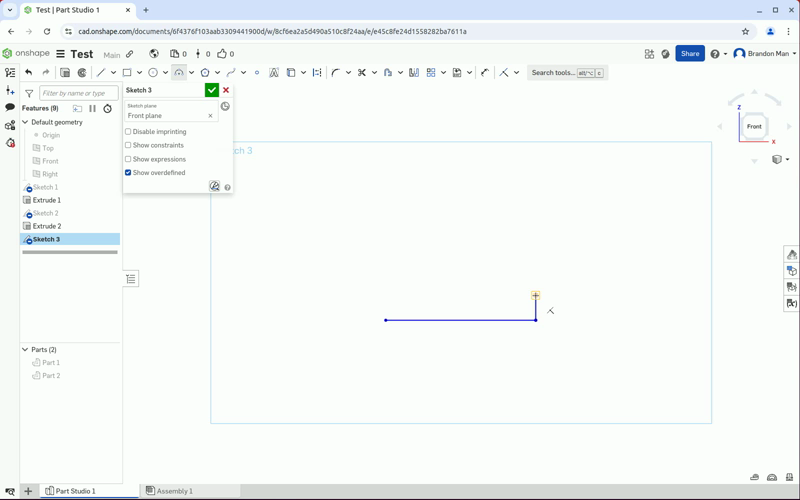
key_down(shift)
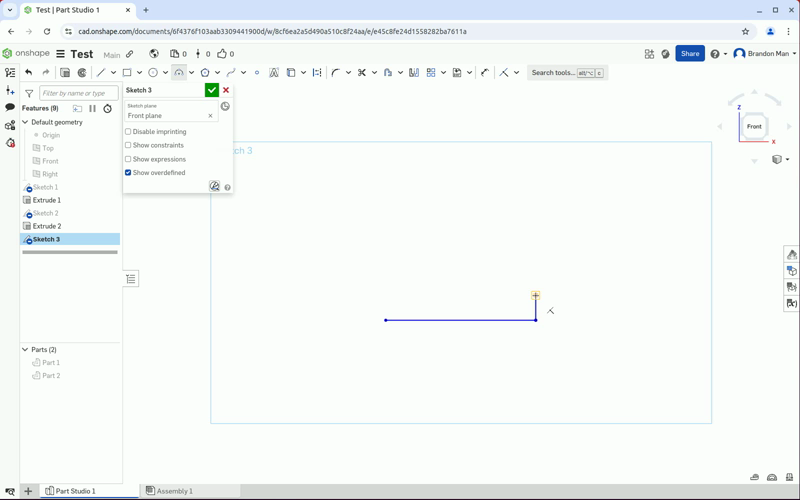
mouse_move(535, 271)
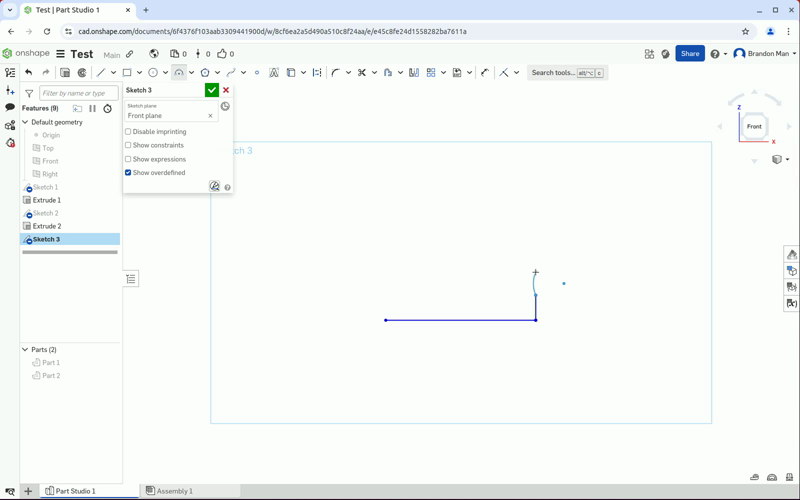
click(535, 271)
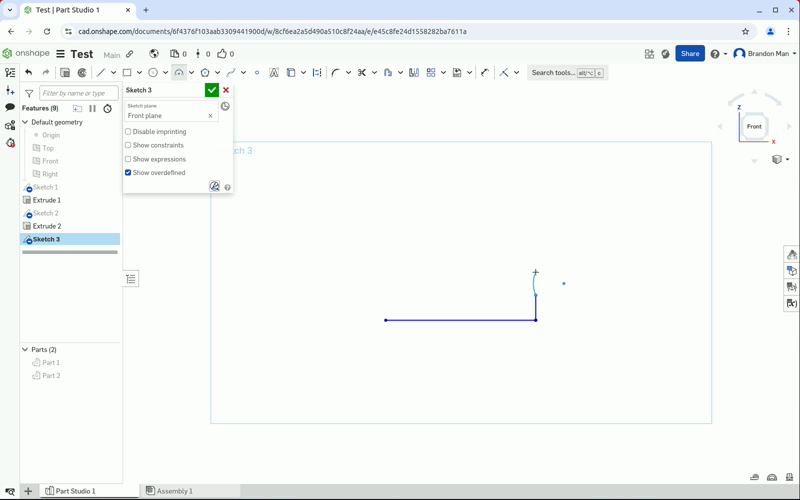
mouse_move(523, 283)
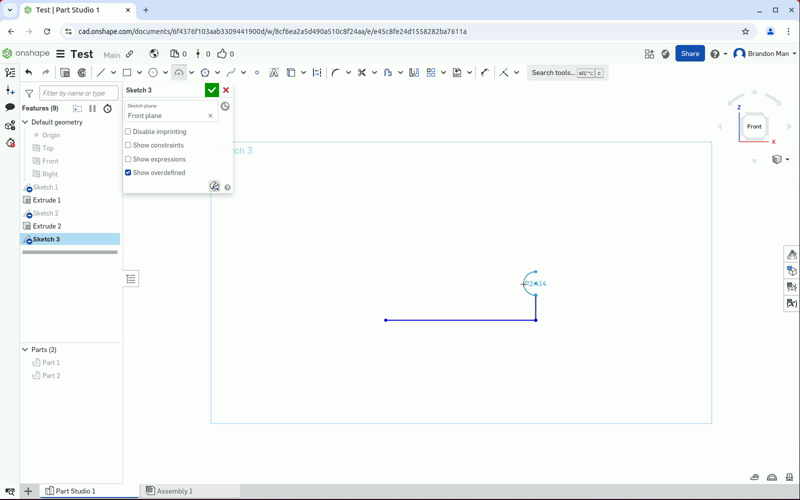
click(523, 283)
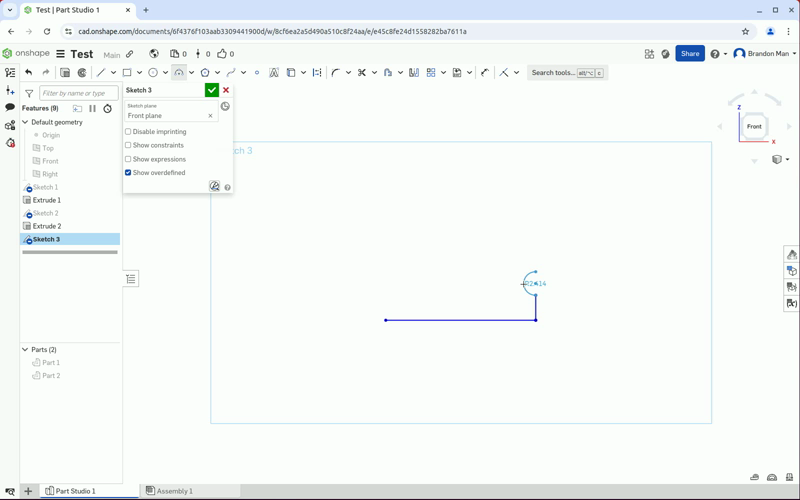
key_up(shift)
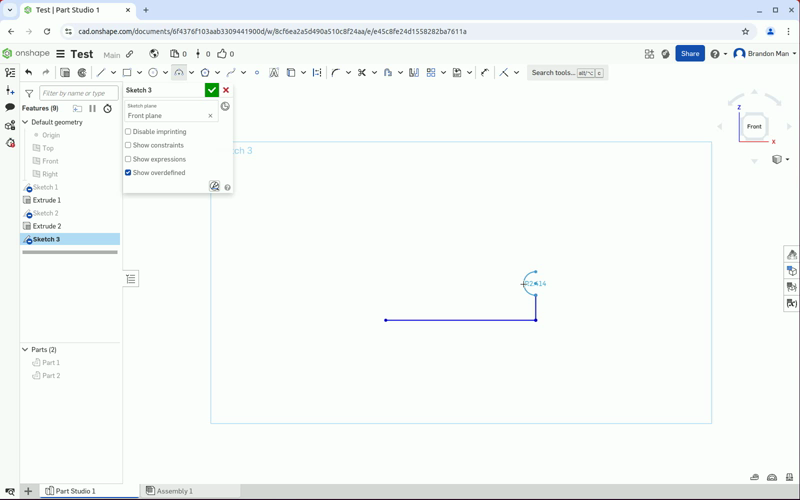
key(esc)
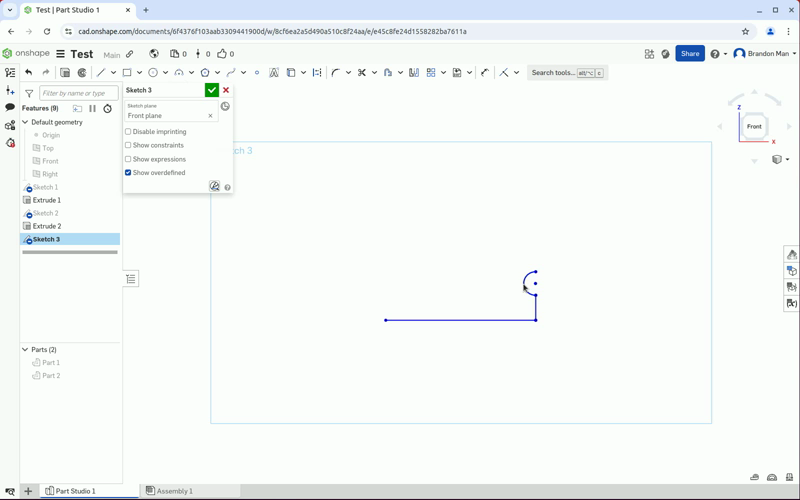
key(l)
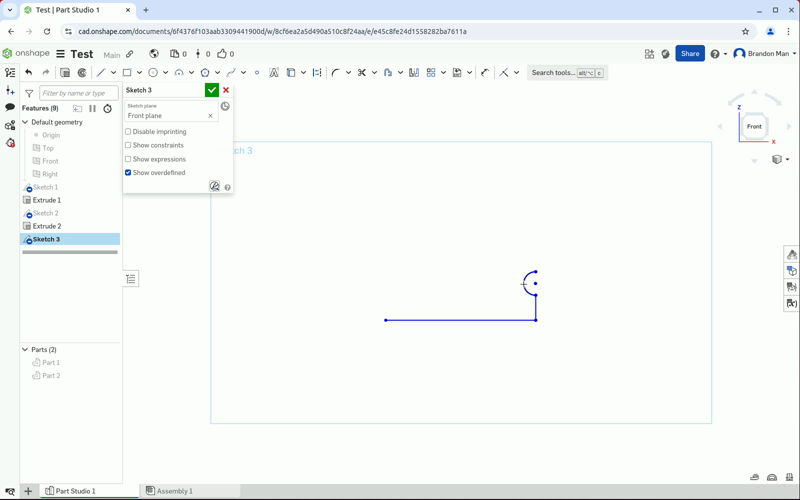
mouse_move(535, 271)
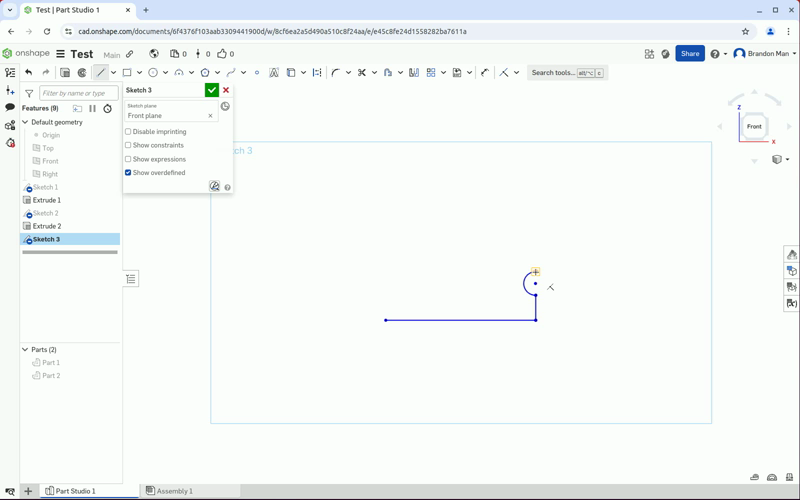
click(535, 271)
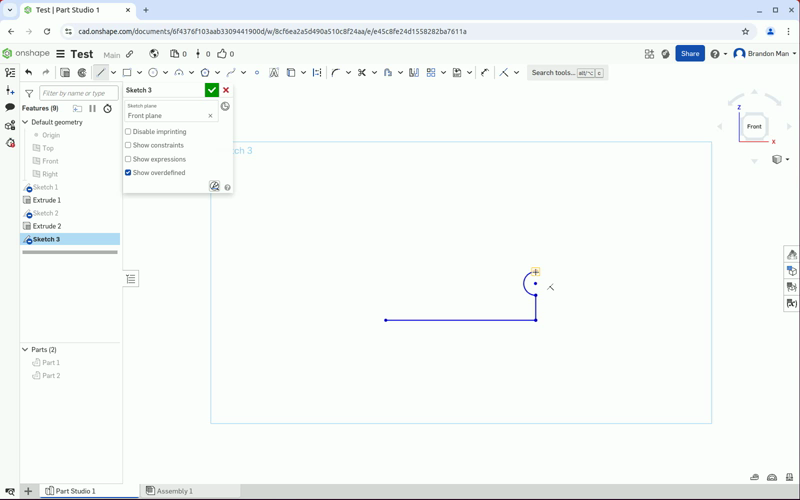
key_down(shift)
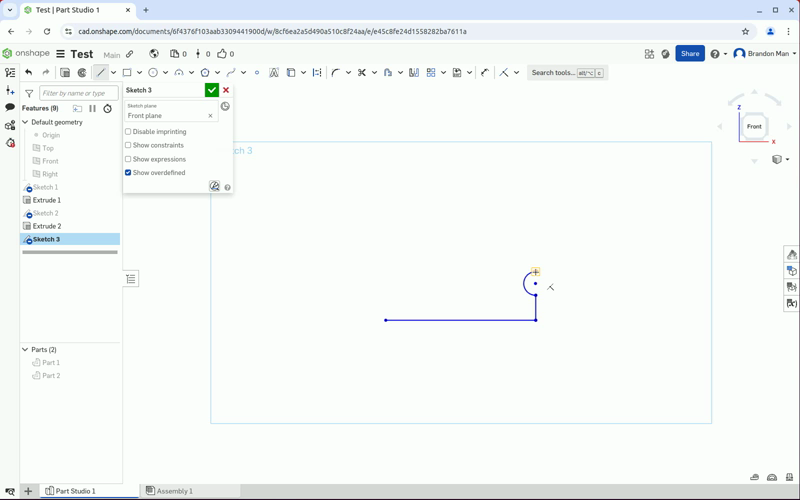
mouse_move(565, 271)
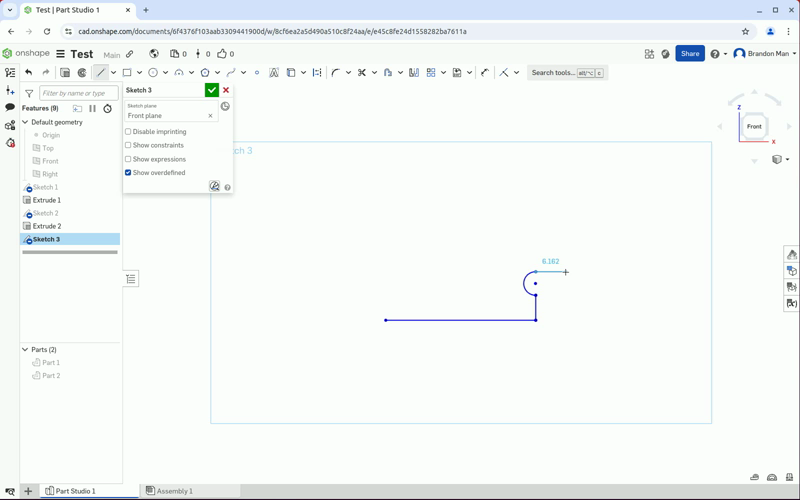
mouse_move(535, 244)
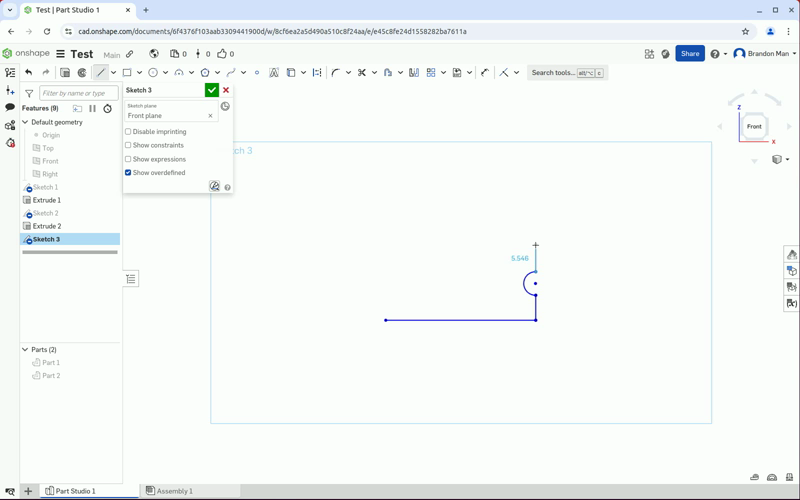
click(535, 244)
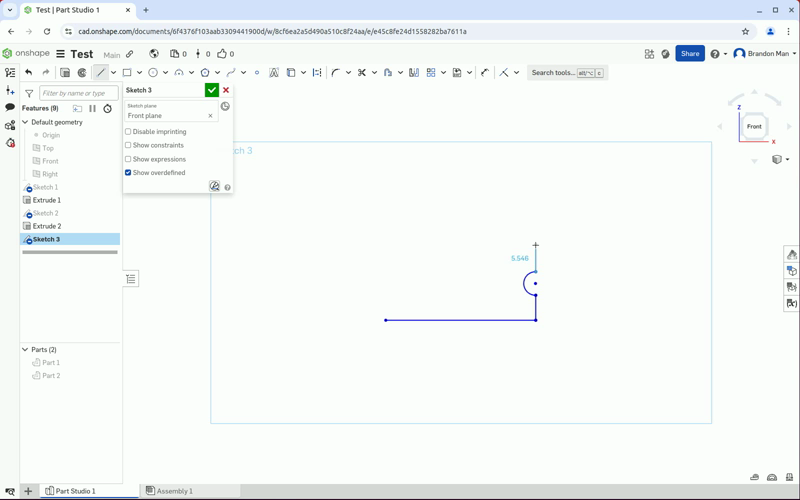
key_up(shift)
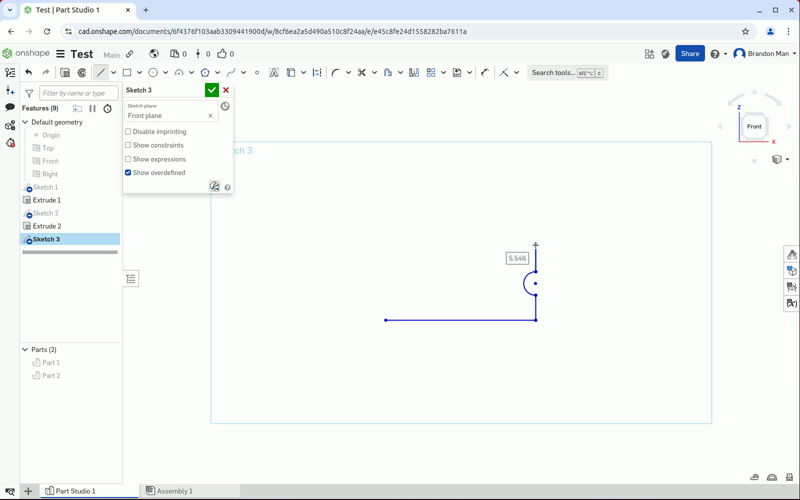
key_down(shift)
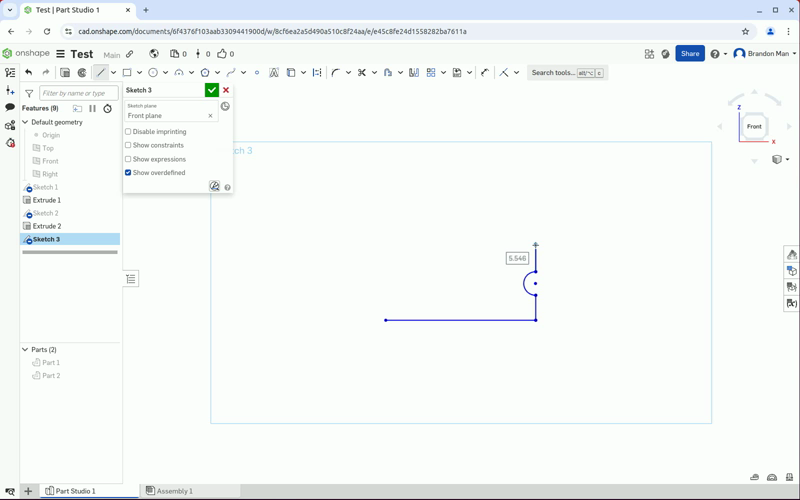
mouse_move(385, 244)
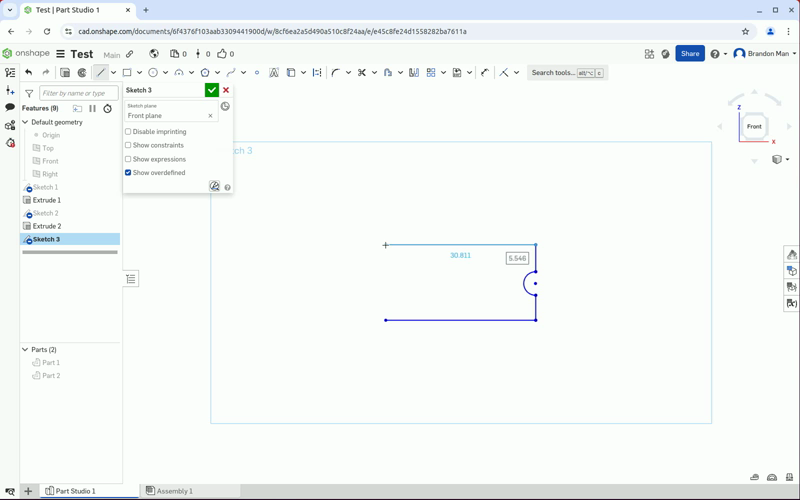
click(385, 244)
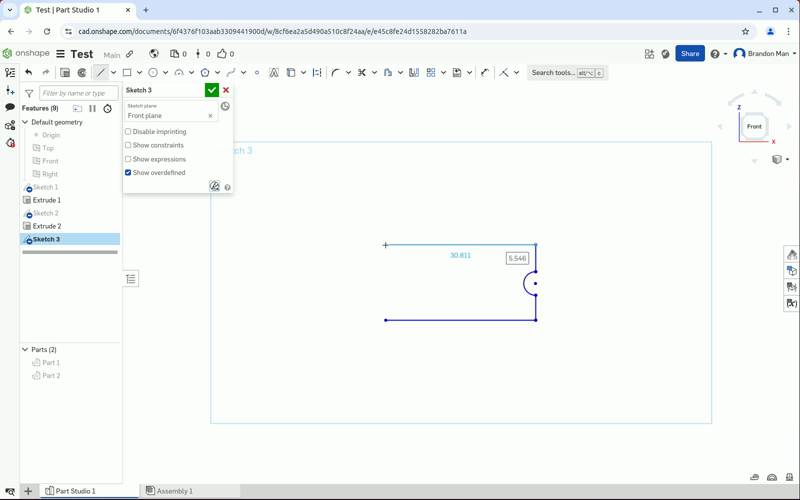
key_up(shift)
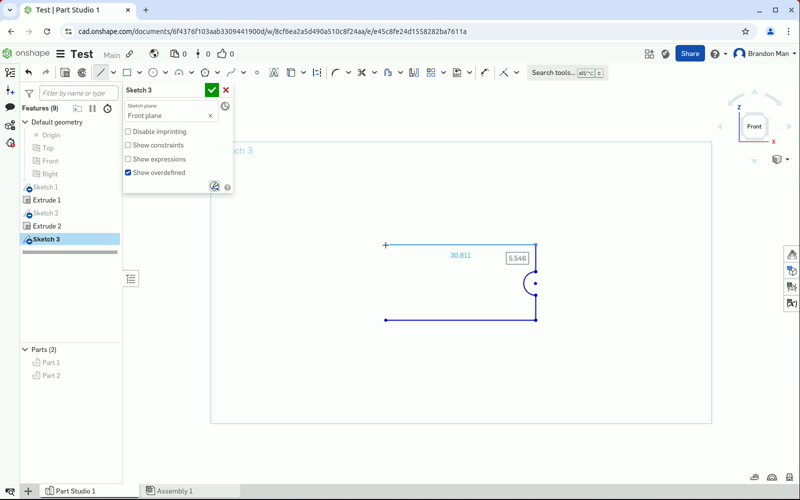
key_down(shift)
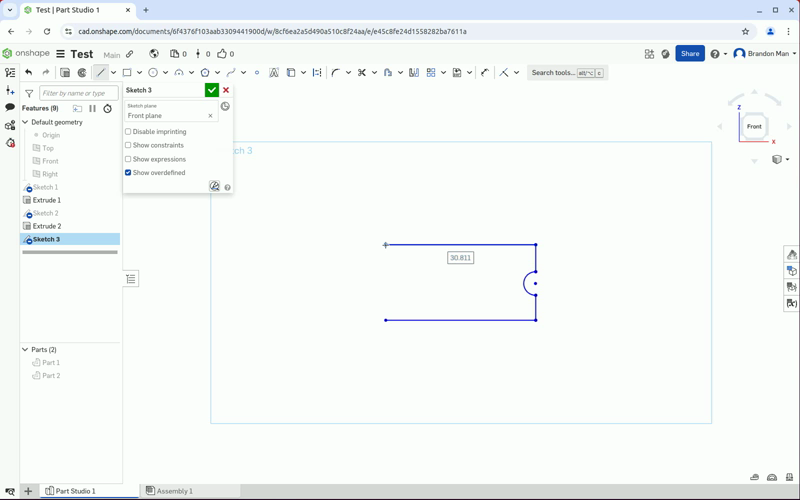
mouse_move(415, 244)
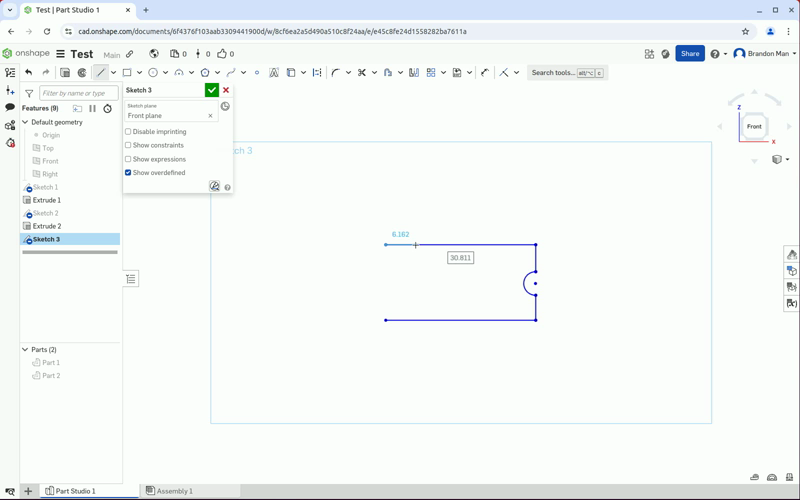
mouse_move(385, 271)
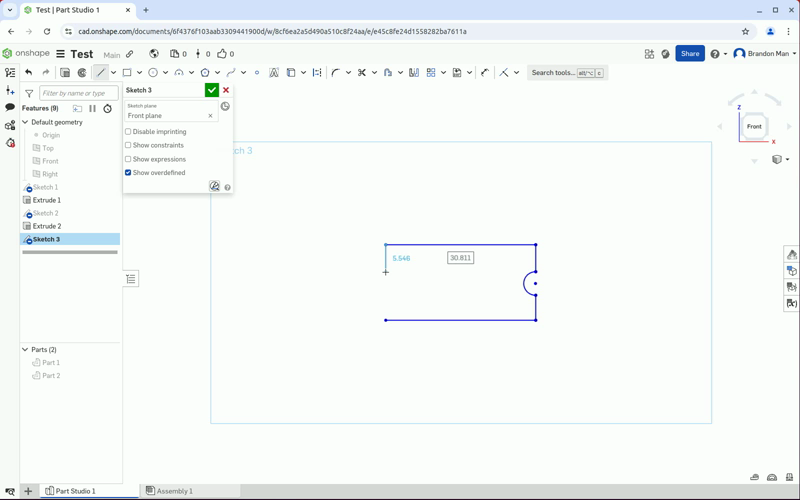
click(385, 271)
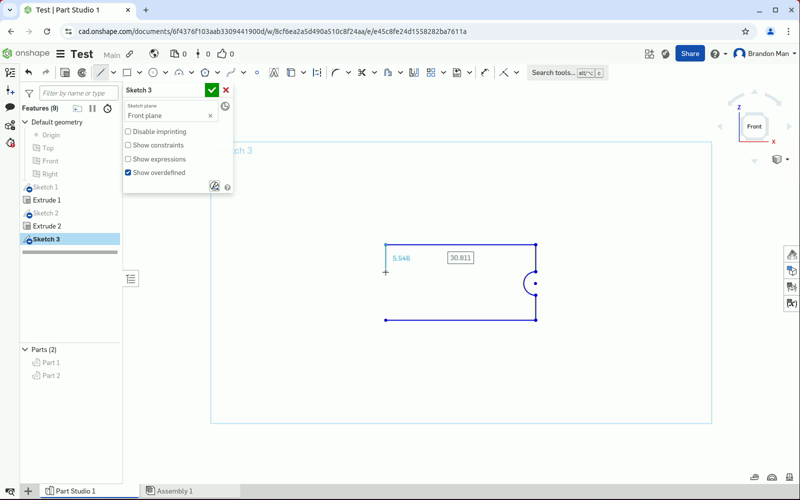
key_up(shift)
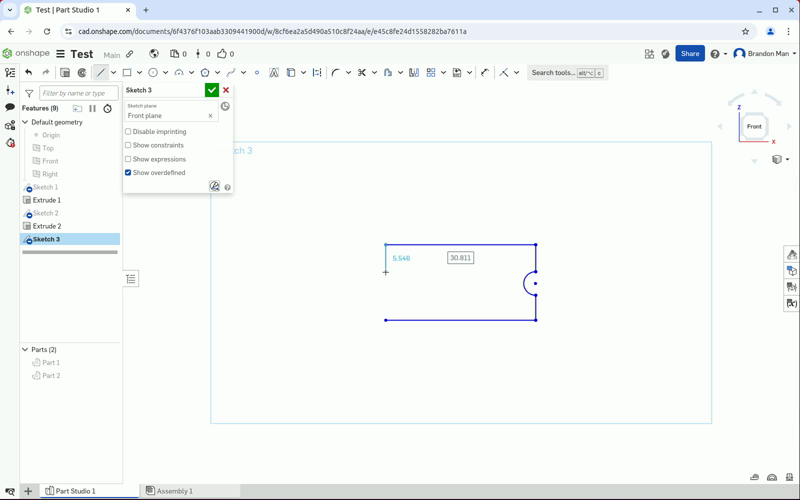
key(esc)
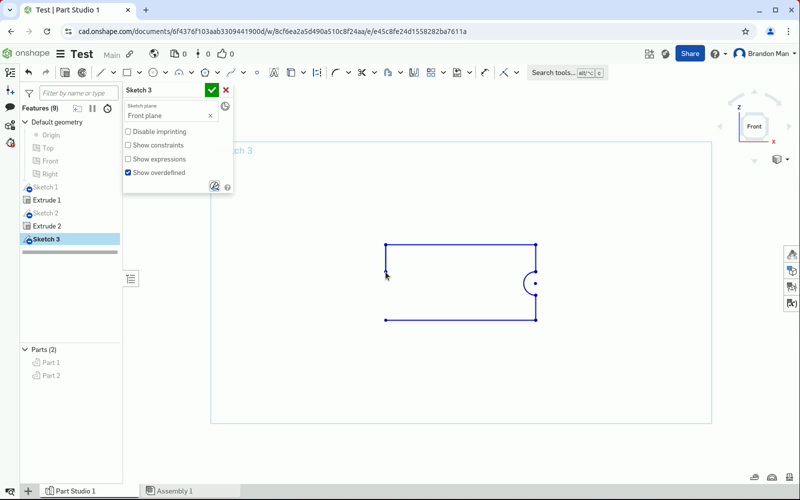
key(a)
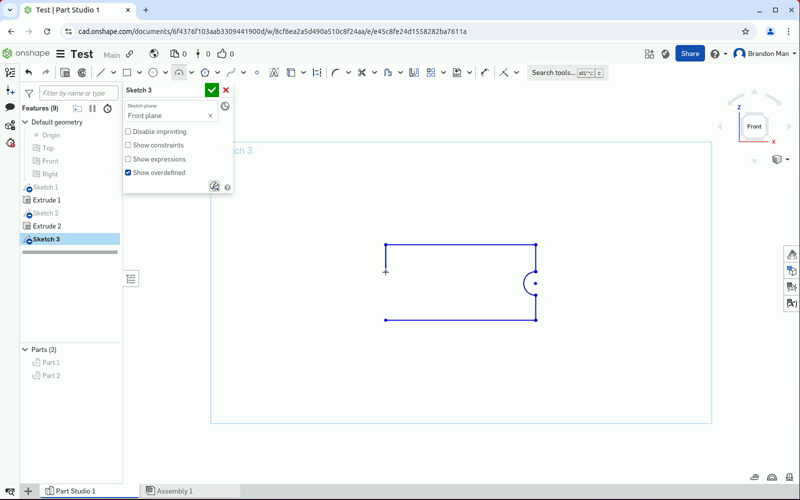
mouse_move(385, 271)
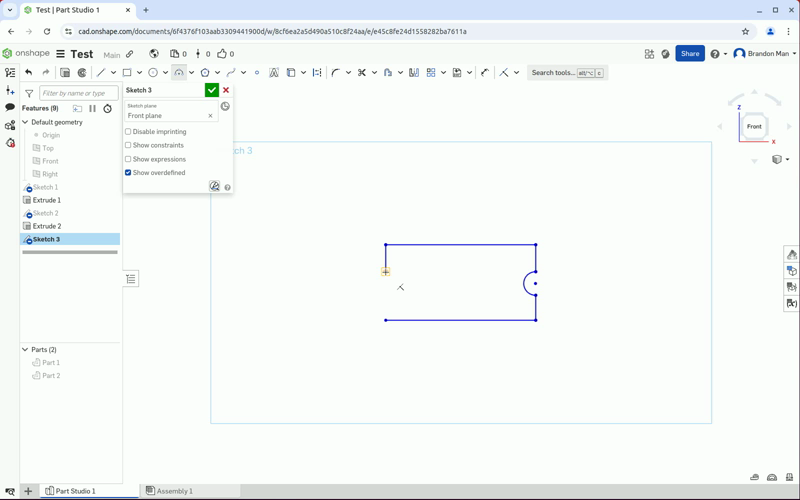
click(385, 271)
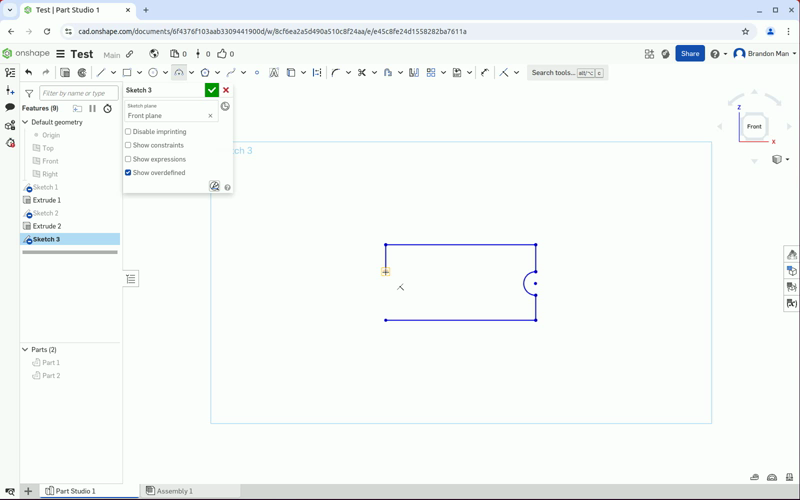
key_down(shift)
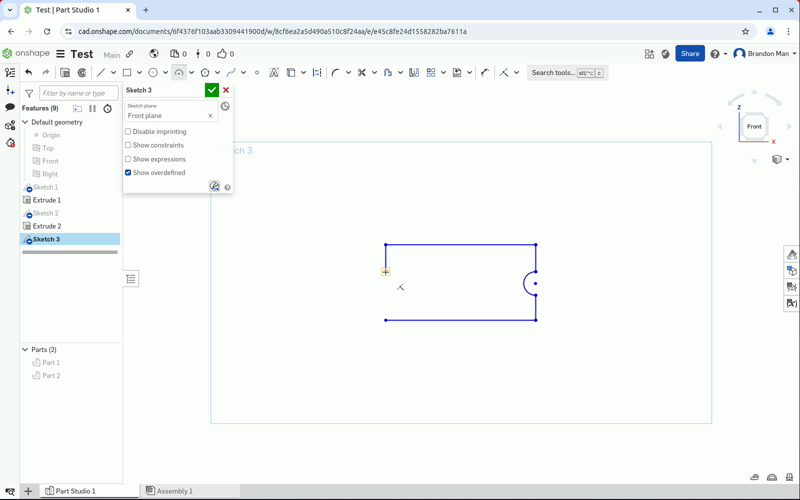
mouse_move(385, 295)
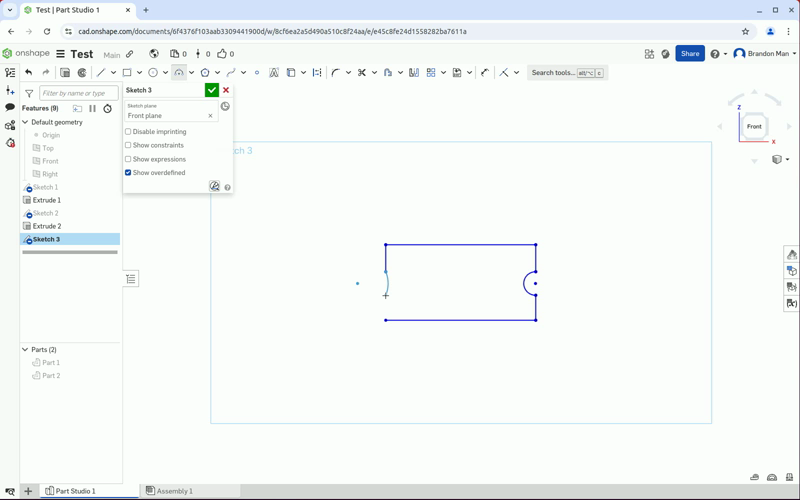
click(385, 295)
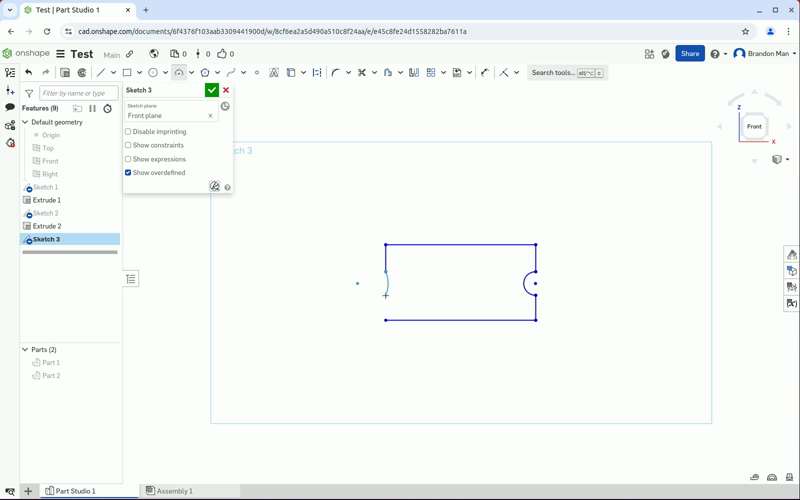
mouse_move(397, 283)
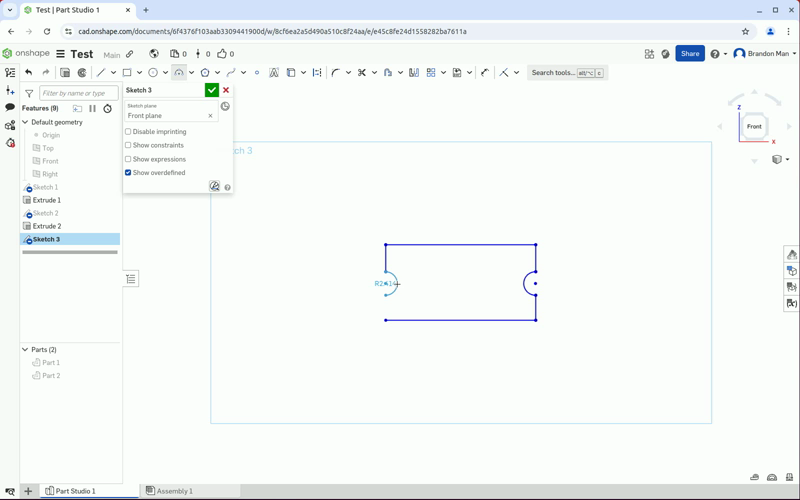
click(397, 283)
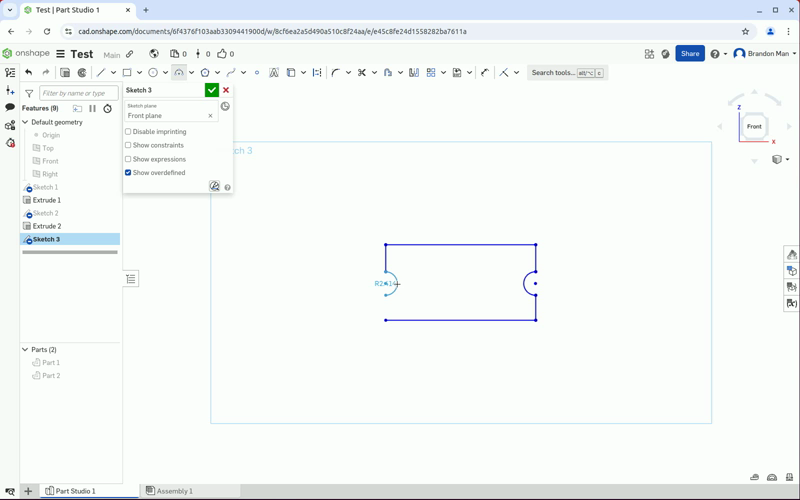
key_up(shift)
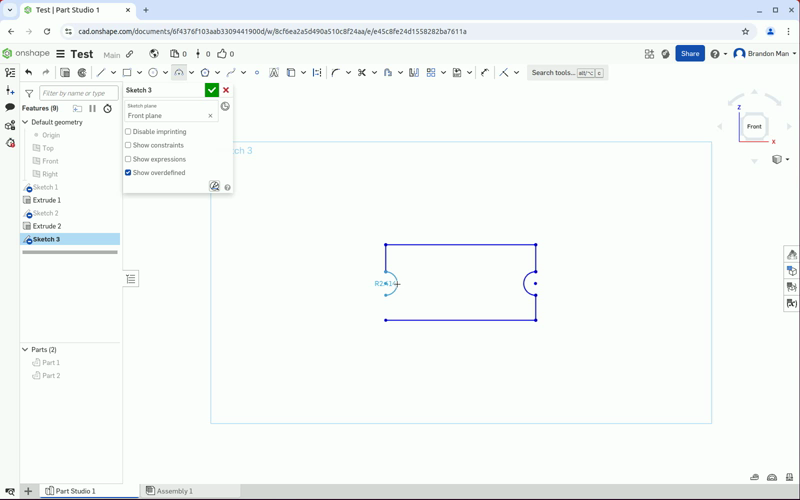
key(esc)
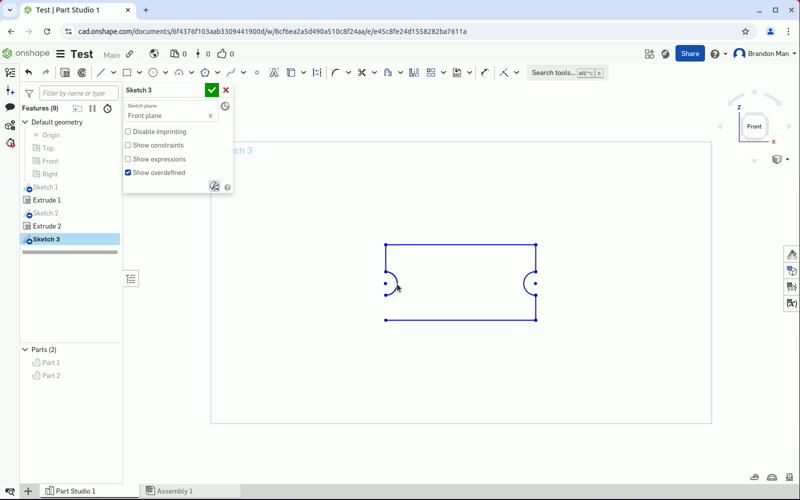
key(l)
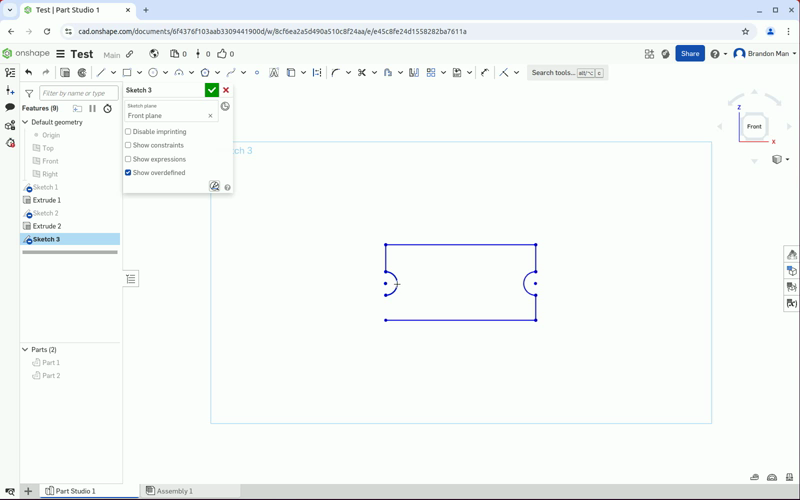
mouse_move(385, 295)
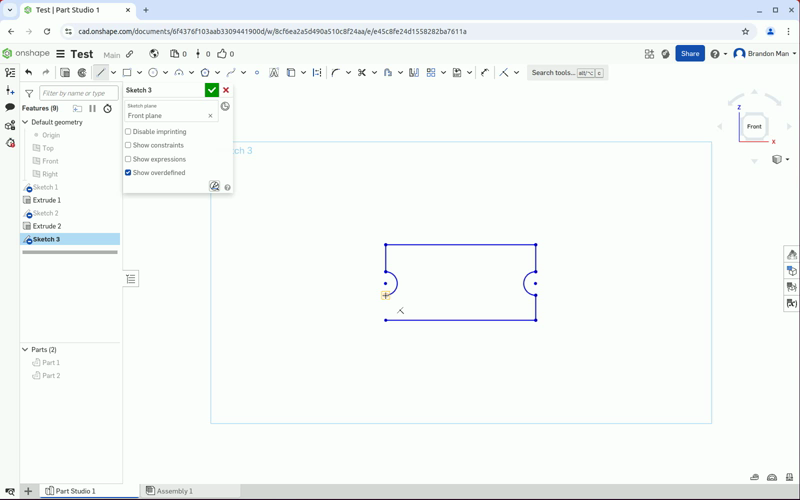
click(385, 295)
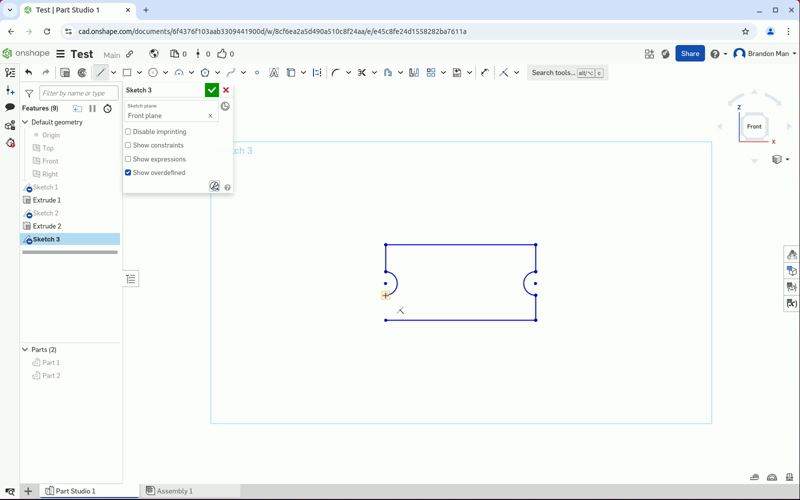
mouse_move(415, 295)
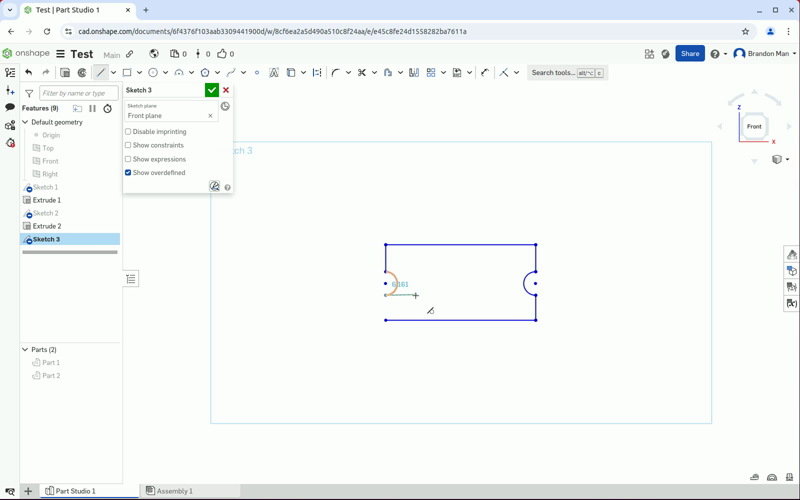
key_down(shift)
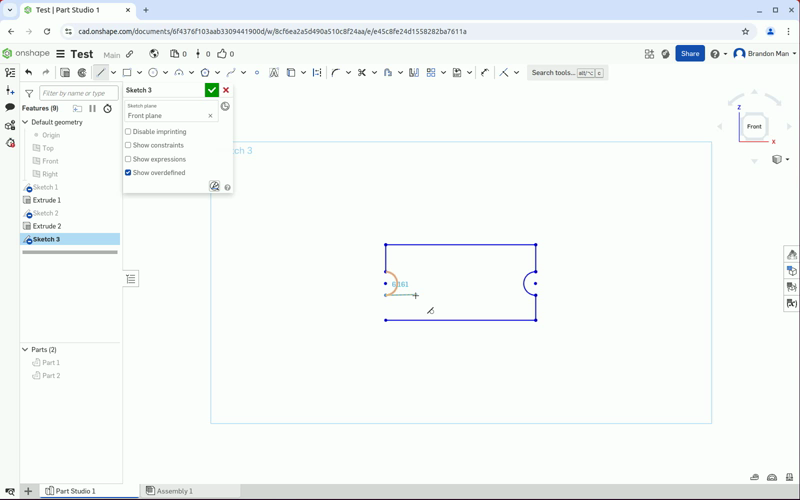
mouse_move(385, 320)
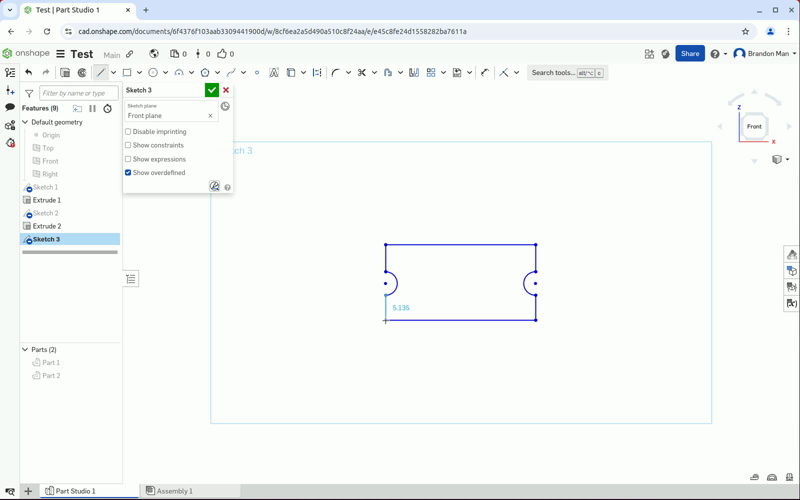
key_up(shift)
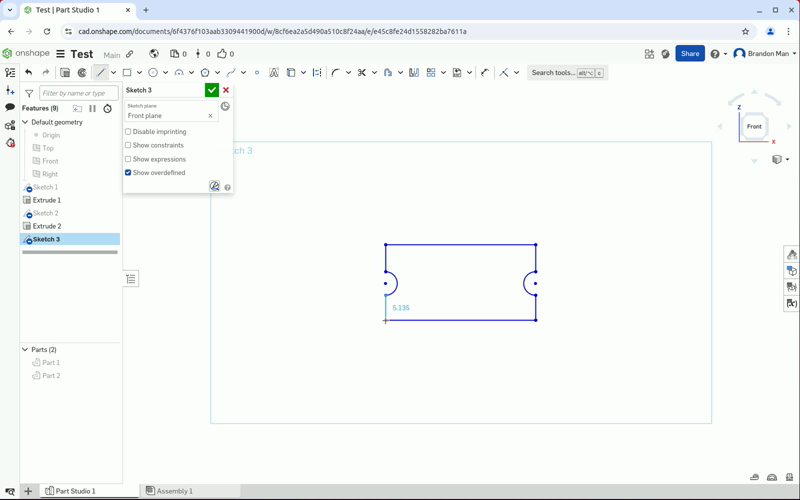
click(385, 320)
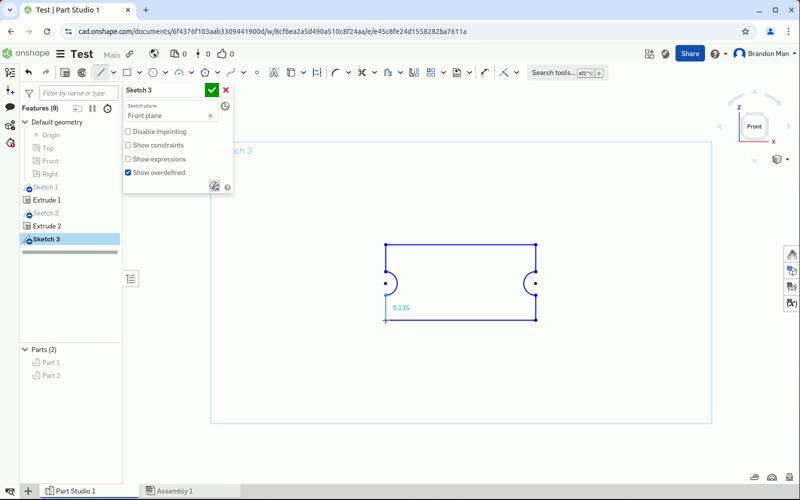
key(esc)
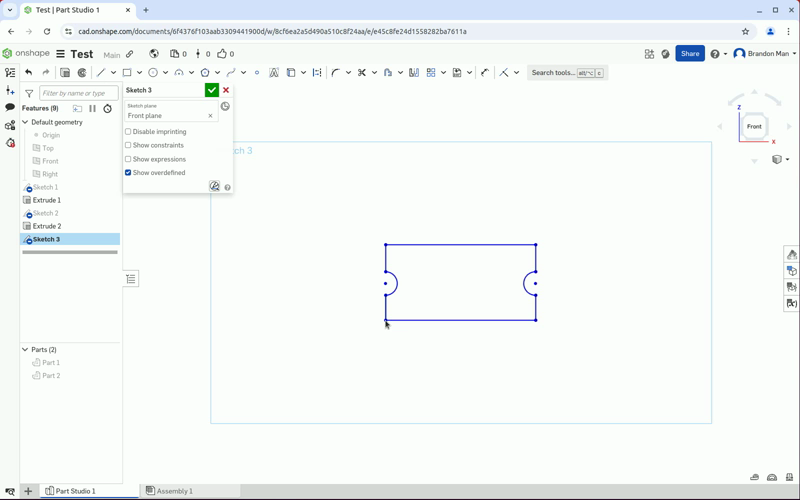
mouse_move(440, 288)
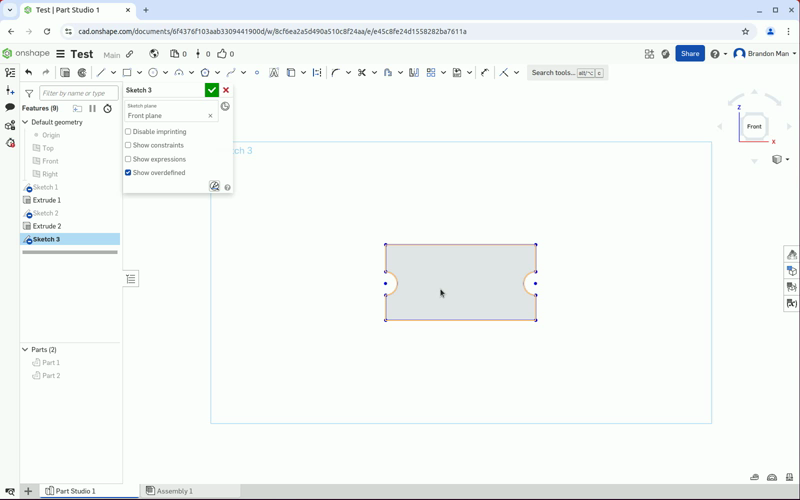
scroll(6)
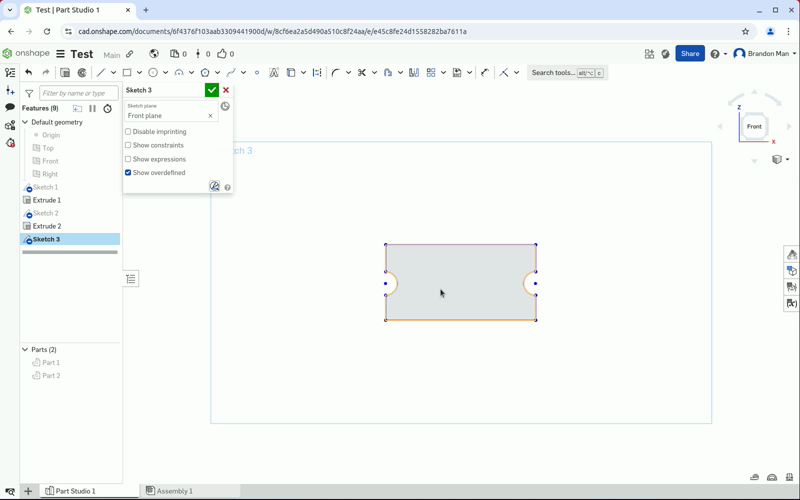
scroll(6)
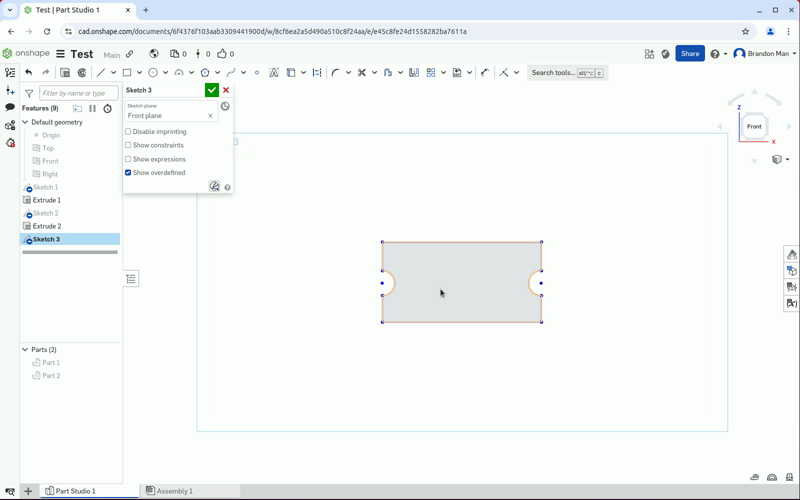
scroll(6)
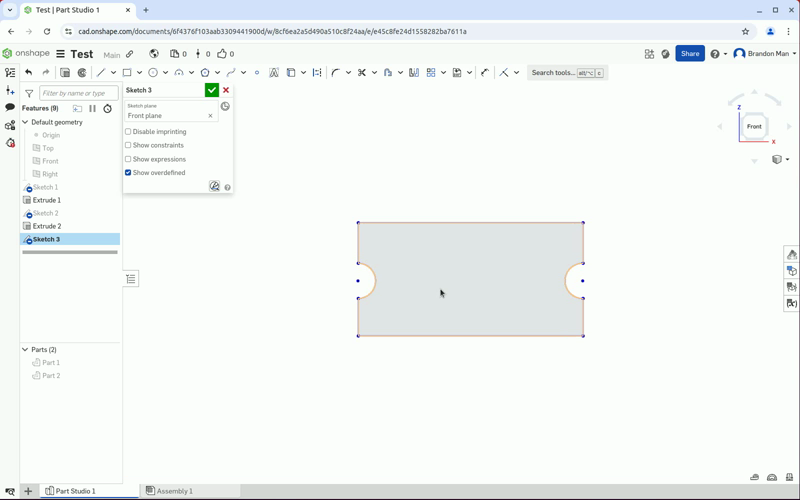
scroll(6)
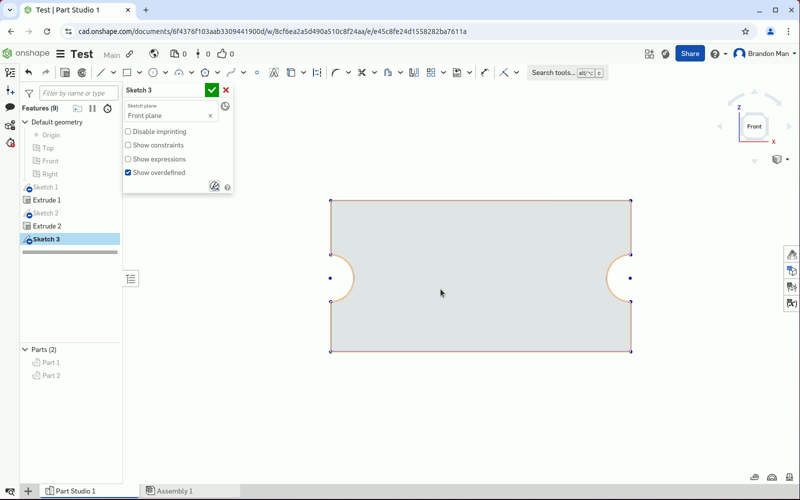
scroll(6)
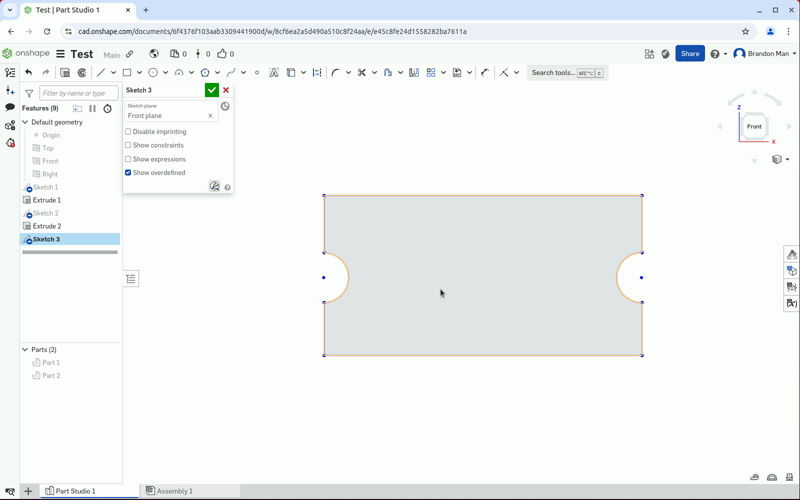
scroll(6)
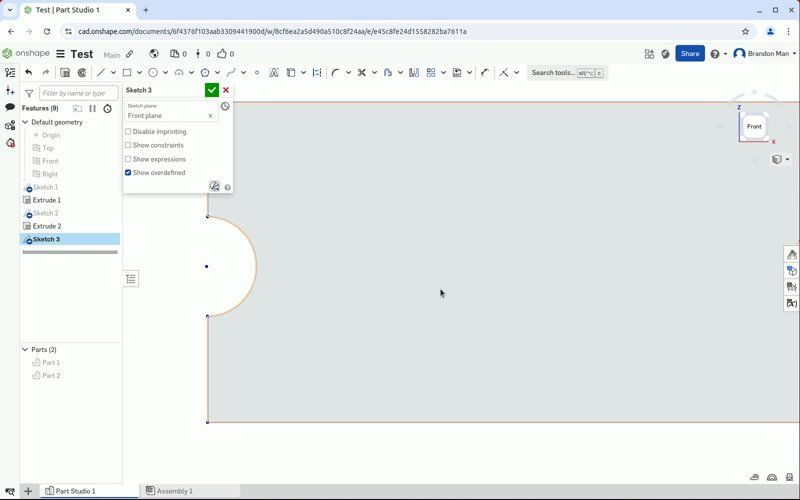
scroll(6)
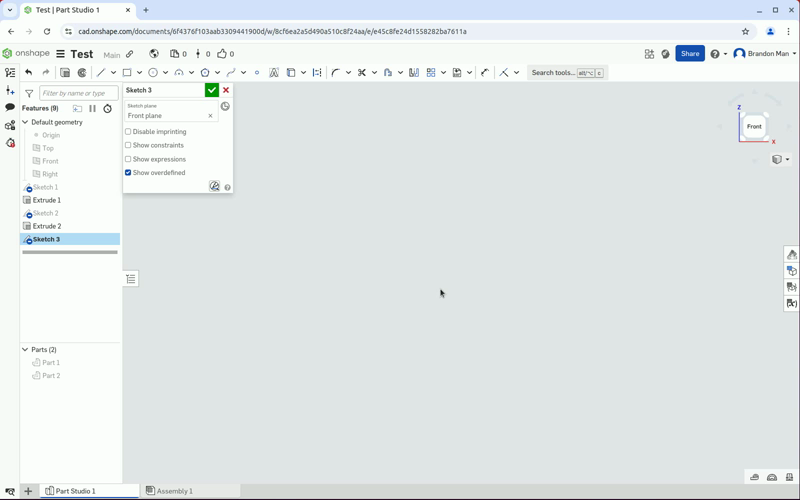
click(440, 288)
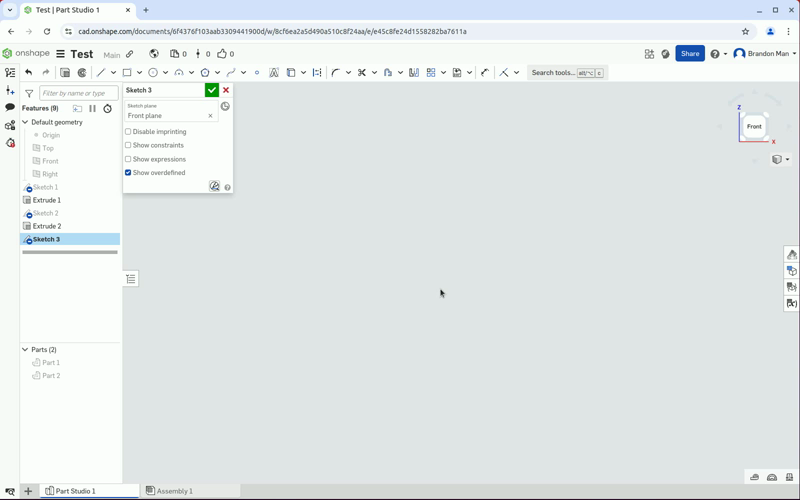
scroll(-6)
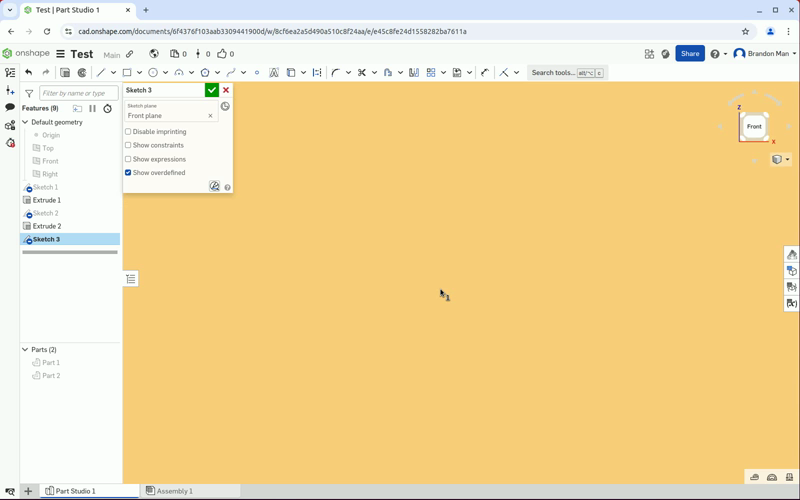
scroll(-6)
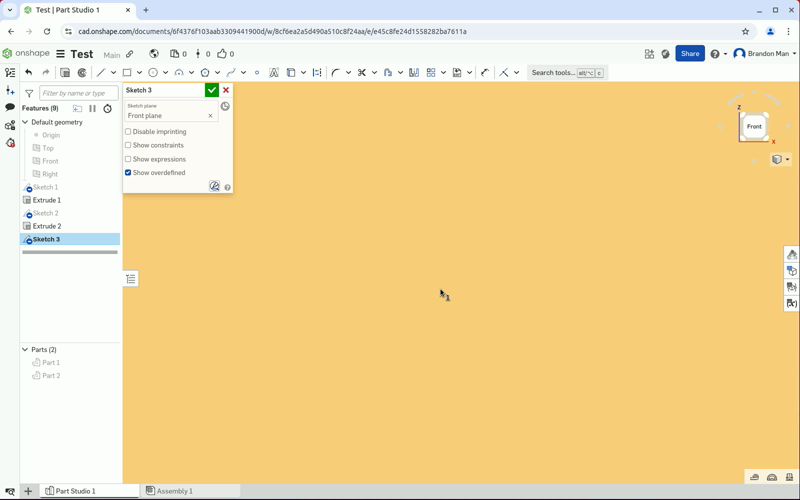
scroll(-6)
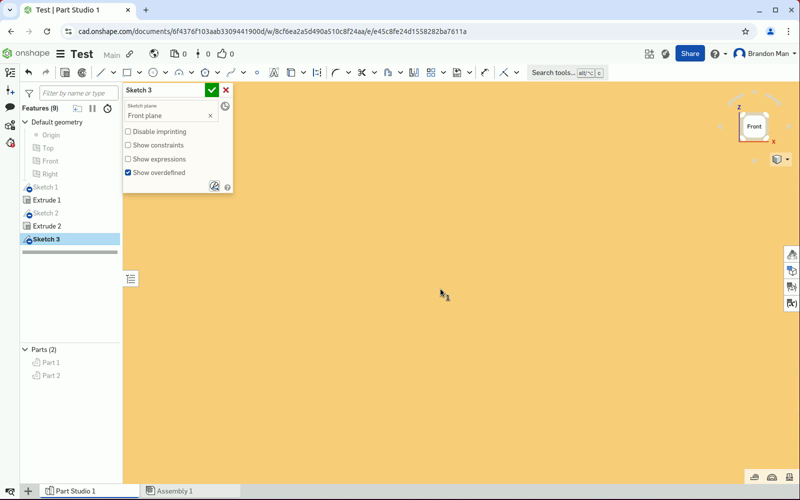
scroll(-6)
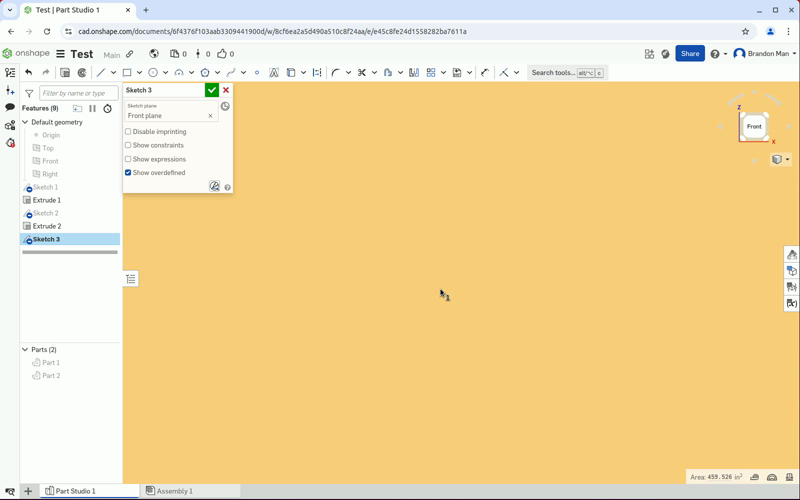
scroll(-6)
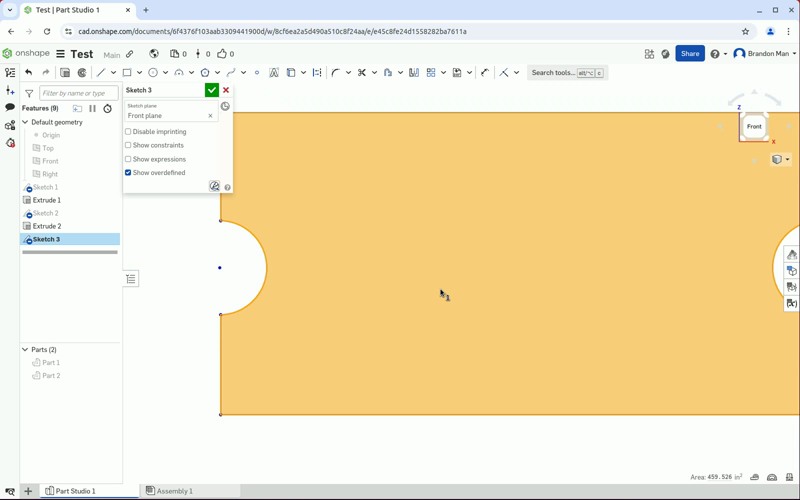
scroll(-6)
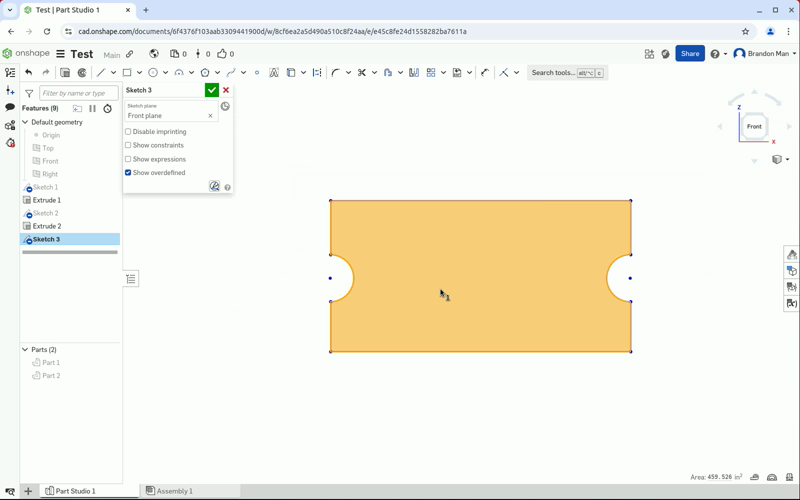
scroll(-6)
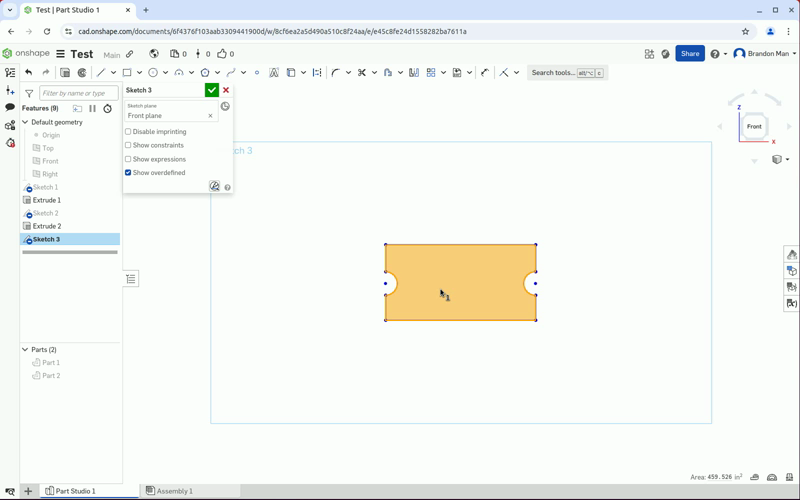
mouse_move(73, 352)
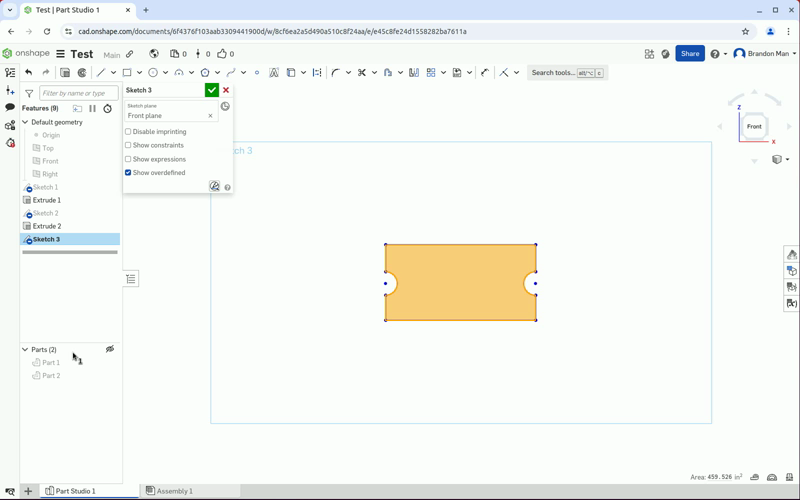
key(shift+y)
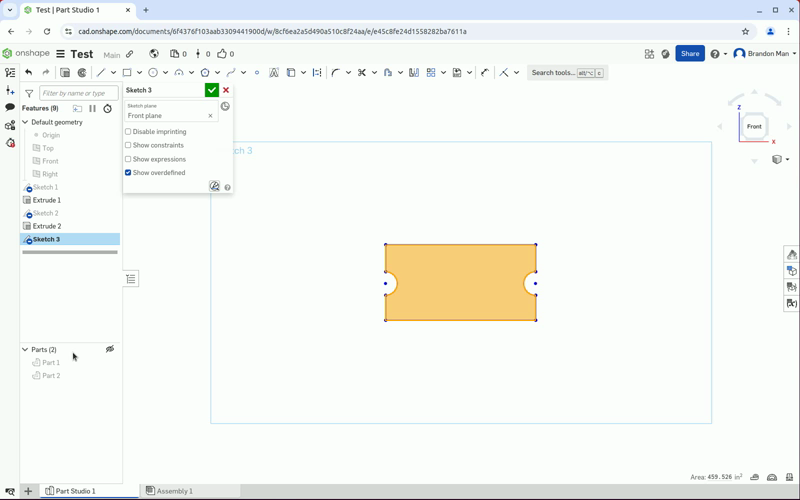
key(shift+e)
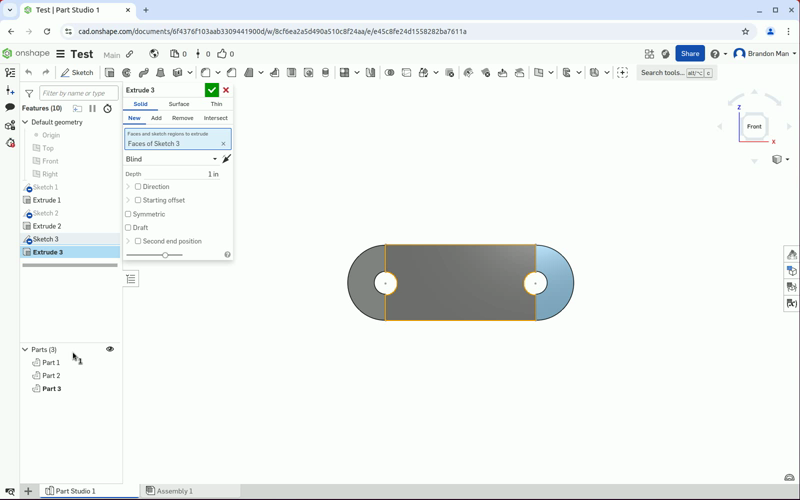
mouse_move(143, 106)
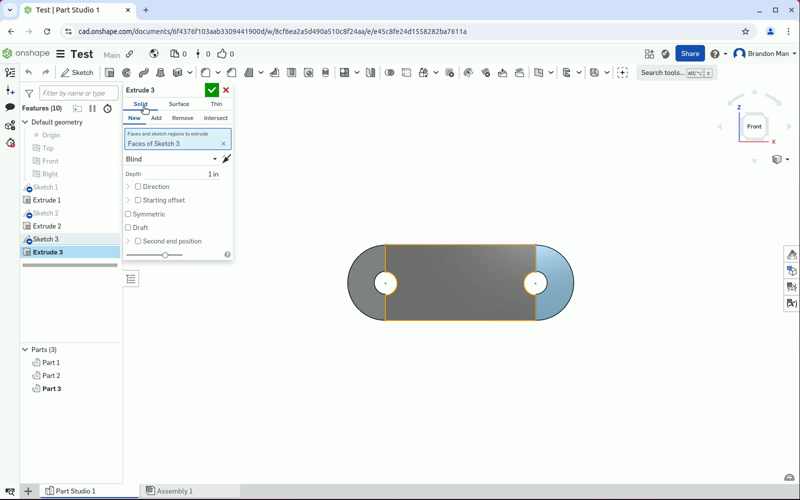
click(143, 106)
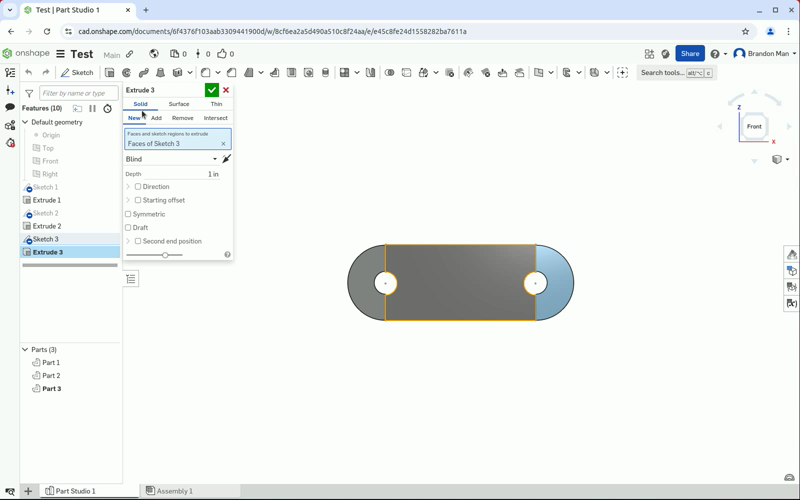
mouse_move(137, 120)
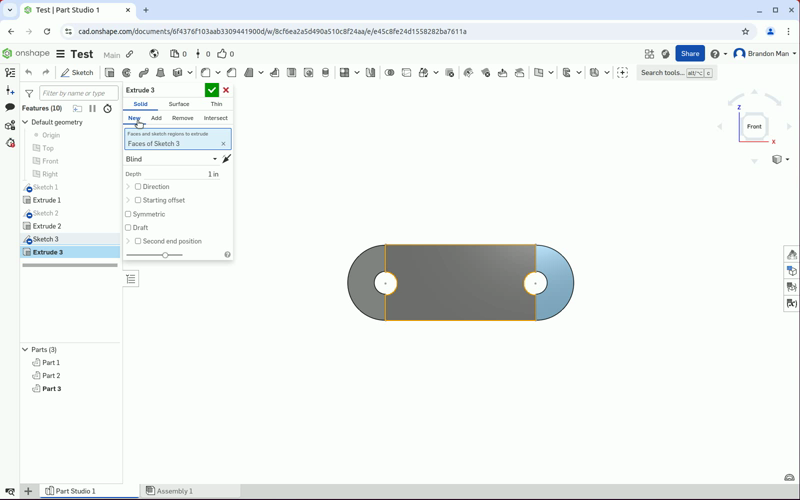
click(137, 120)
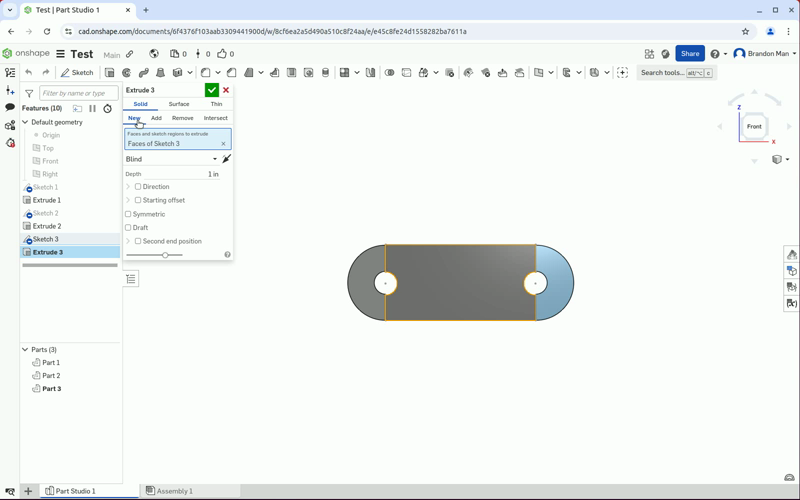
key(tab, 4)
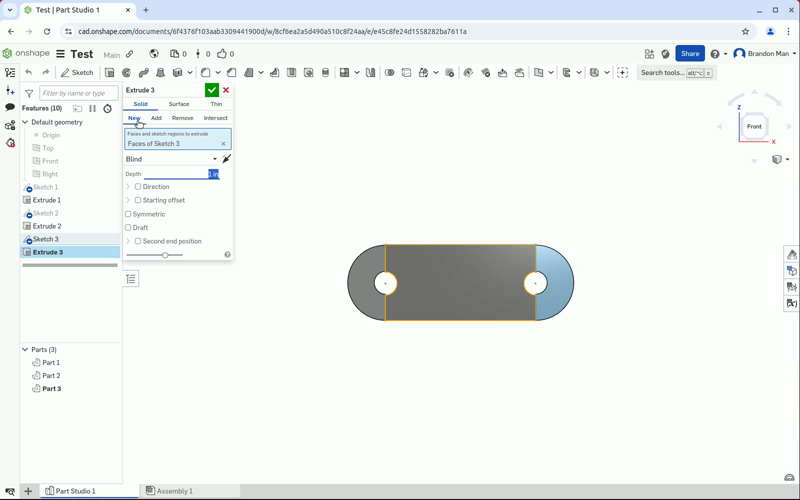
text(7.703)
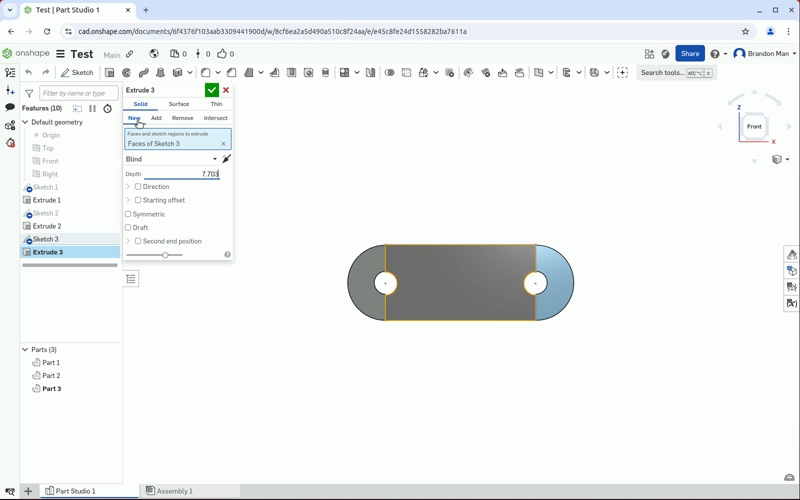
key(enter)
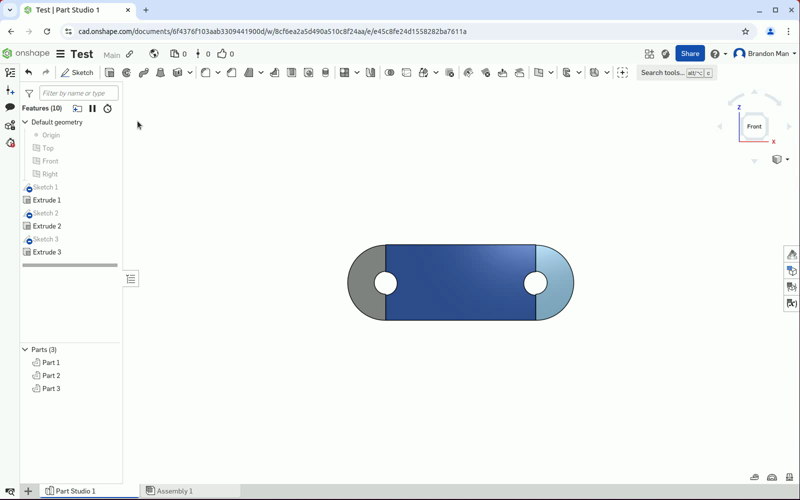
key(shift+h)
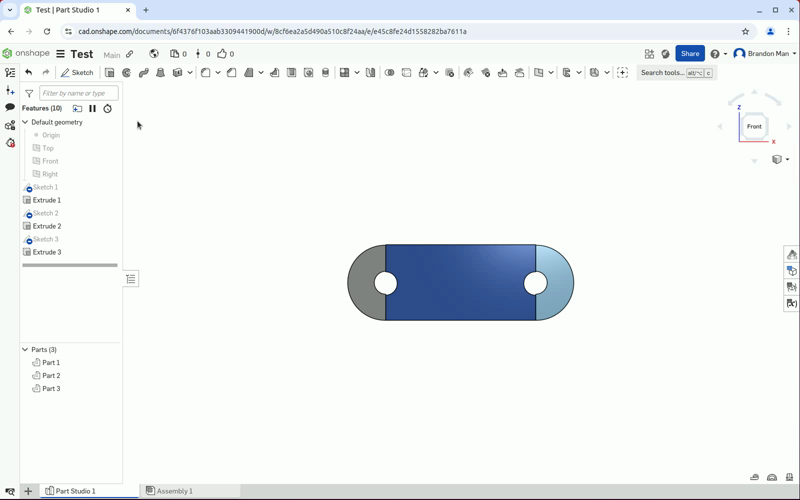
key(shift+h)
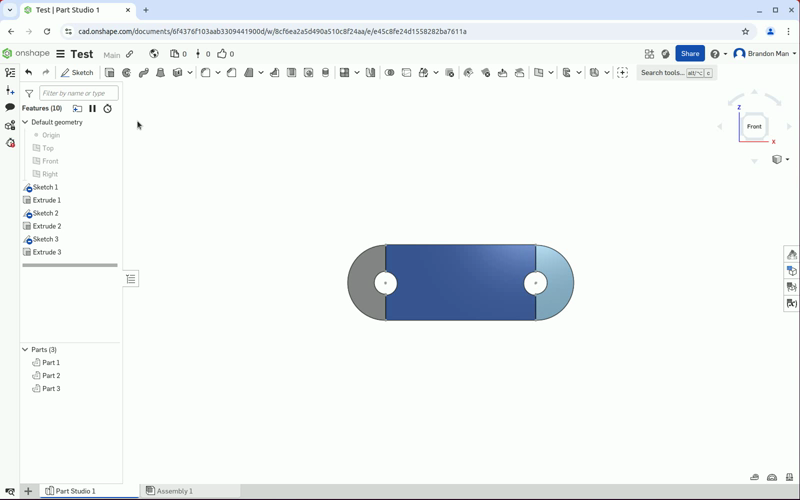
key(shift+7)
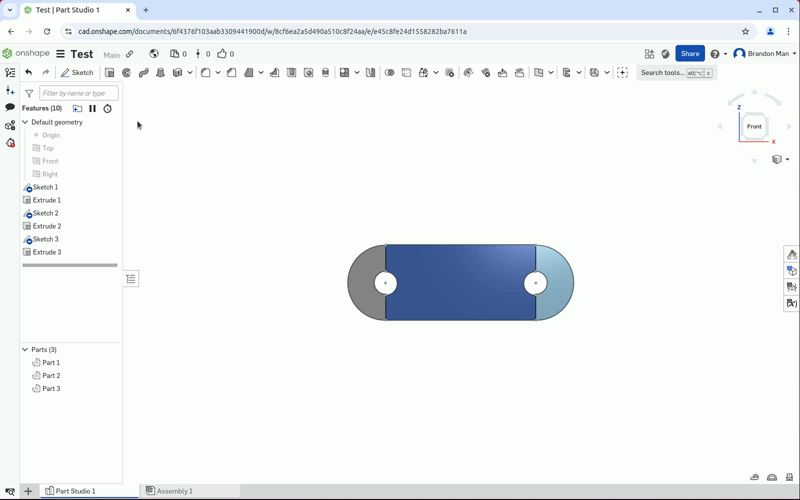
key(left, 2)
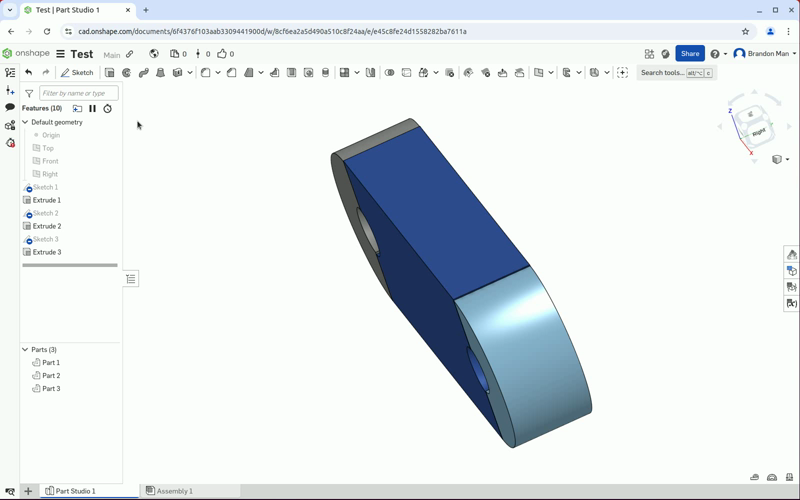
key(down, 2)
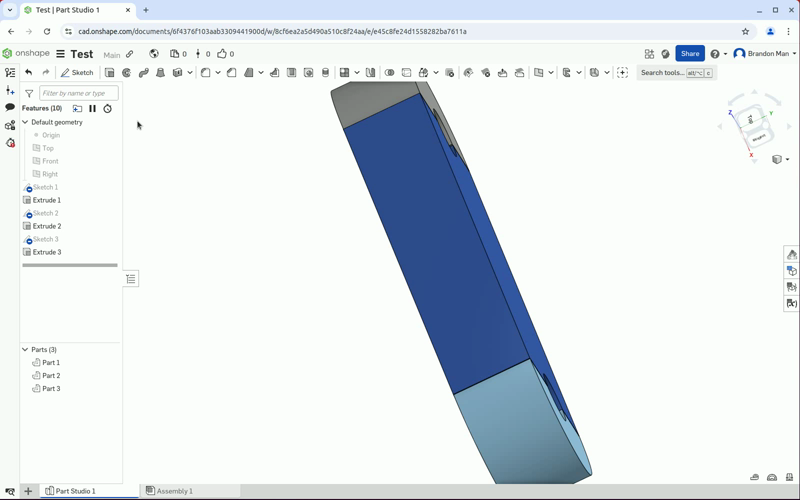
key(up, 2)
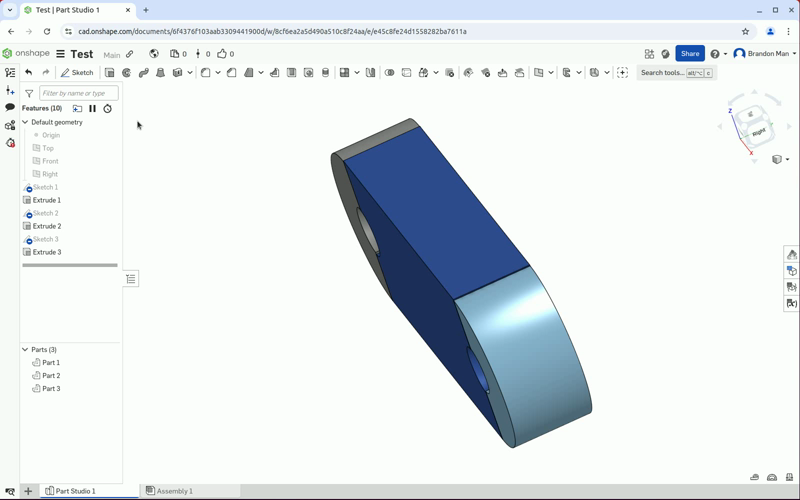
key(right, 2)
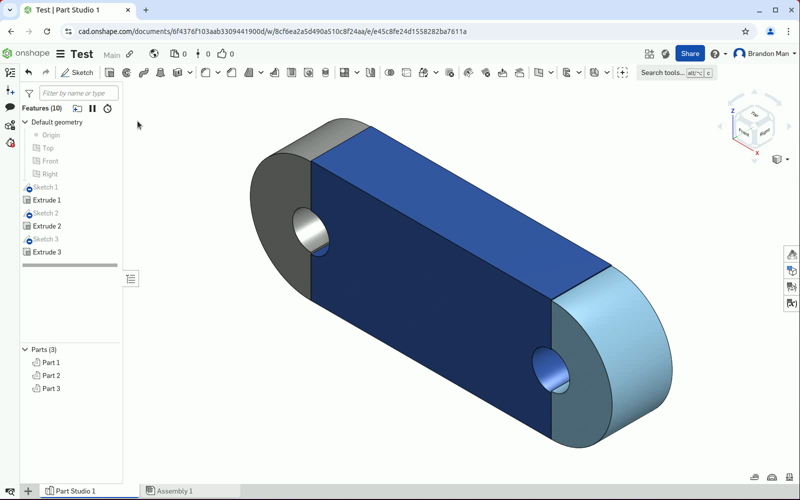
mouse_move(73, 189)
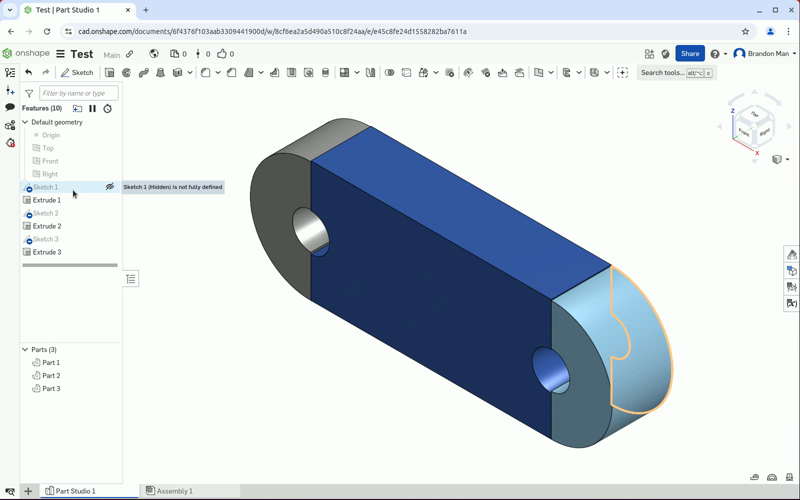
click(73, 189)